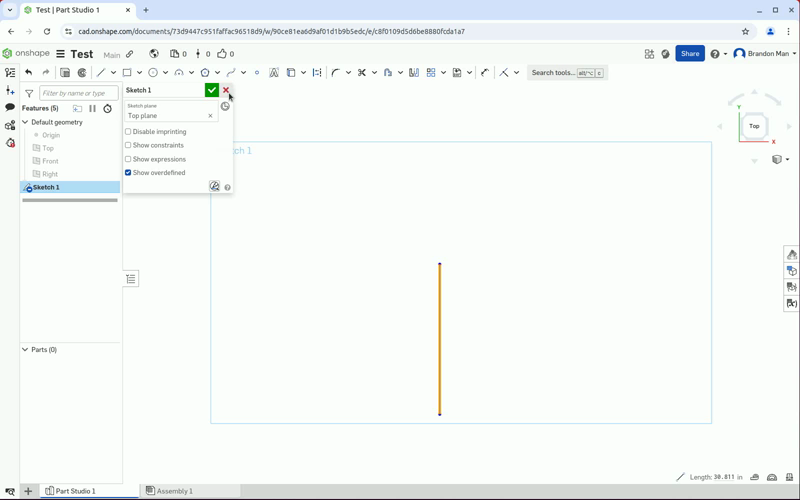
key(shift+h)
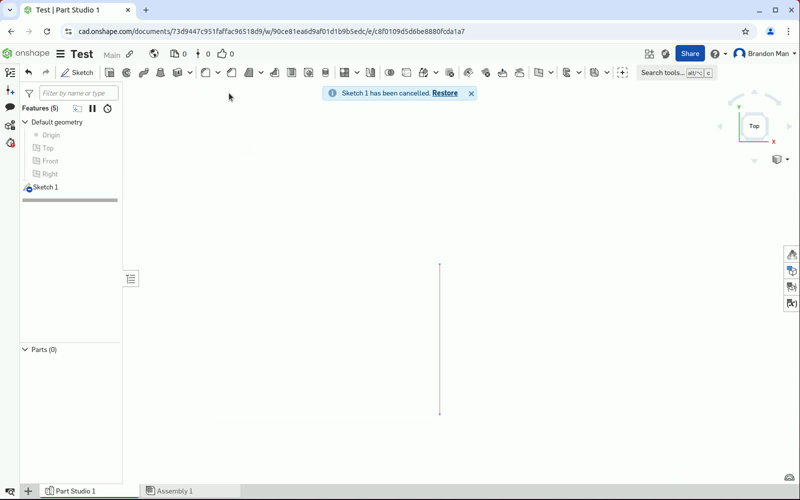
key(shift+s)
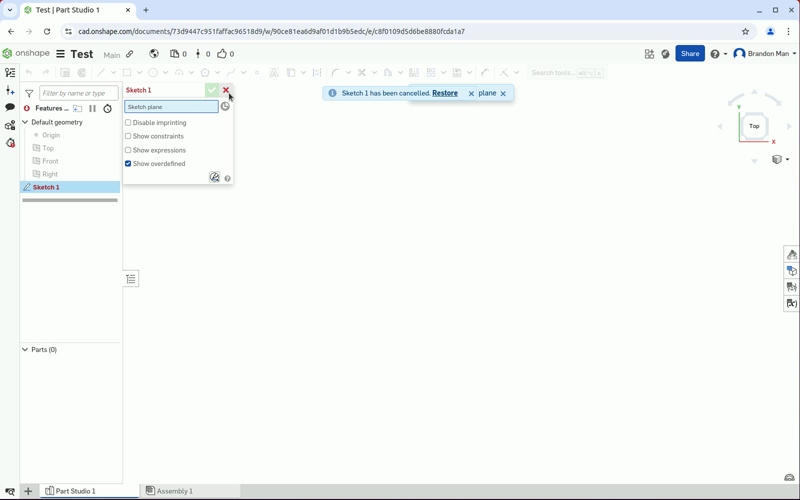
mouse_move(73, 150)
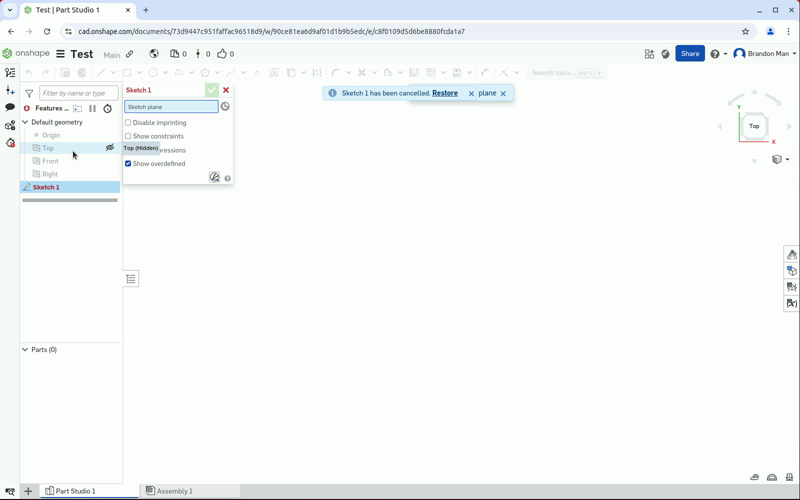
click(73, 150)
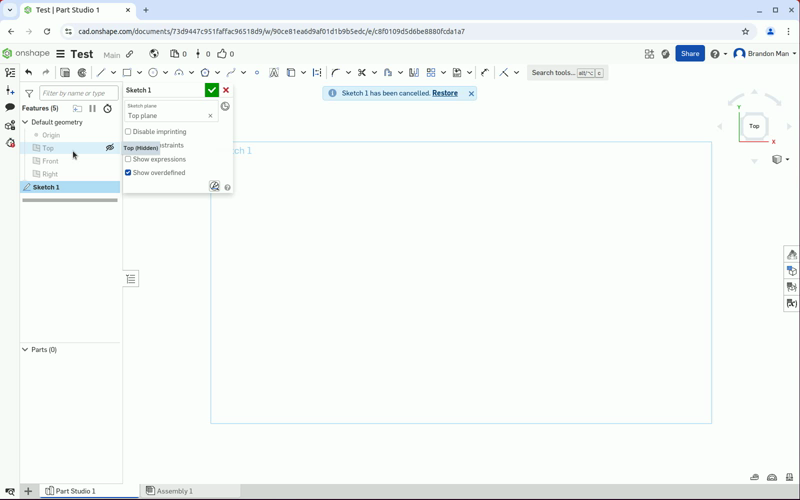
mouse_move(73, 352)
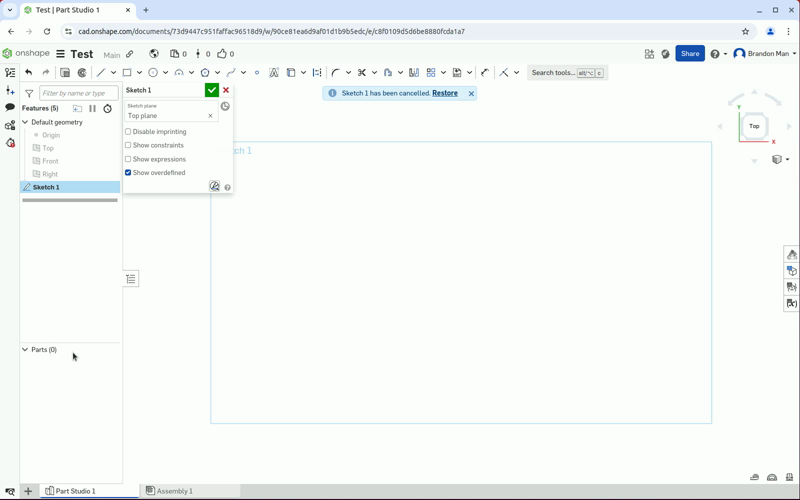
key(y)
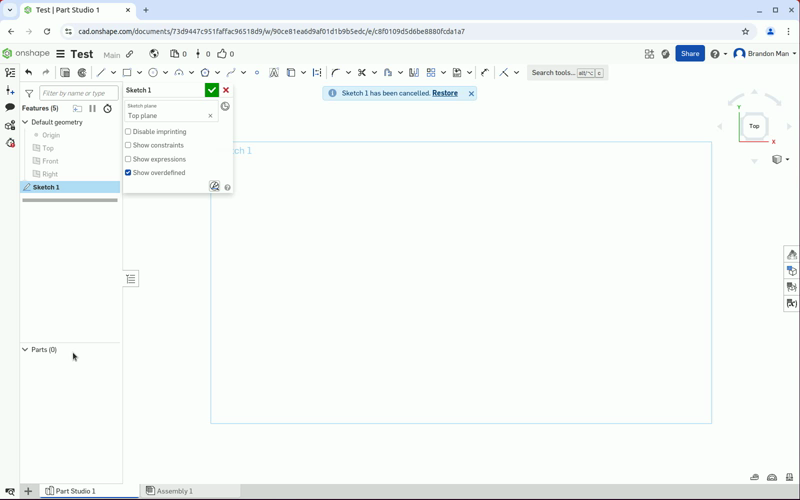
key(l)
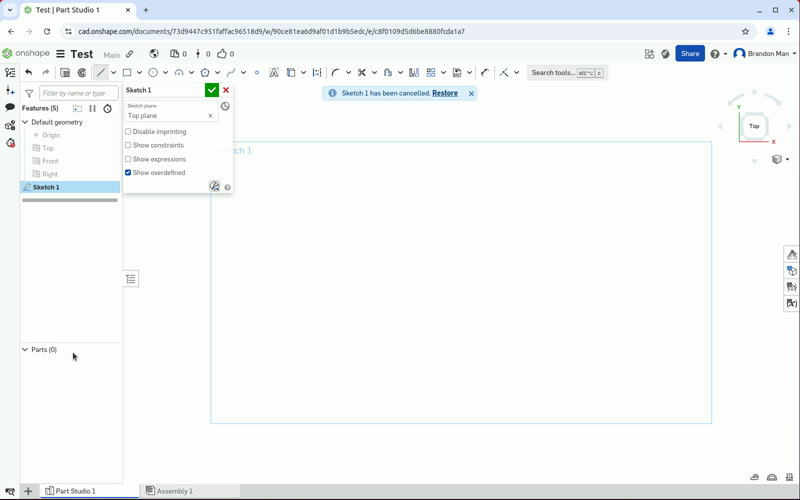
key_down(shift)
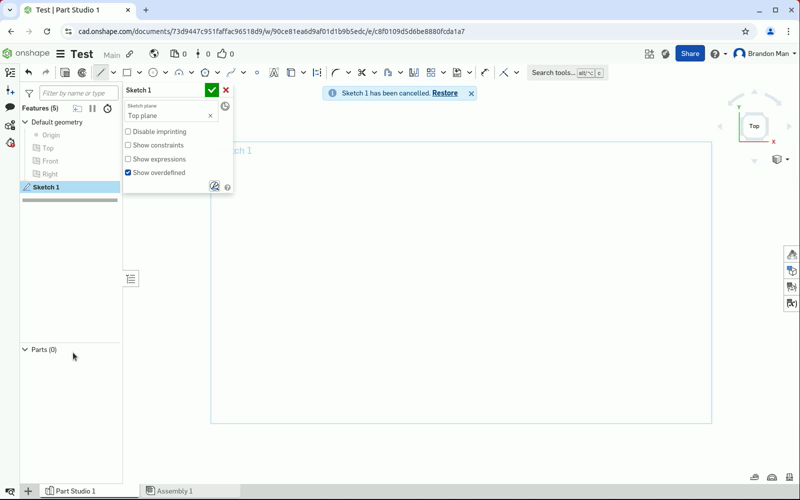
mouse_move(460, 282)
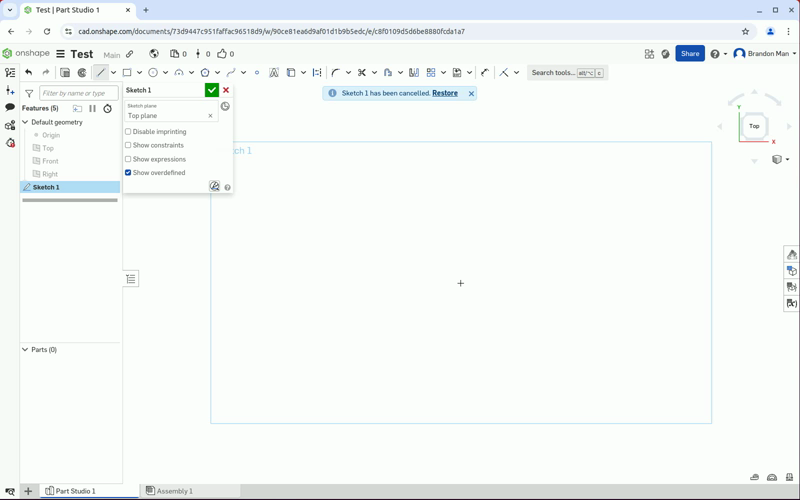
click(460, 282)
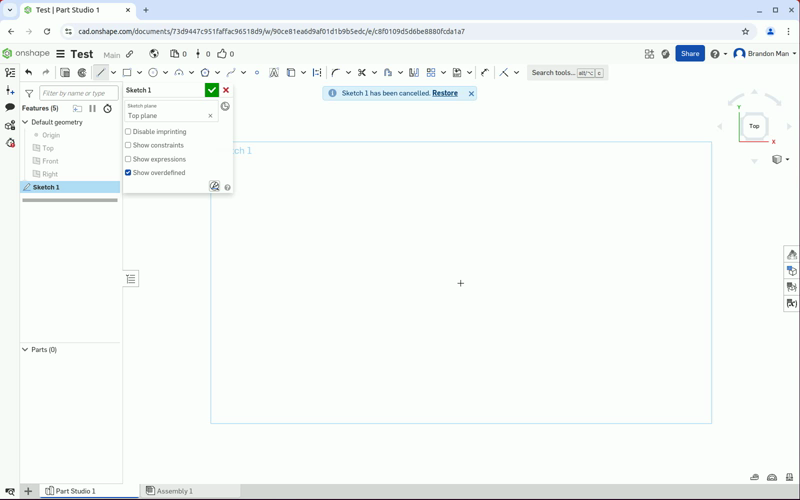
key_up(shift)
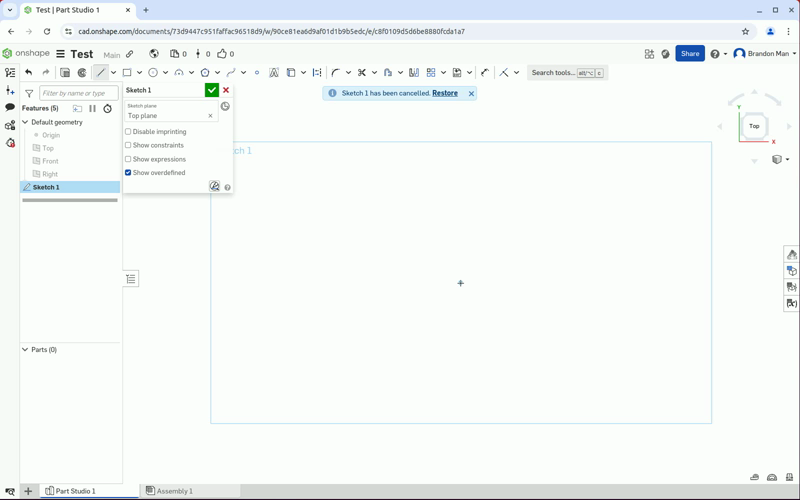
key_down(shift)
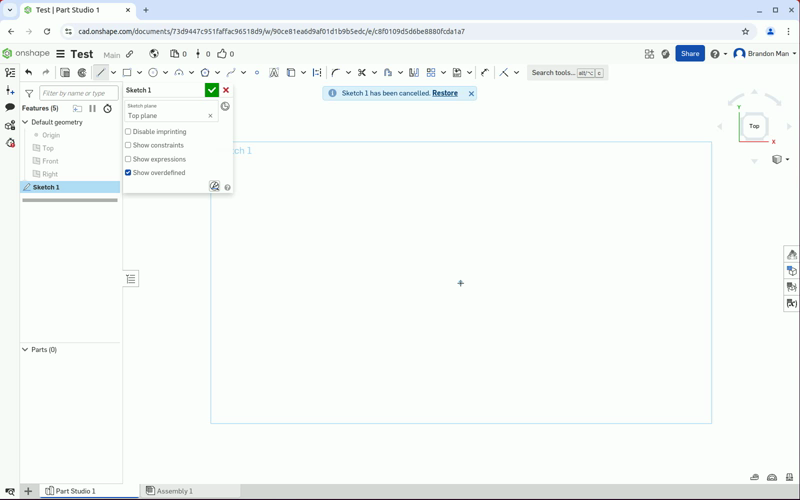
mouse_move(490, 282)
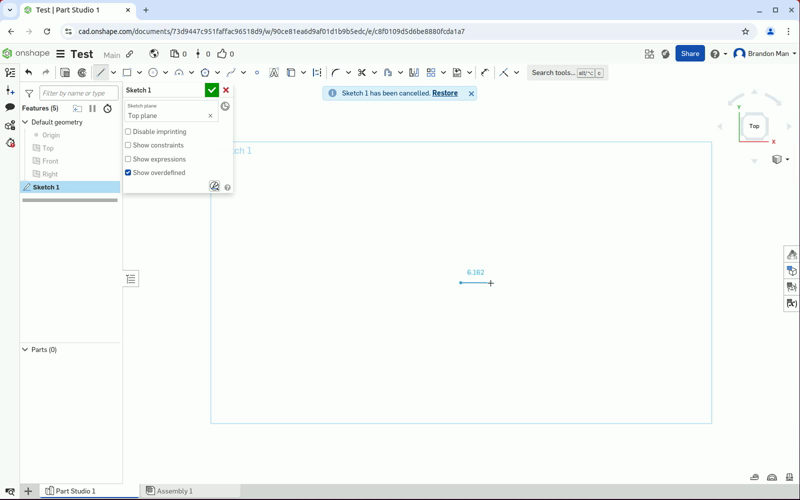
mouse_move(516, 282)
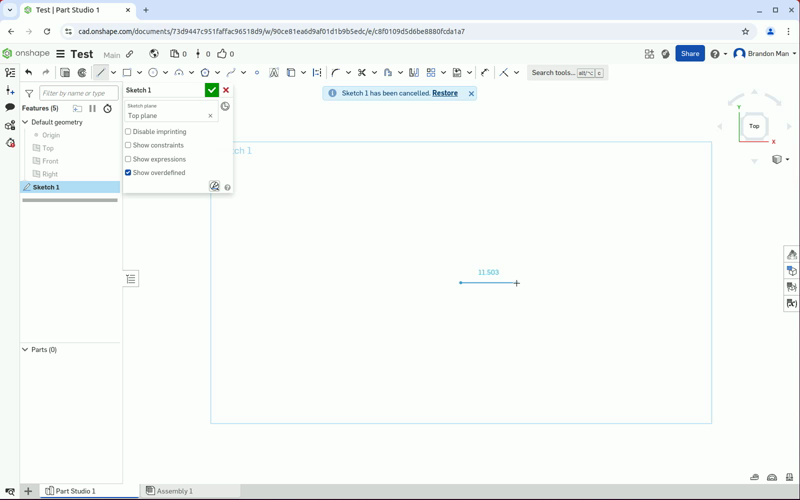
click(516, 282)
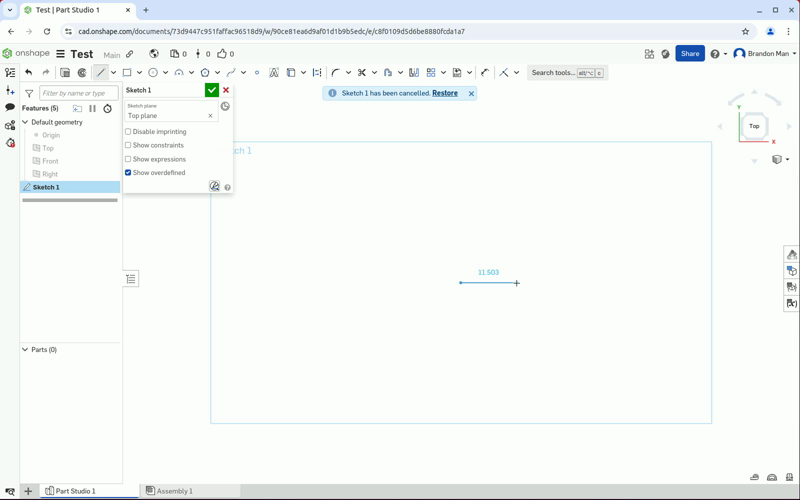
key_up(shift)
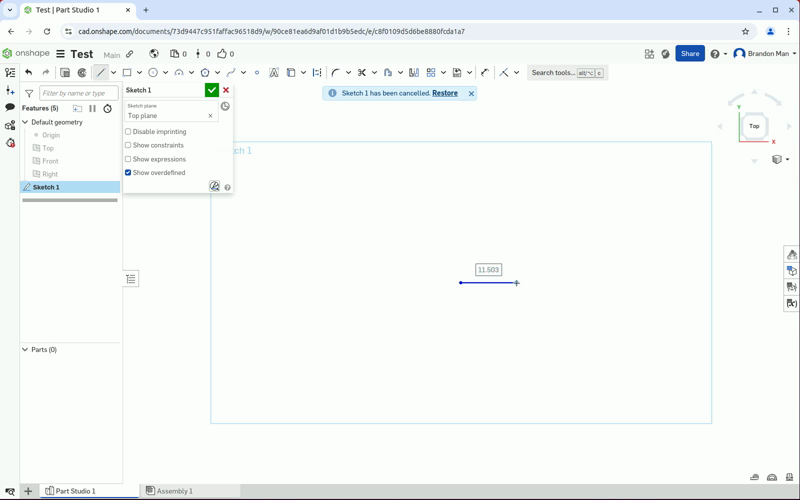
key_down(shift)
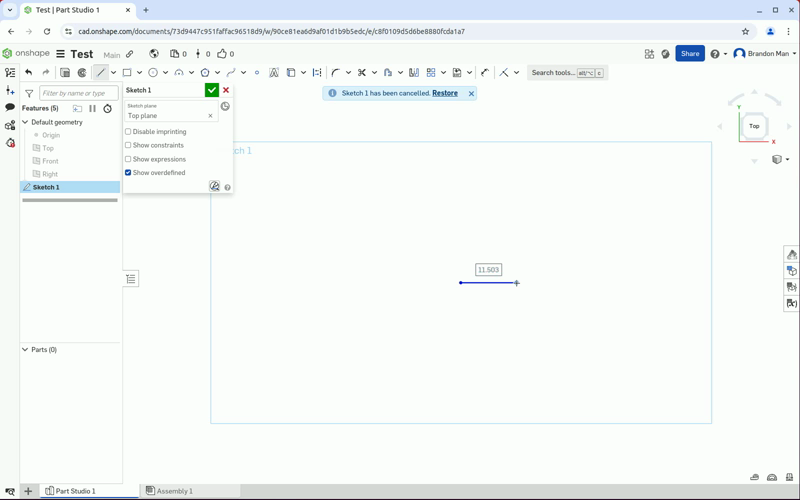
mouse_move(516, 170)
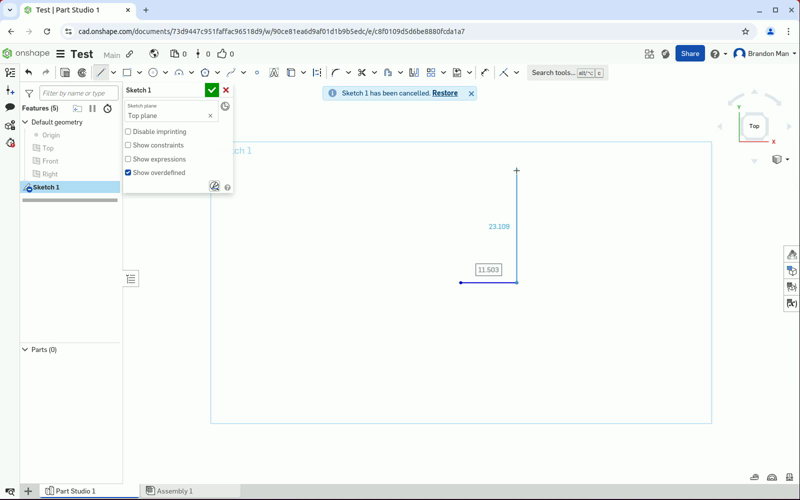
click(516, 170)
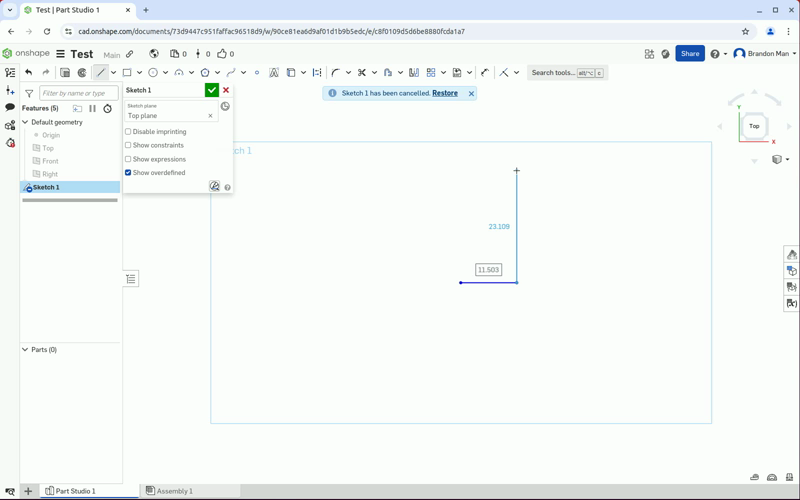
key_up(shift)
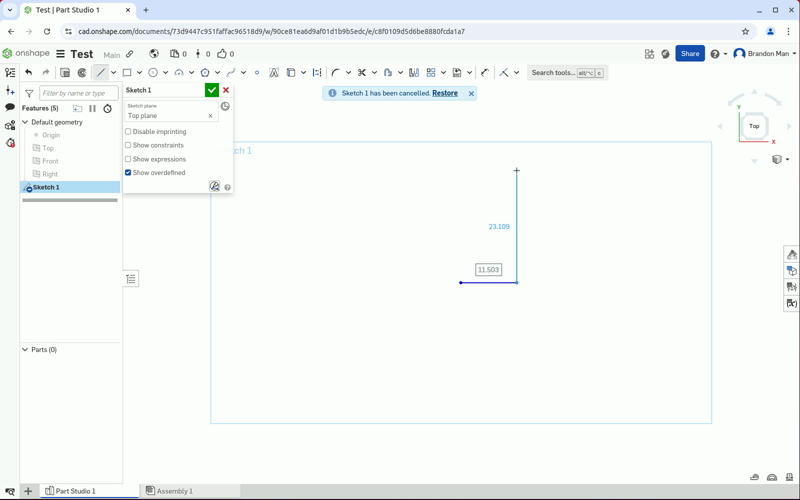
key_down(shift)
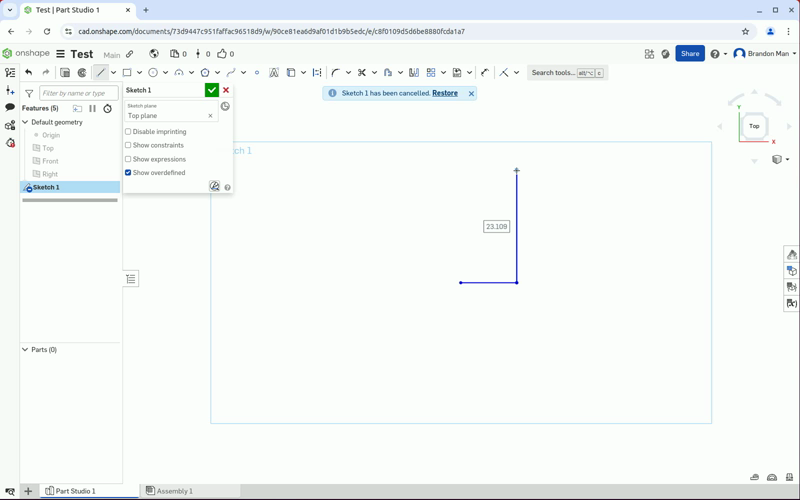
mouse_move(546, 170)
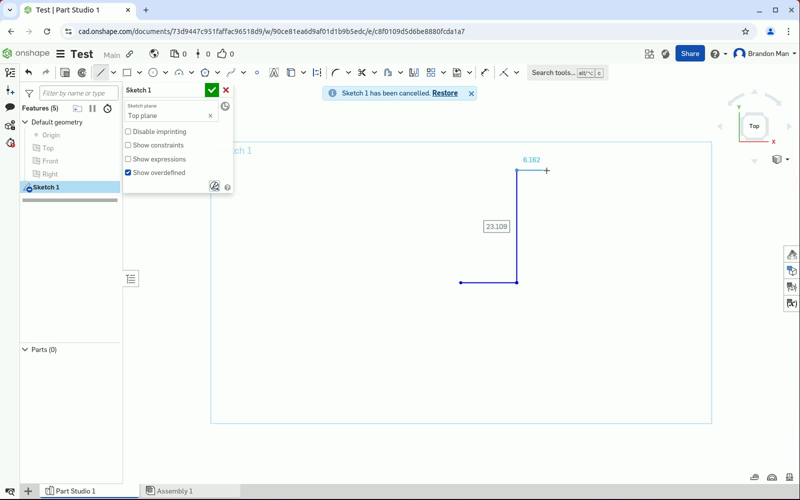
mouse_move(460, 170)
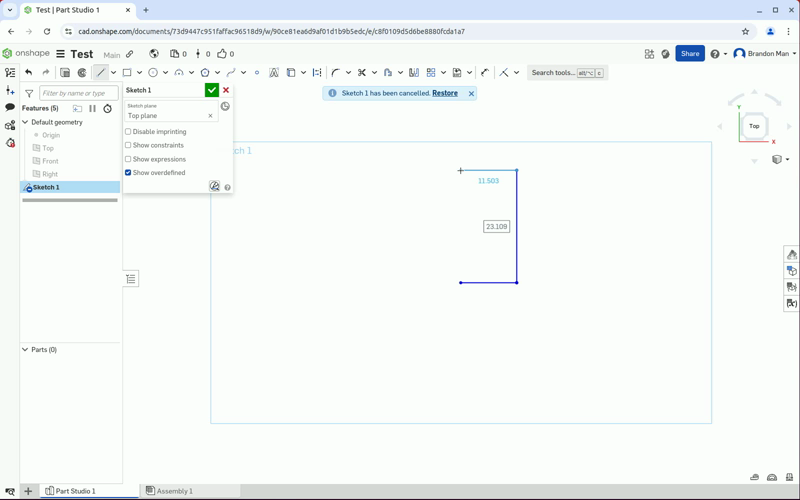
click(460, 170)
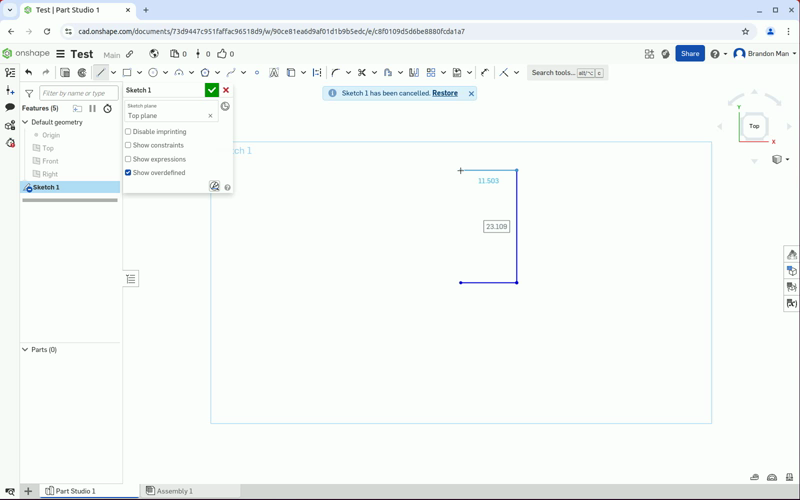
key_up(shift)
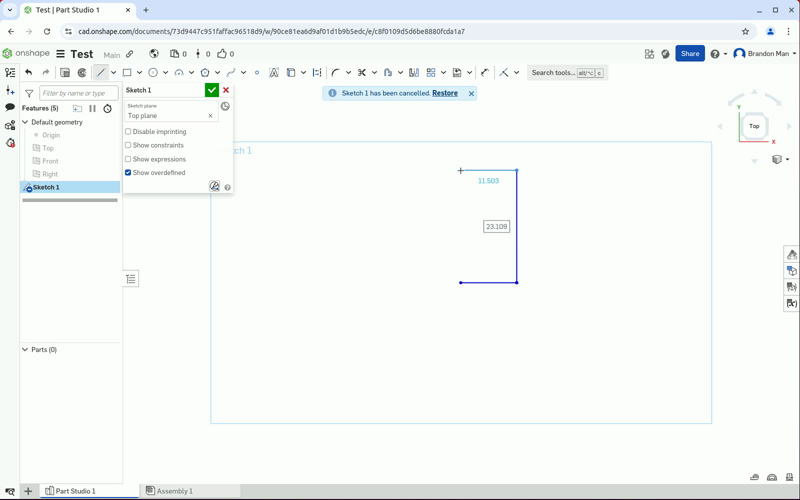
key_down(shift)
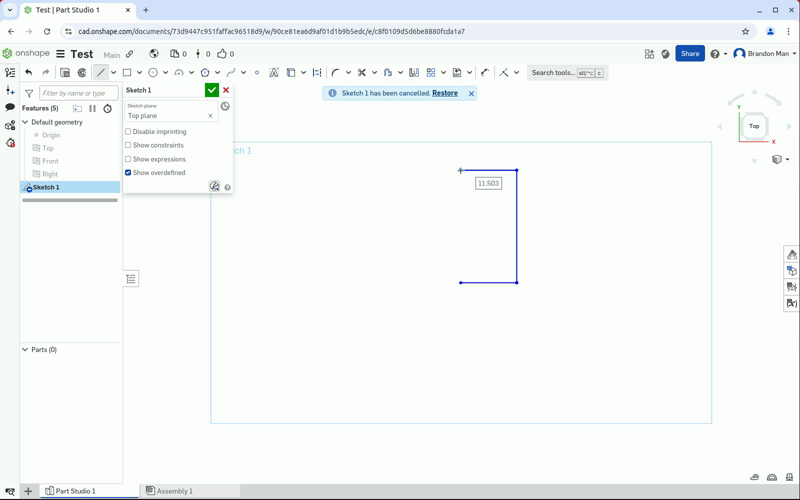
mouse_move(460, 282)
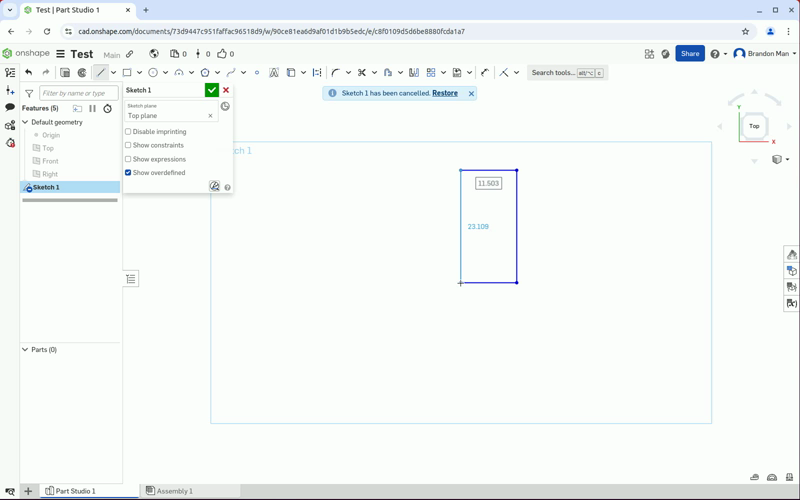
key_up(shift)
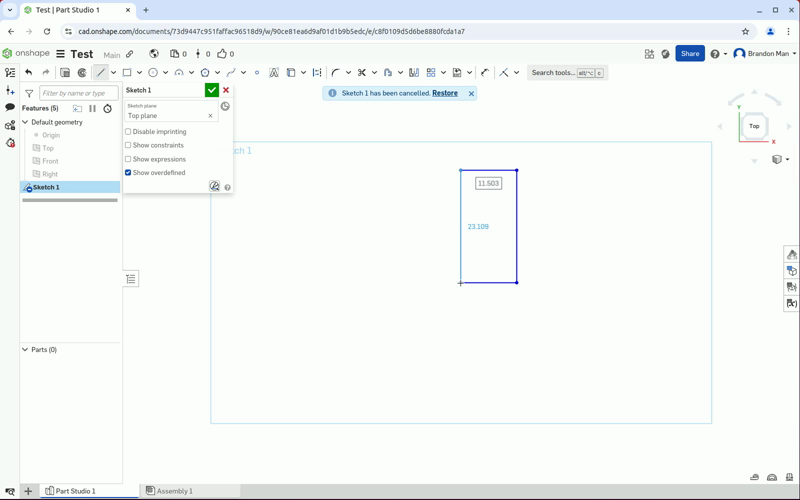
click(460, 282)
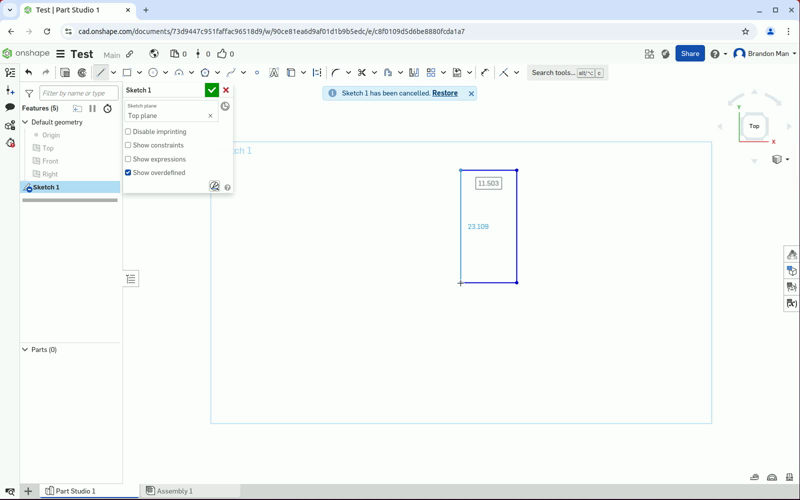
key(esc)
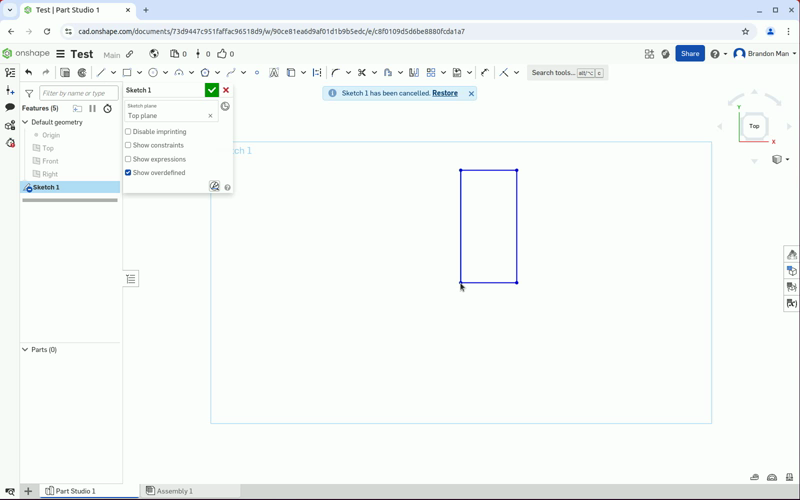
mouse_move(482, 175)
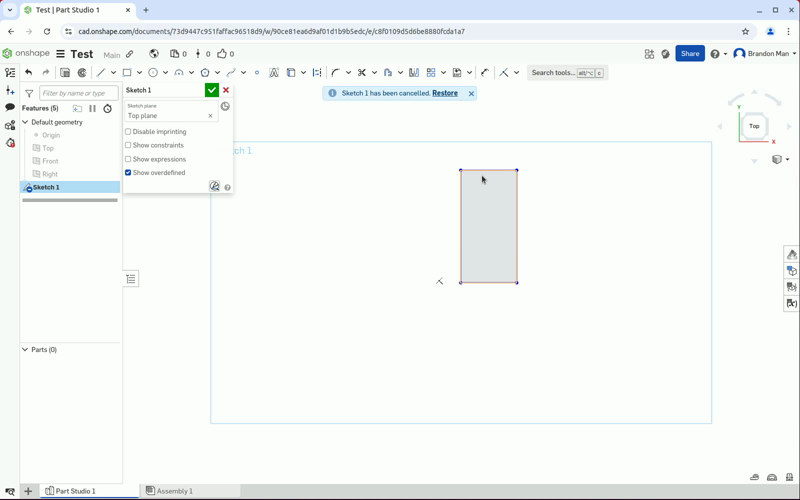
click(482, 175)
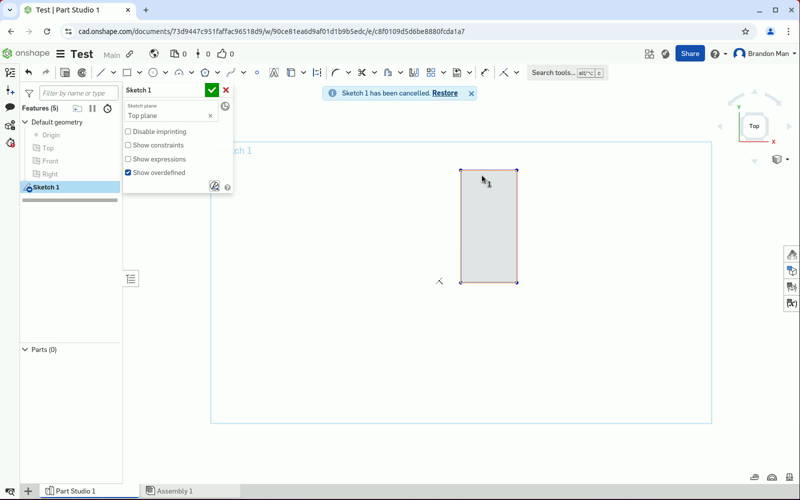
mouse_move(73, 352)
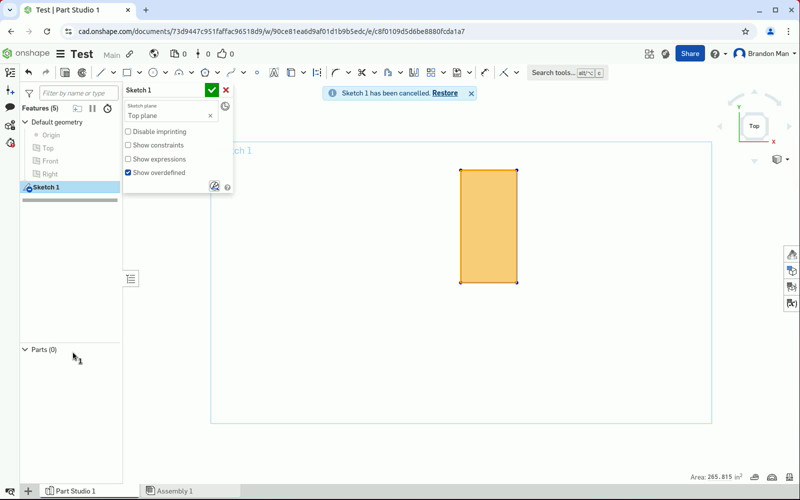
key(shift+y)
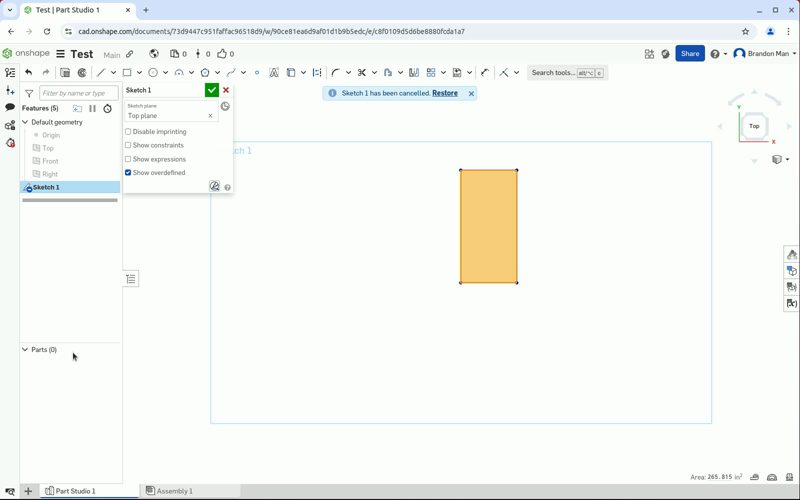
key(shift+e)
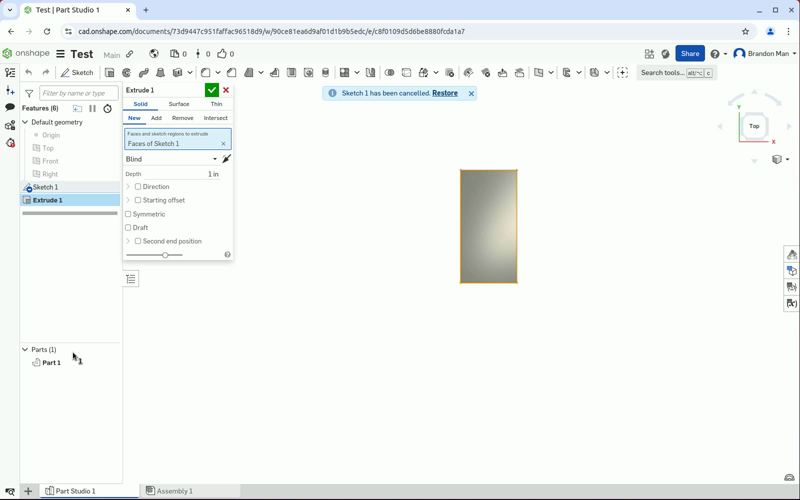
mouse_move(143, 106)
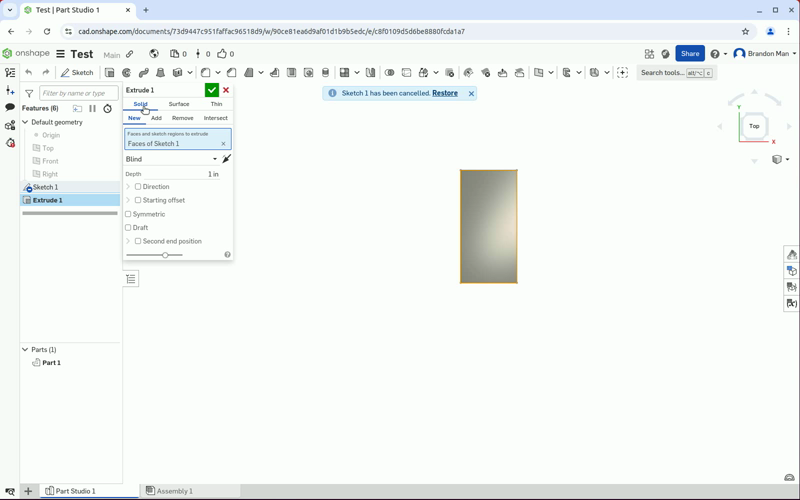
click(143, 106)
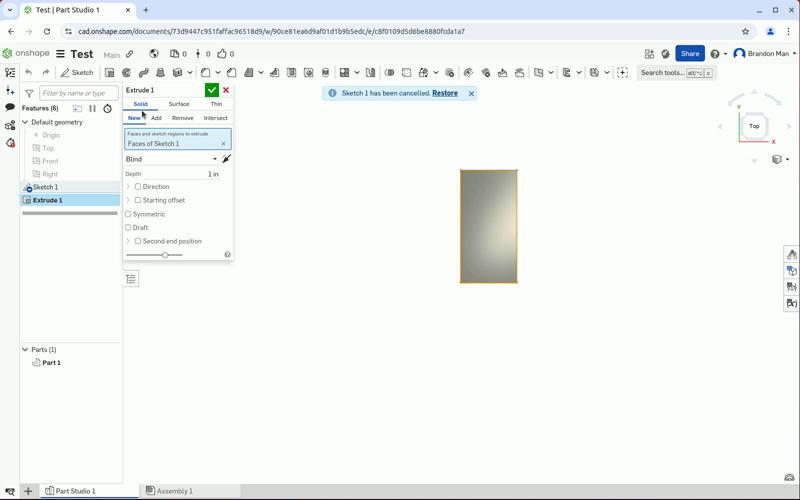
mouse_move(137, 120)
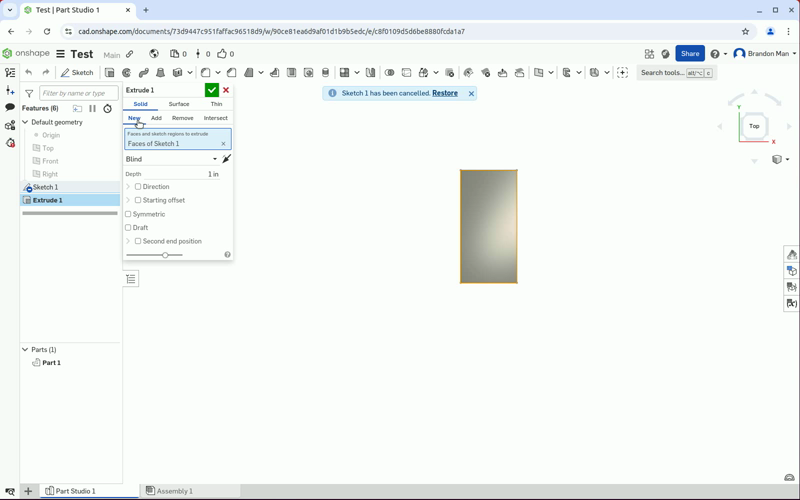
click(137, 120)
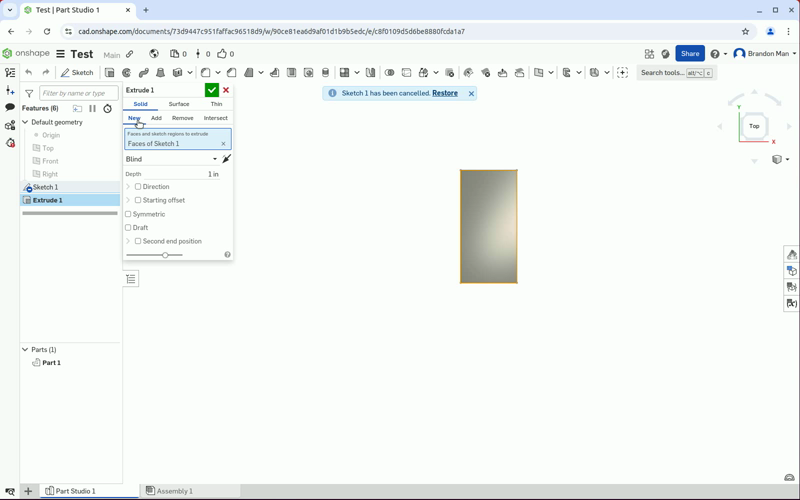
key(tab, 4)
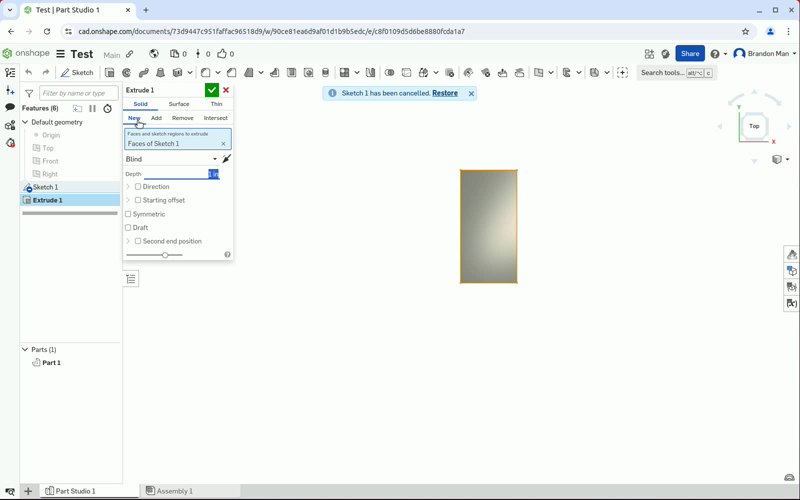
text(11.554)
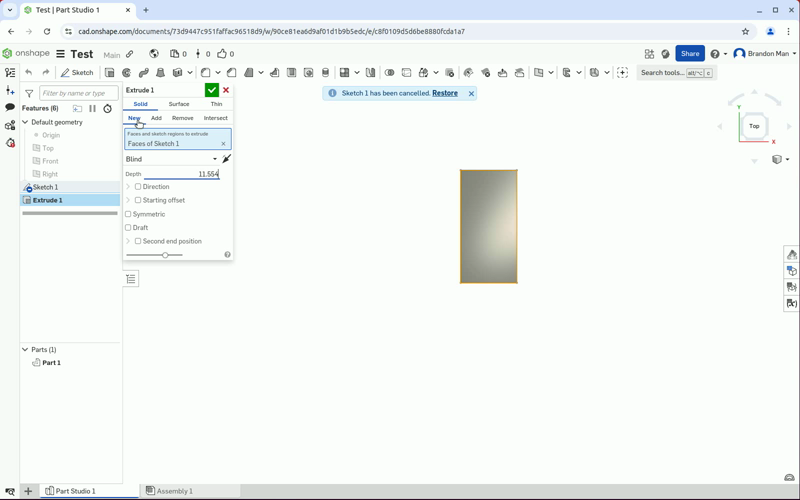
key(enter)
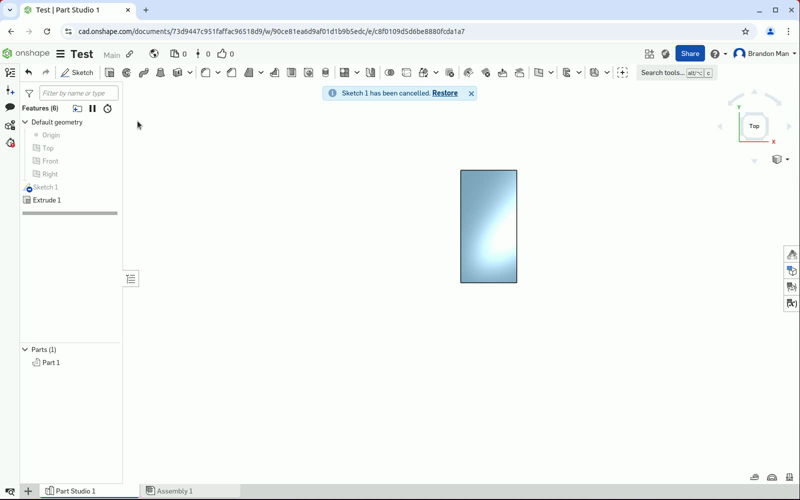
key(shift+h)
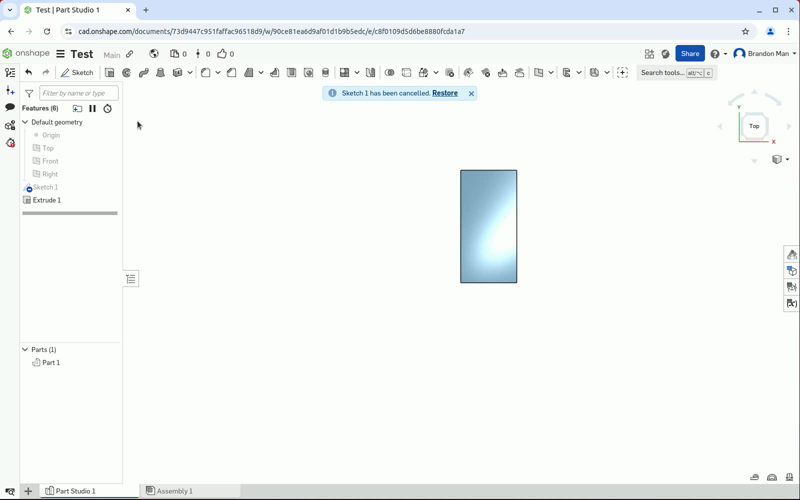
key(shift+h)
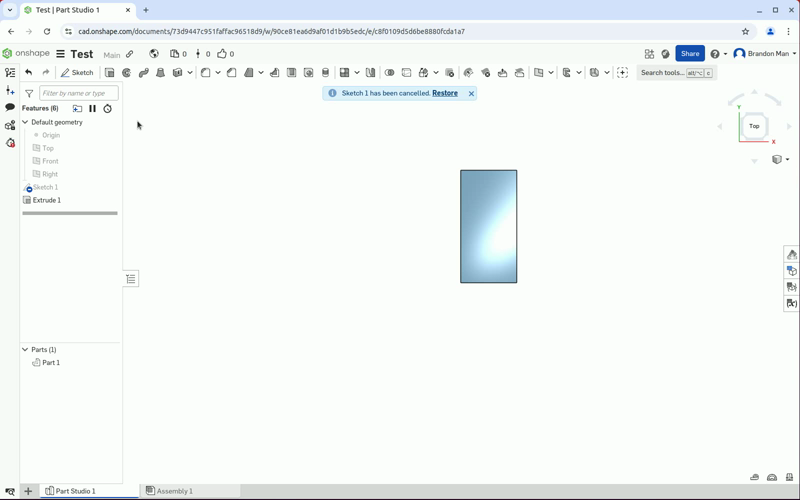
mouse_move(73, 189)
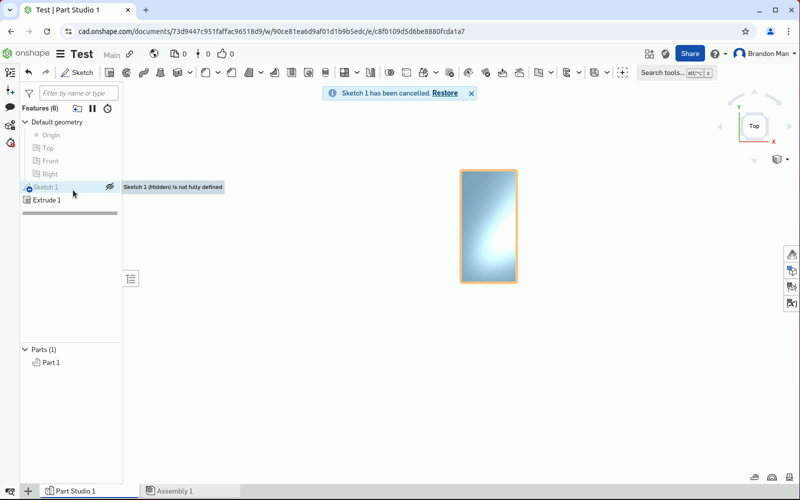
click(73, 189)
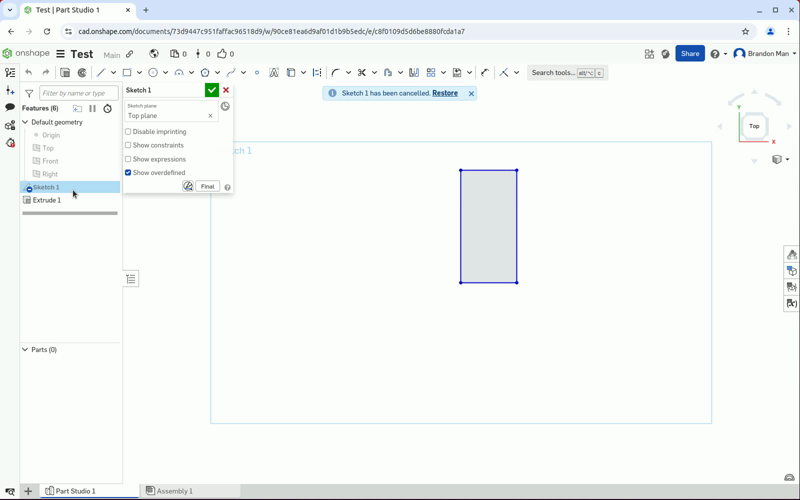
mouse_move(229, 92)
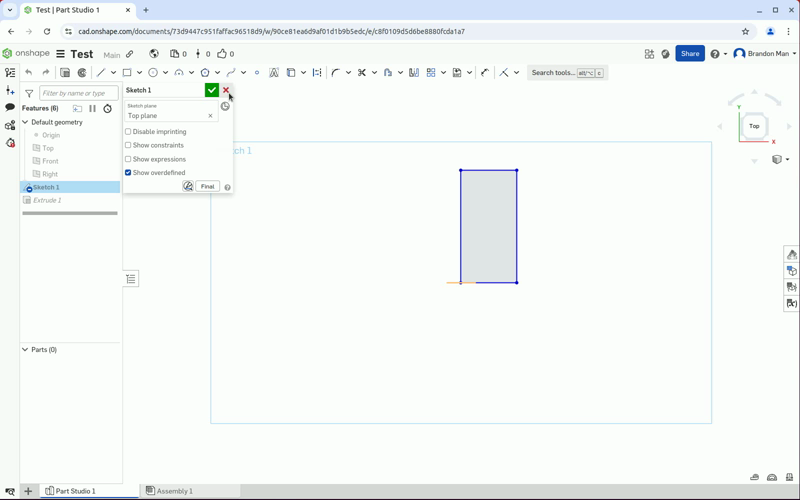
click(229, 92)
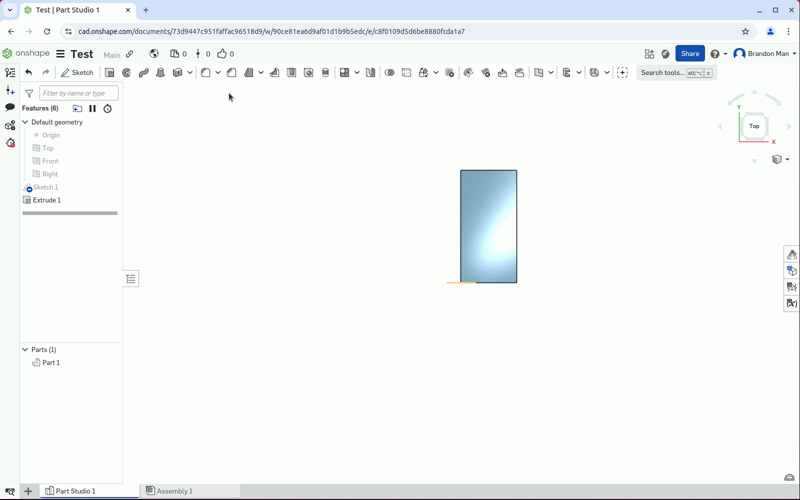
mouse_move(73, 352)
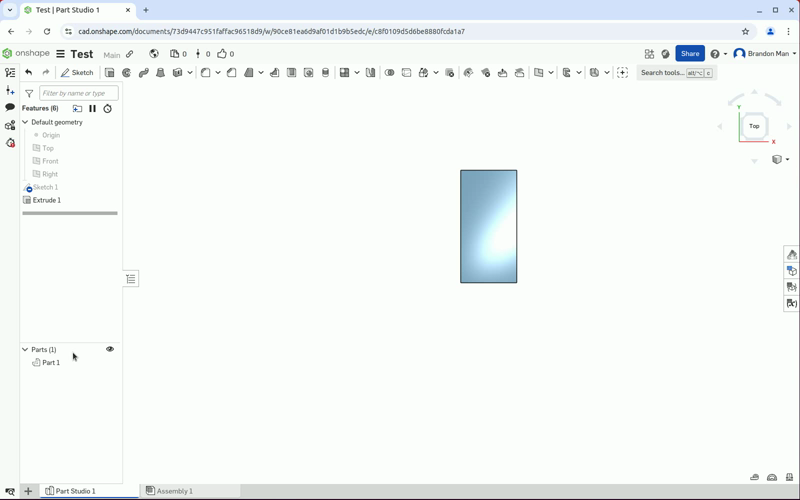
key(y)
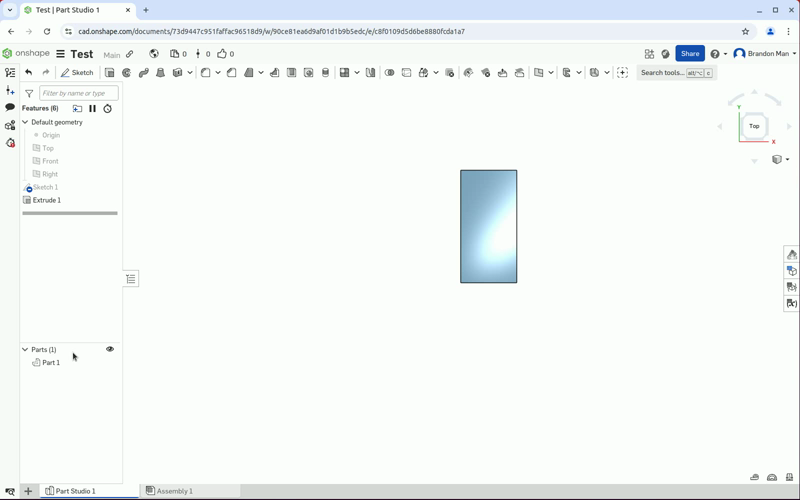
key(shift+p)
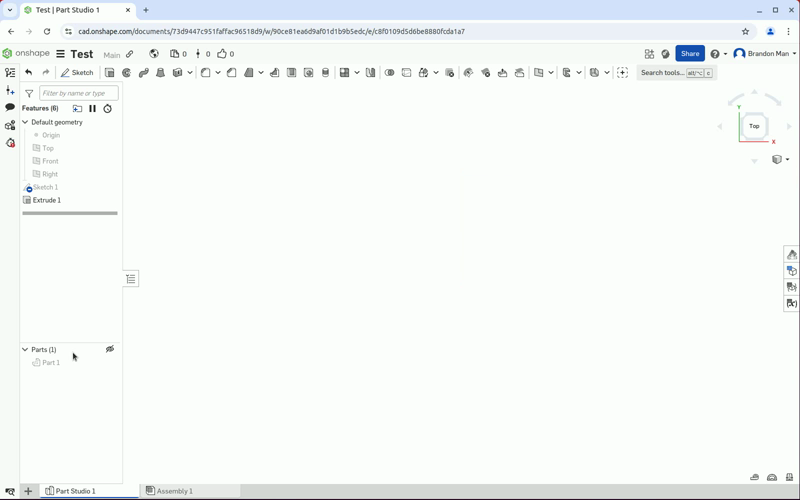
key(space)
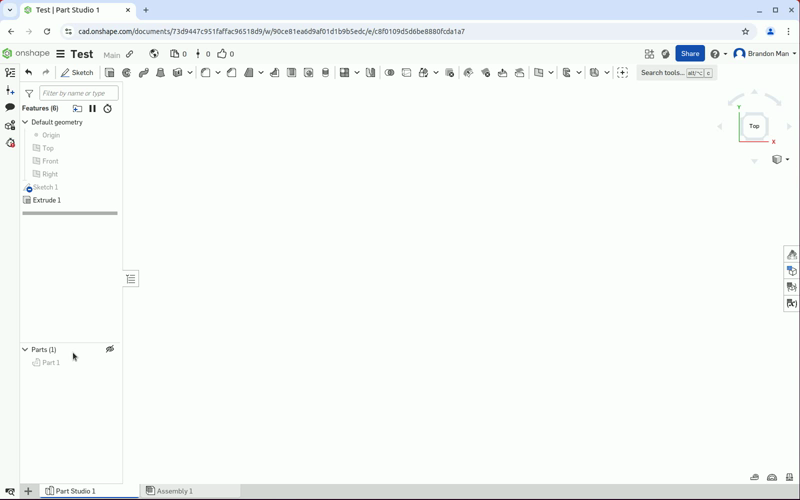
key_down(shift)
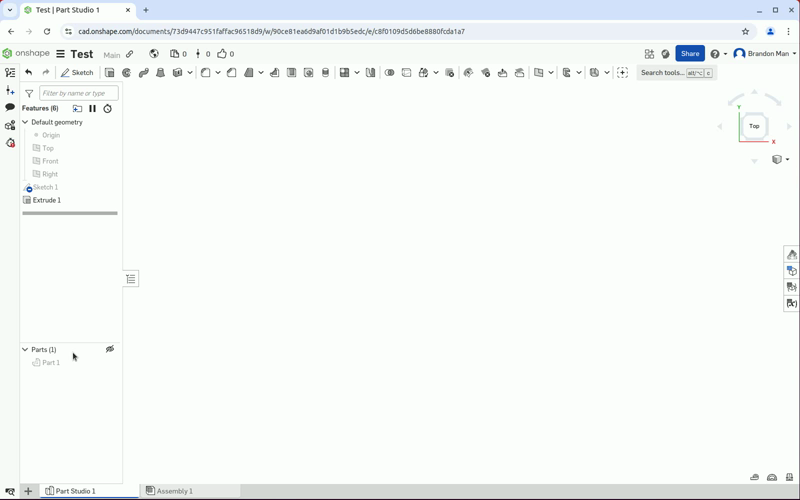
key(up)
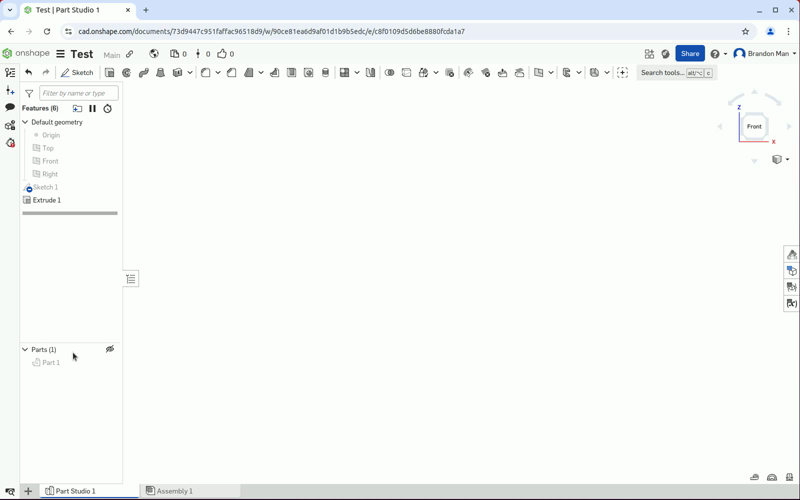
key_up(shift)
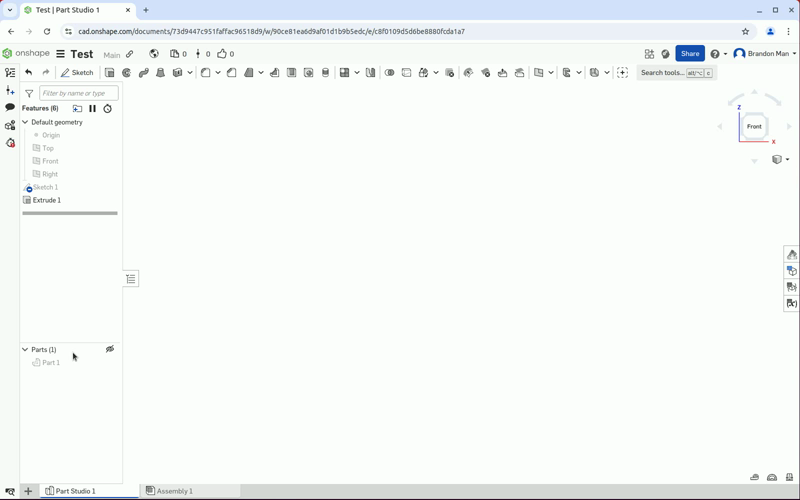
key(space)
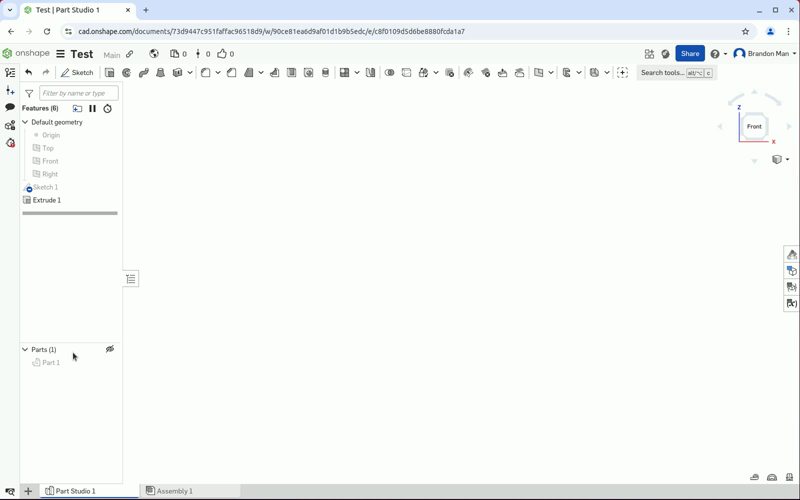
key_down(shift)
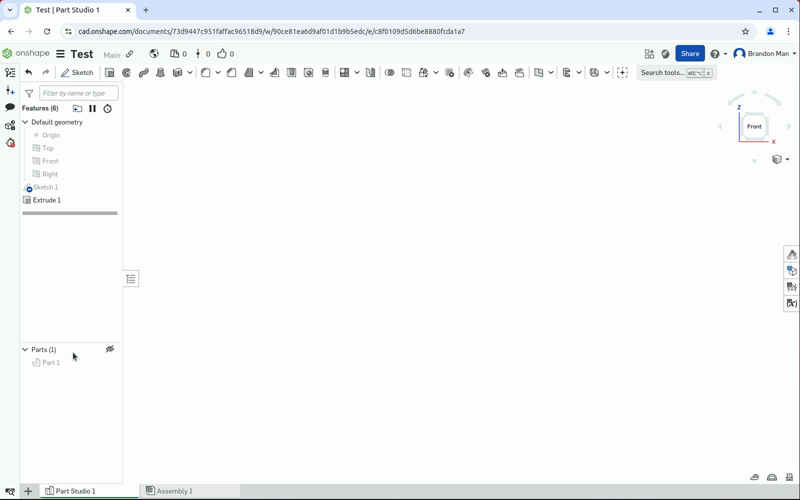
key(left)
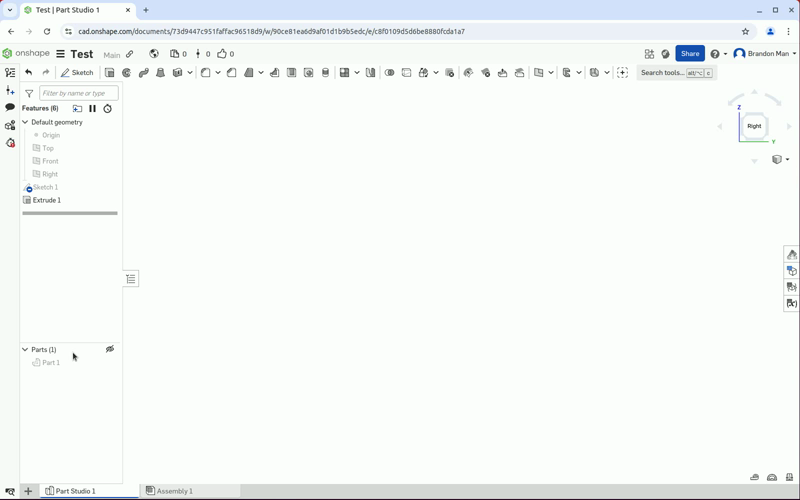
key_up(shift)
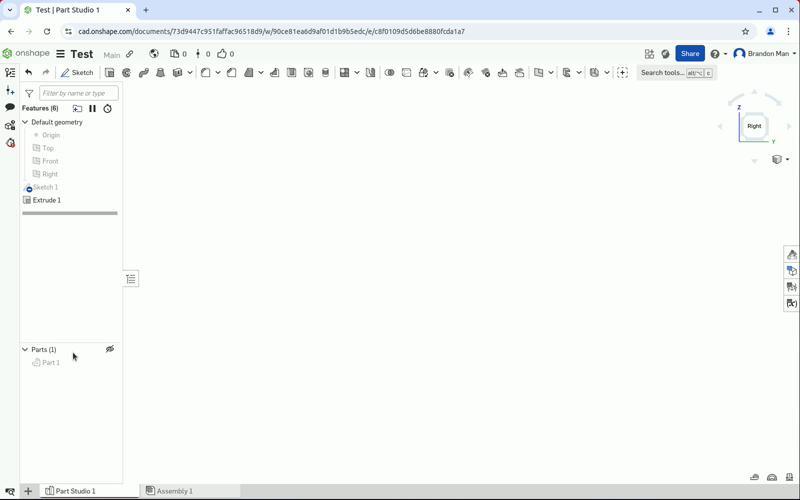
mouse_move(73, 352)
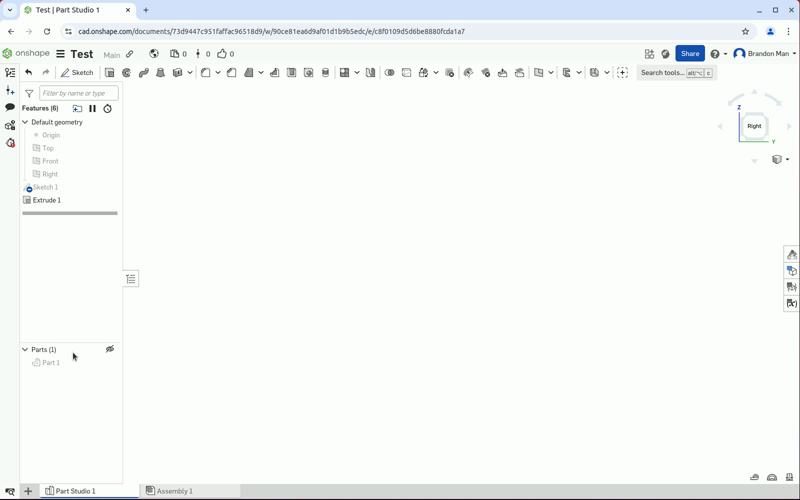
key(shift+y)
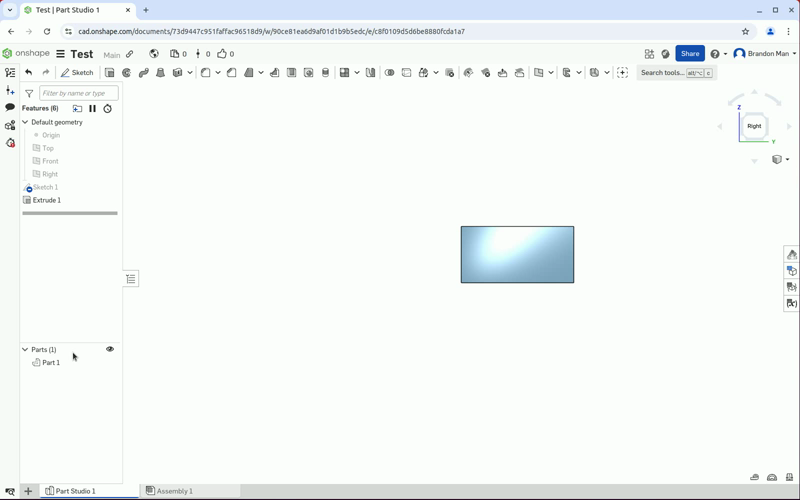
mouse_move(541, 75)
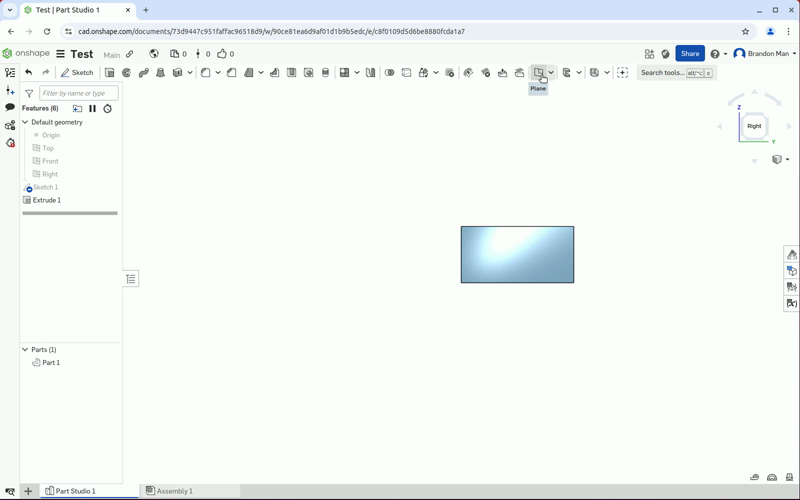
click(541, 75)
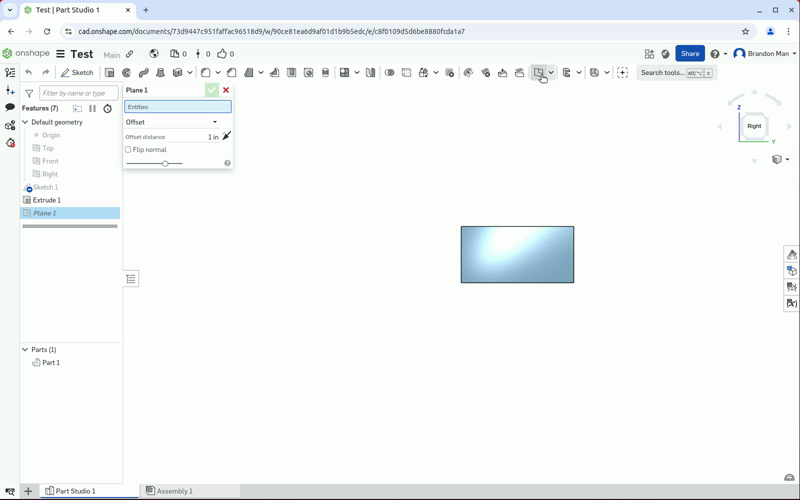
mouse_move(73, 176)
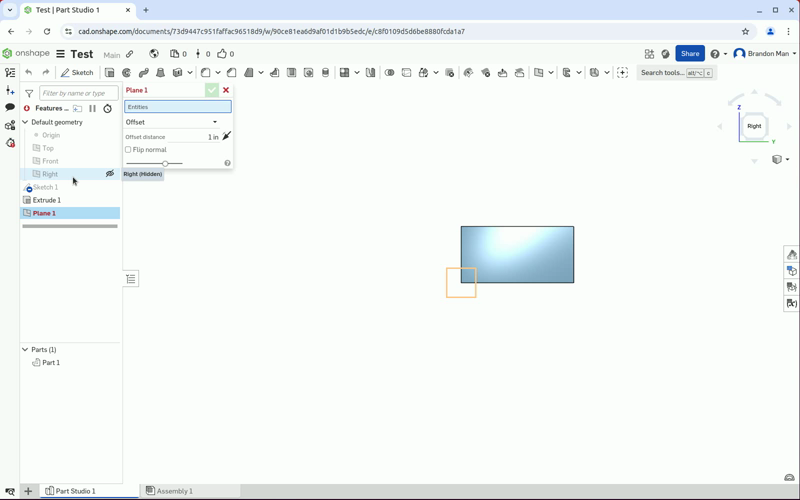
click(73, 176)
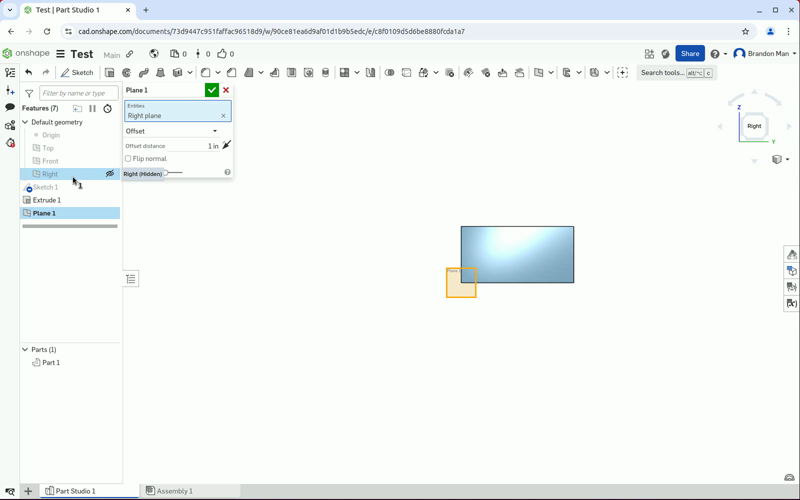
key(tab, 2)
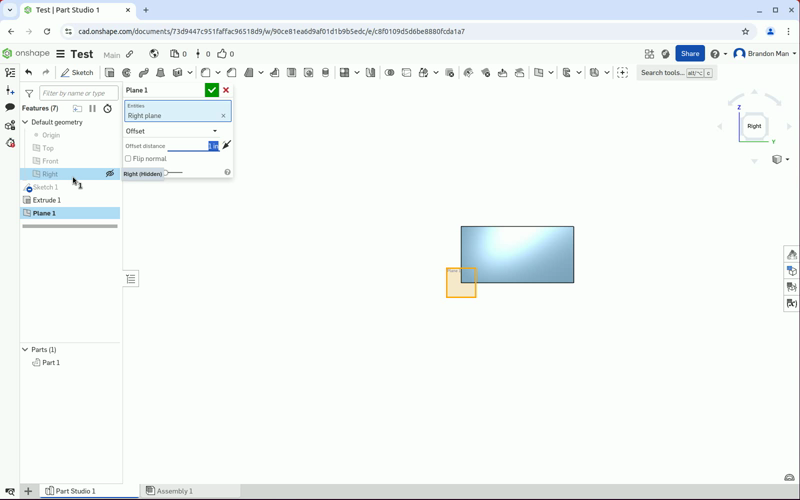
text(11.554)
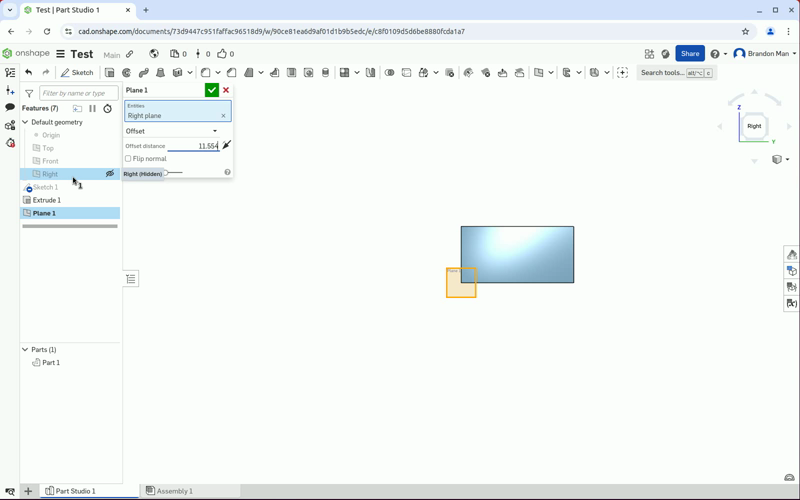
key(enter, 2)
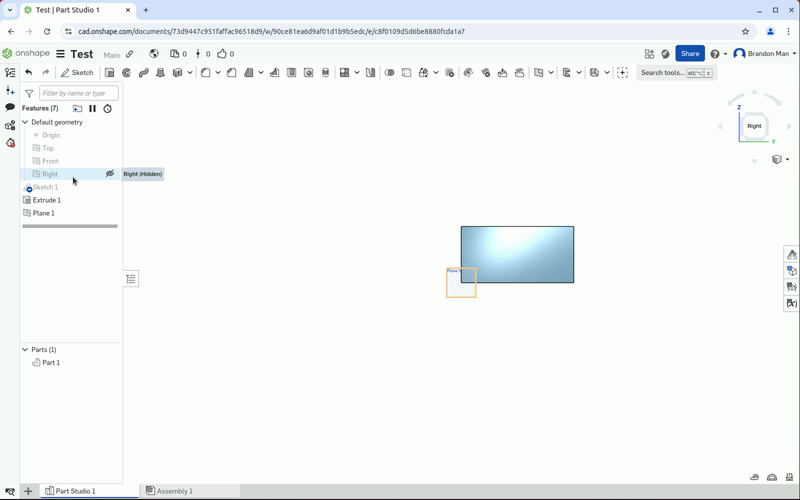
key(shift+s)
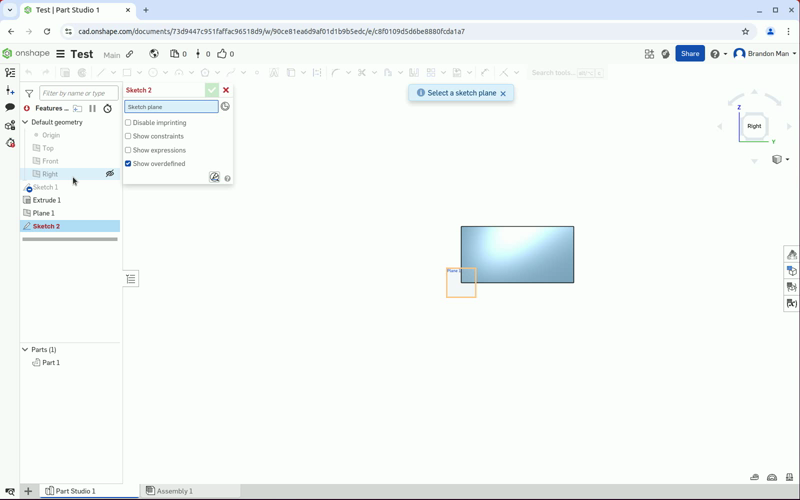
mouse_move(73, 215)
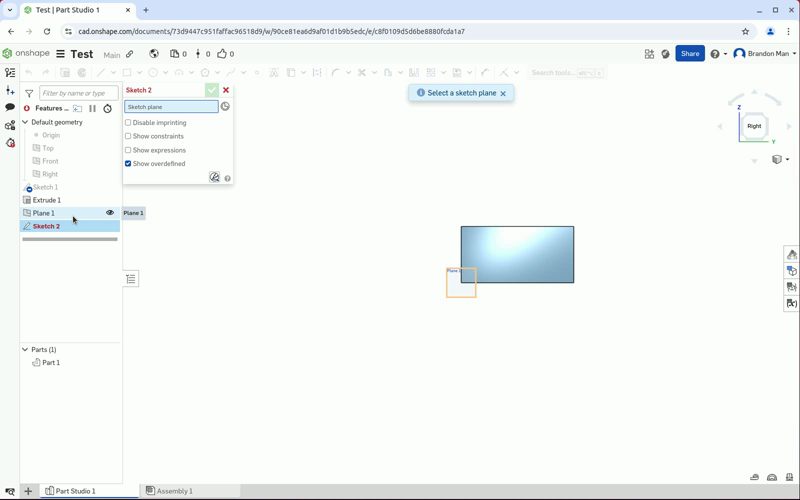
click(73, 215)
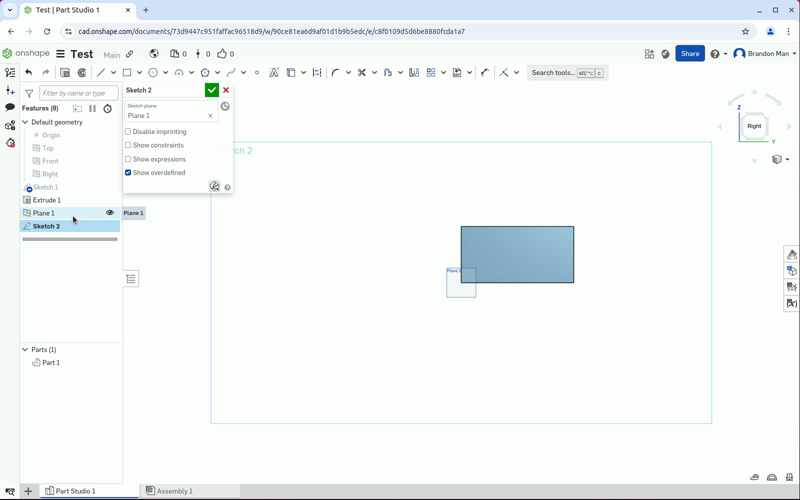
mouse_move(73, 352)
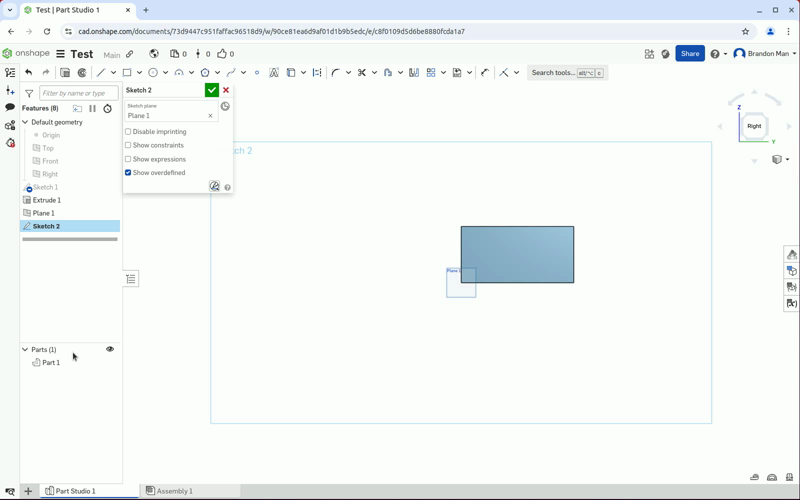
key(y)
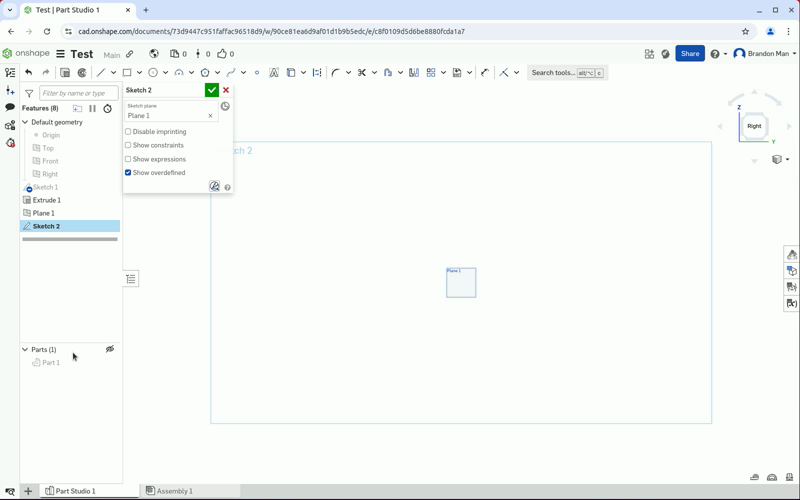
key(l)
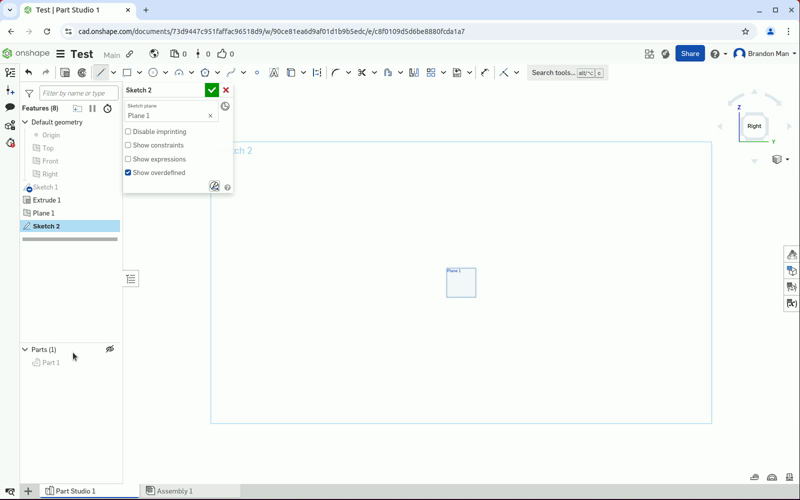
key_down(shift)
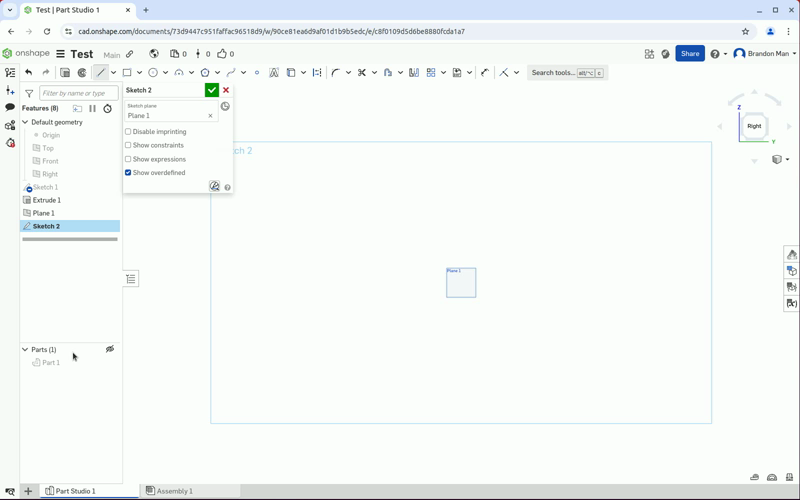
mouse_move(546, 282)
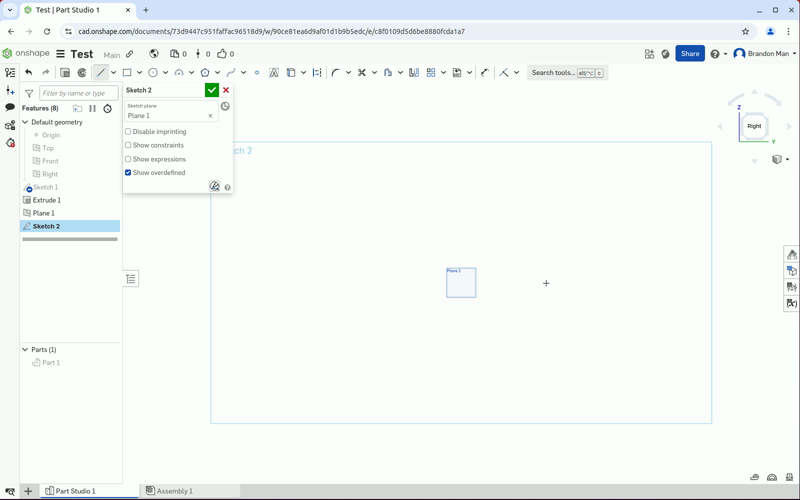
click(546, 282)
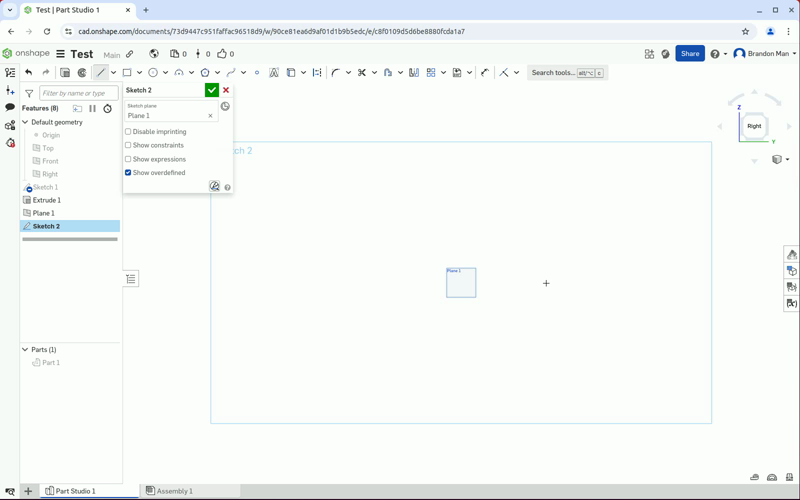
key_up(shift)
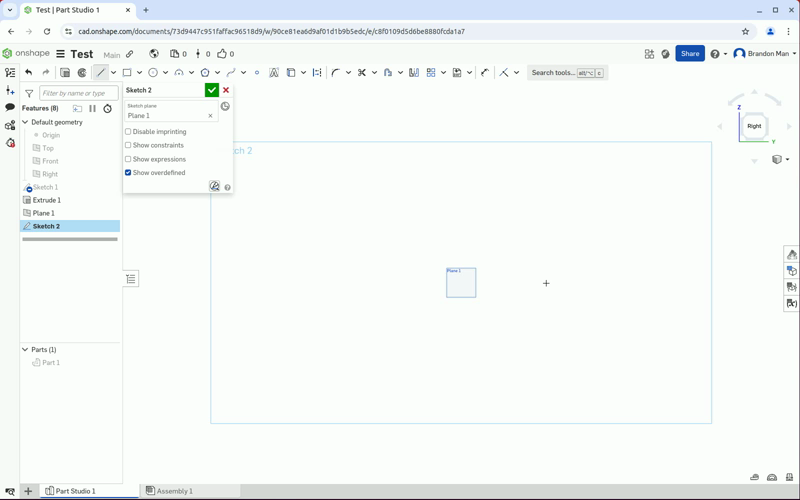
key_down(shift)
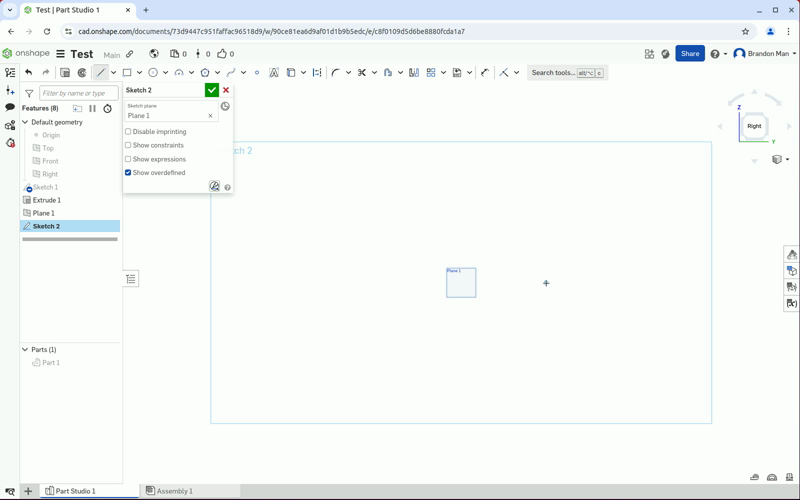
mouse_move(576, 282)
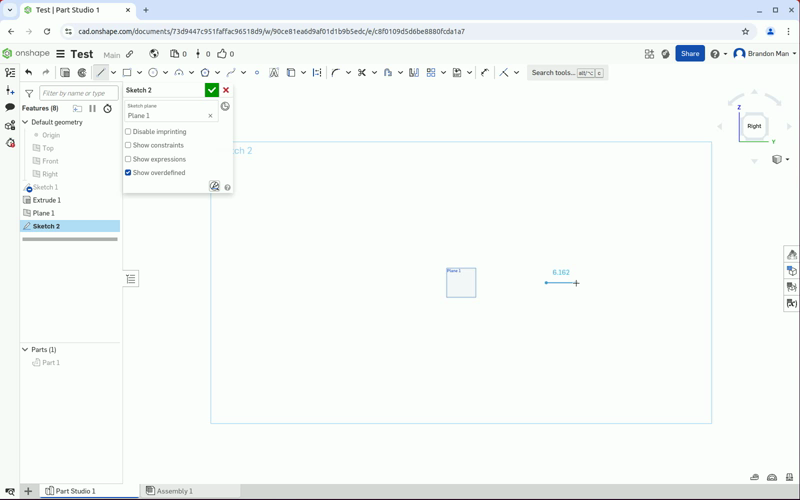
mouse_move(574, 282)
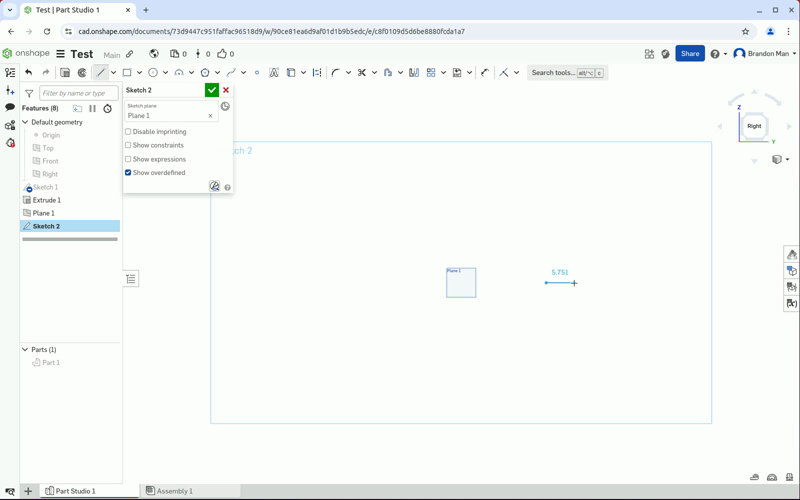
click(574, 282)
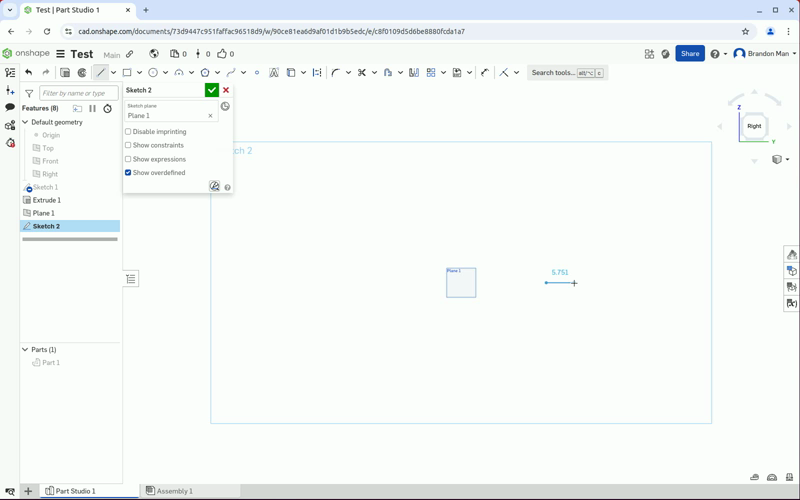
key_up(shift)
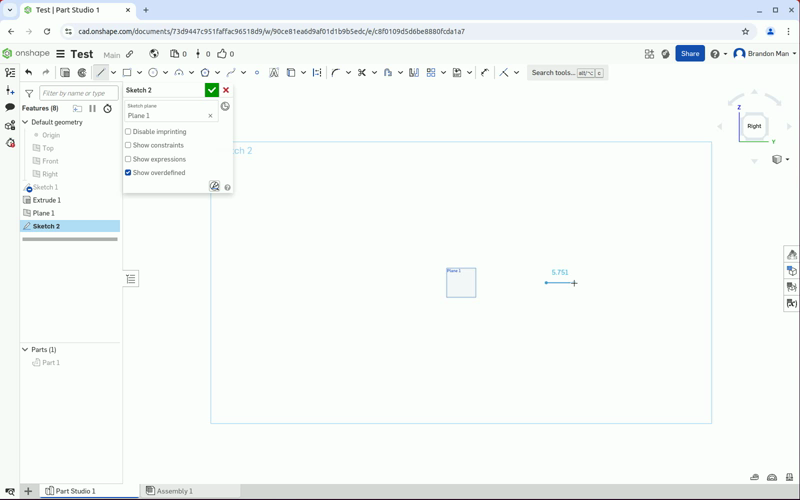
key_down(shift)
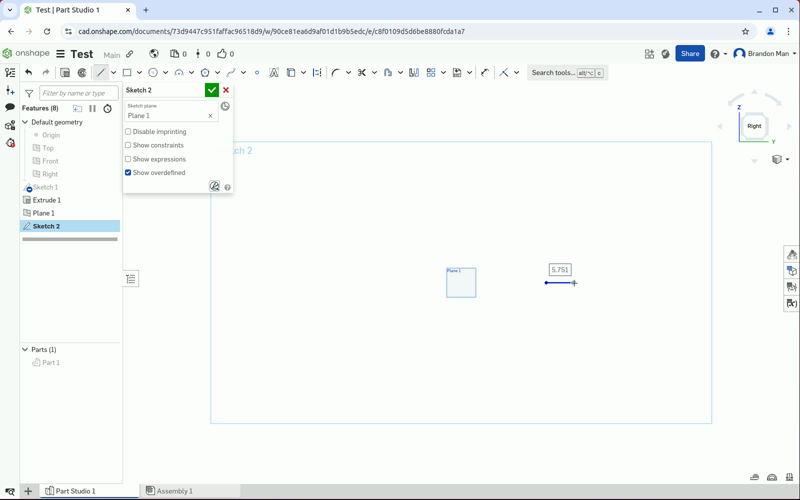
mouse_move(589, 282)
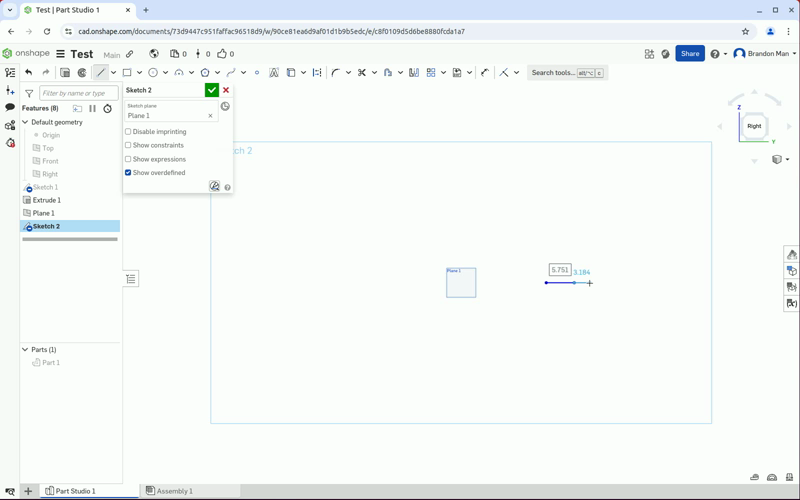
mouse_move(574, 255)
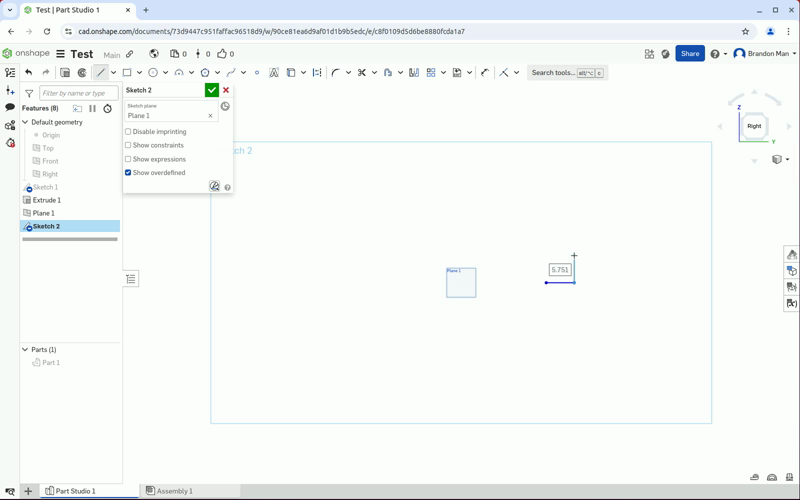
click(574, 255)
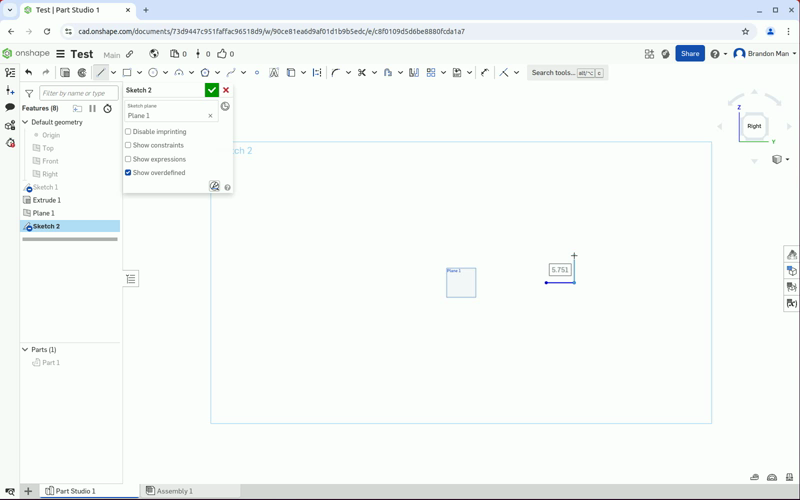
key_up(shift)
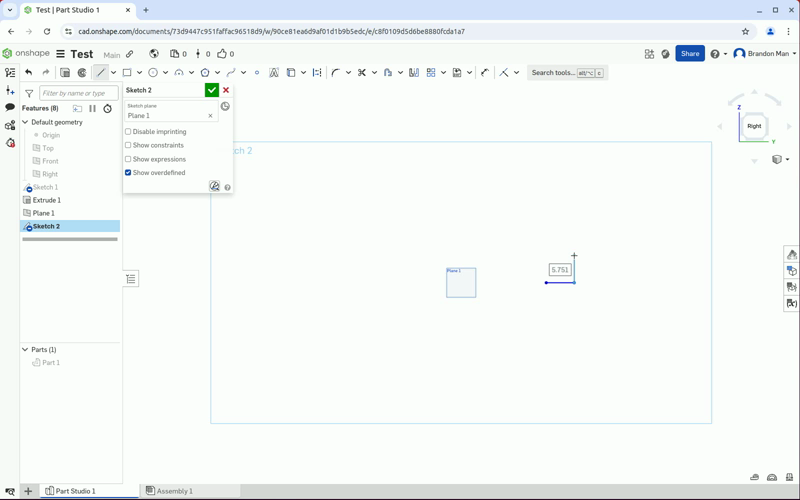
mouse_move(589, 255)
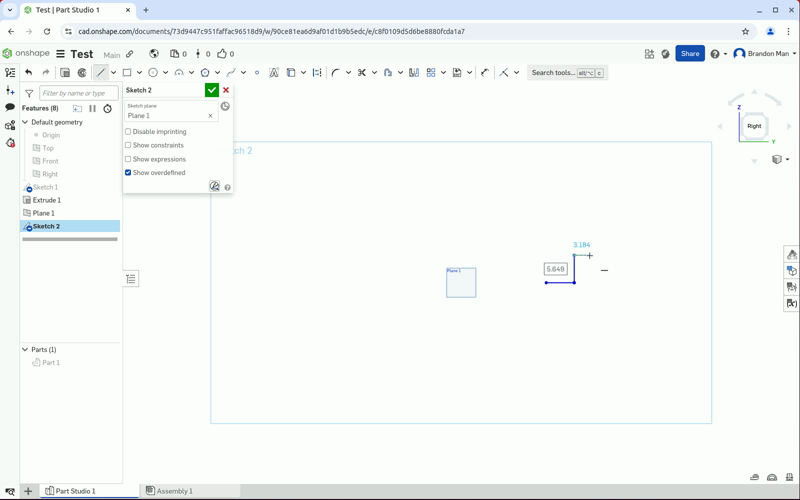
key_down(shift)
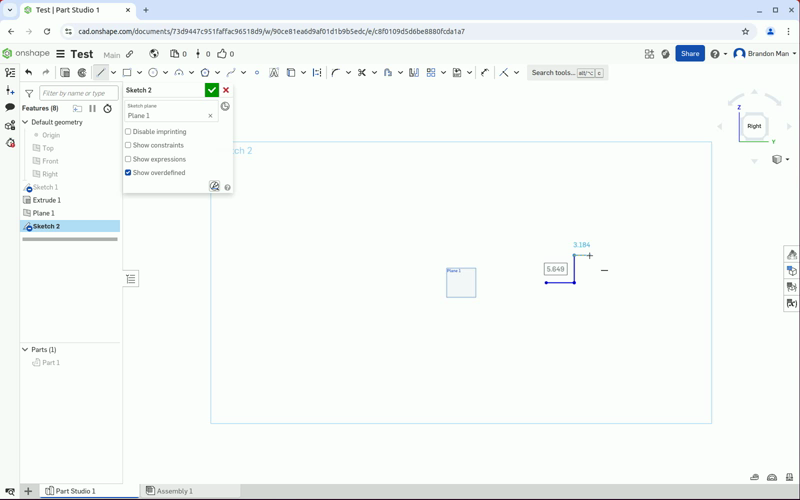
mouse_move(546, 282)
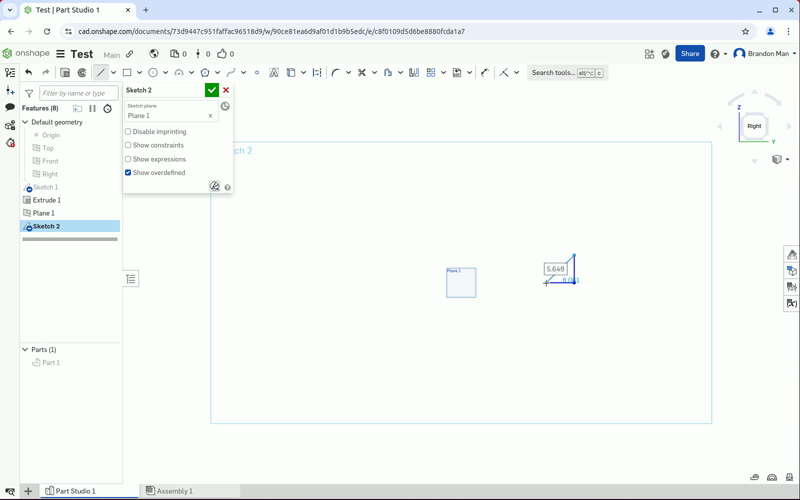
key_up(shift)
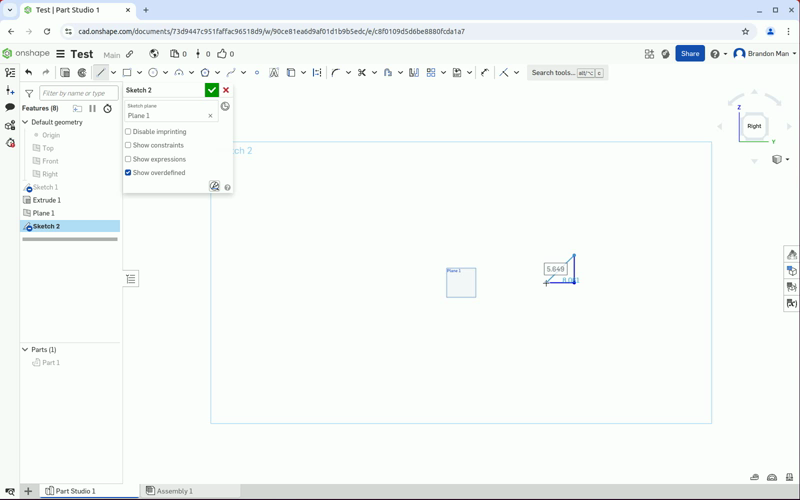
click(546, 282)
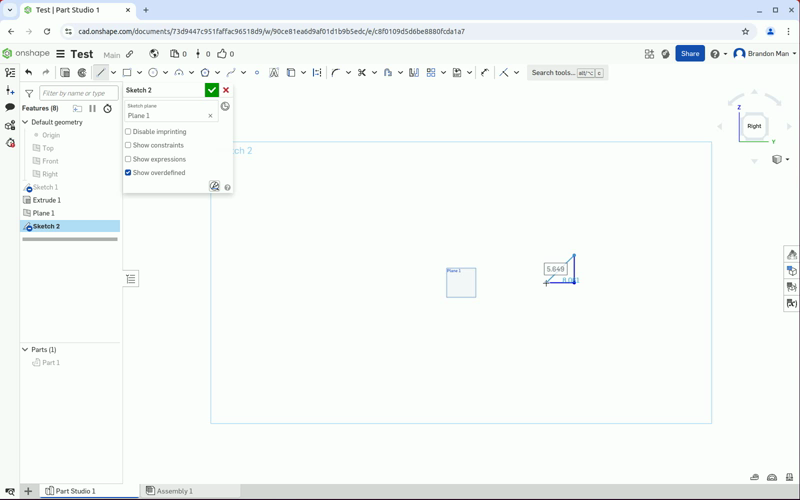
key(esc)
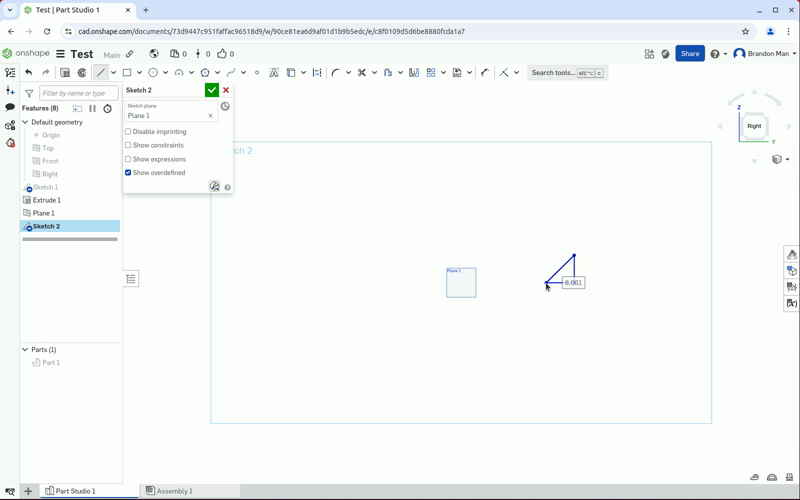
mouse_move(555, 277)
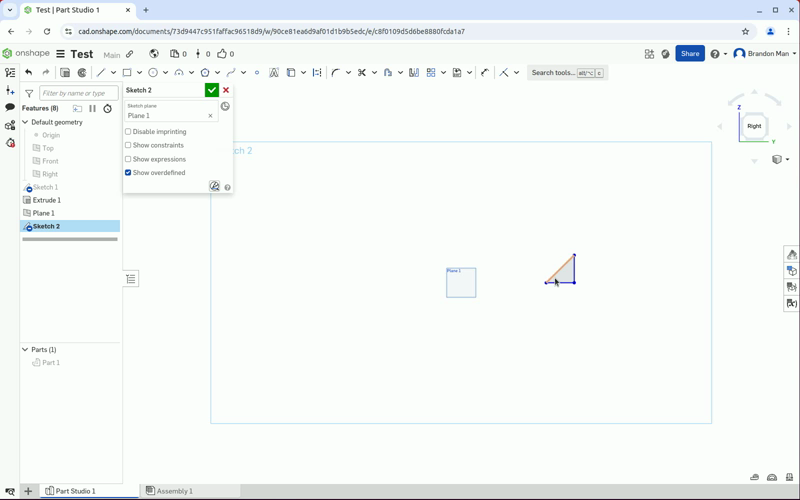
scroll(6)
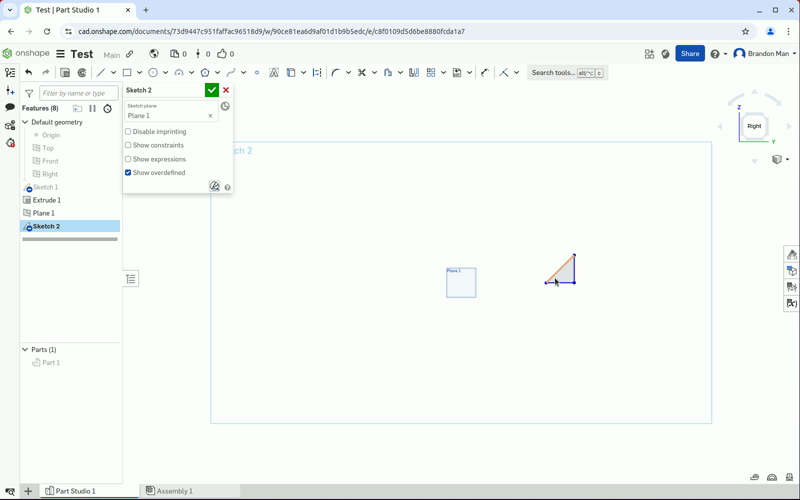
scroll(6)
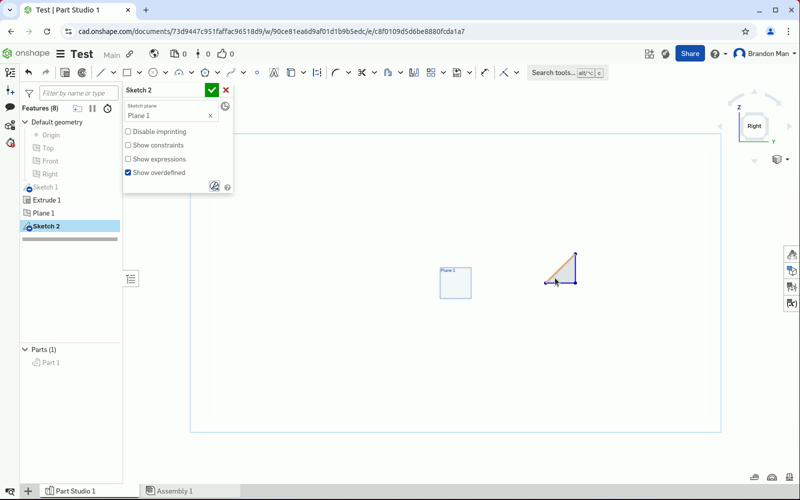
scroll(6)
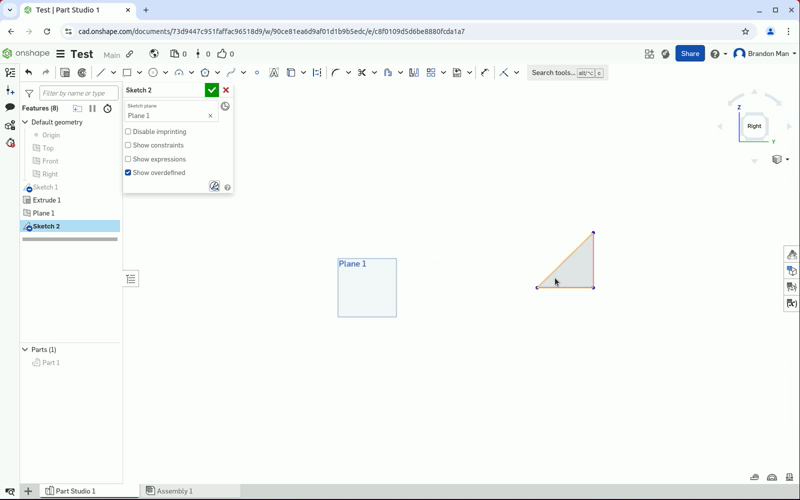
scroll(6)
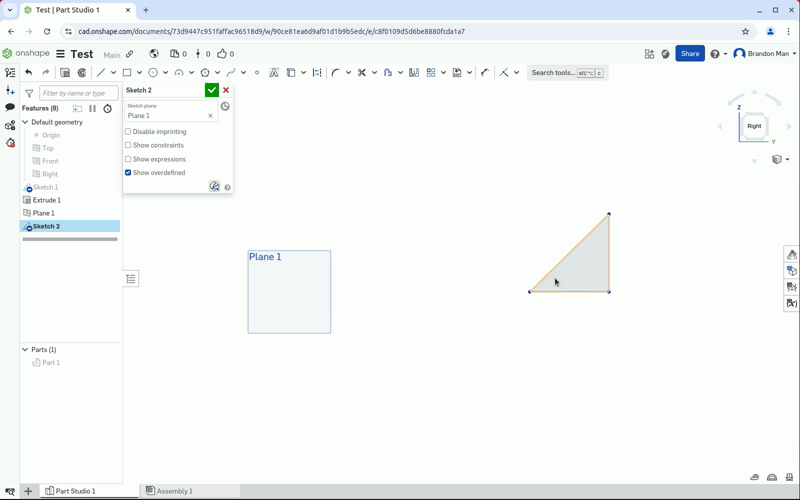
scroll(6)
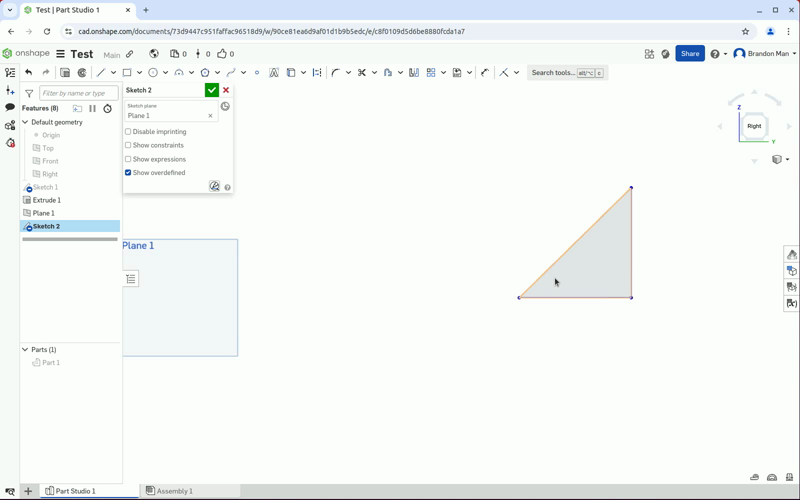
scroll(6)
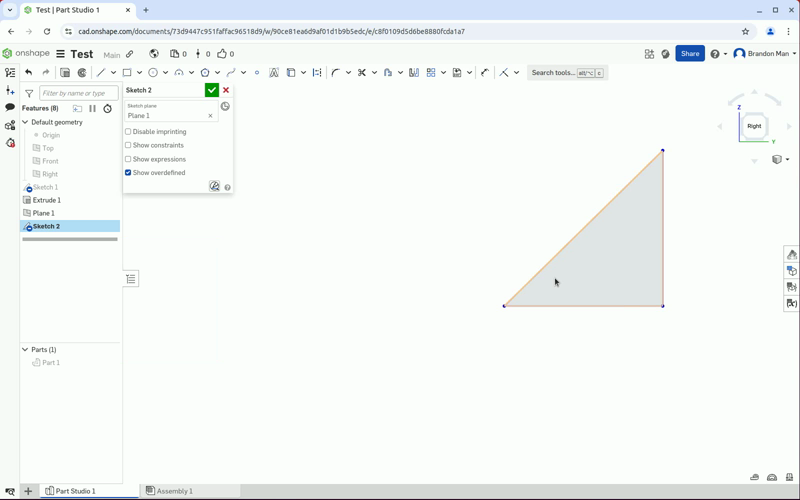
scroll(6)
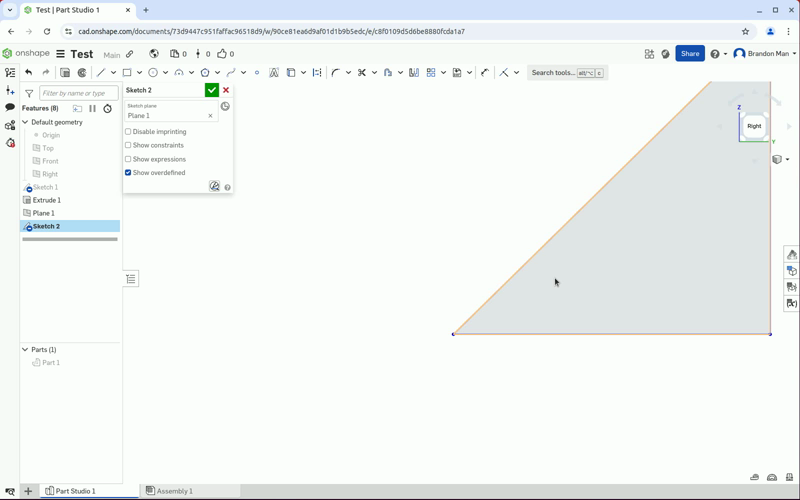
click(555, 277)
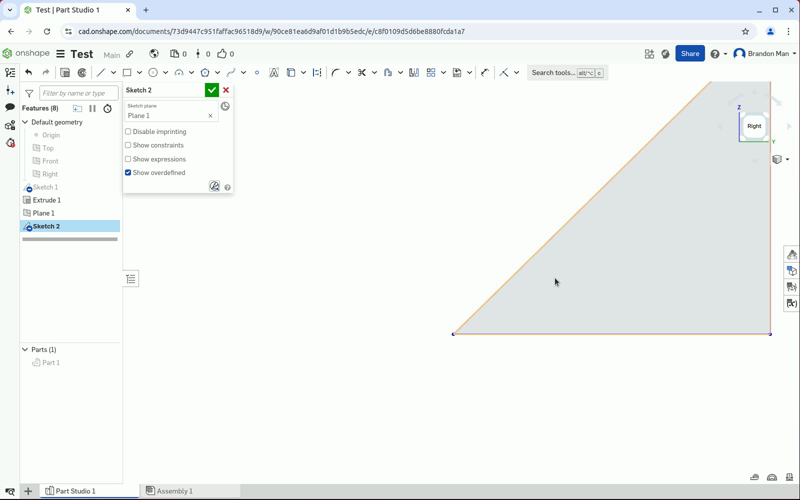
scroll(-6)
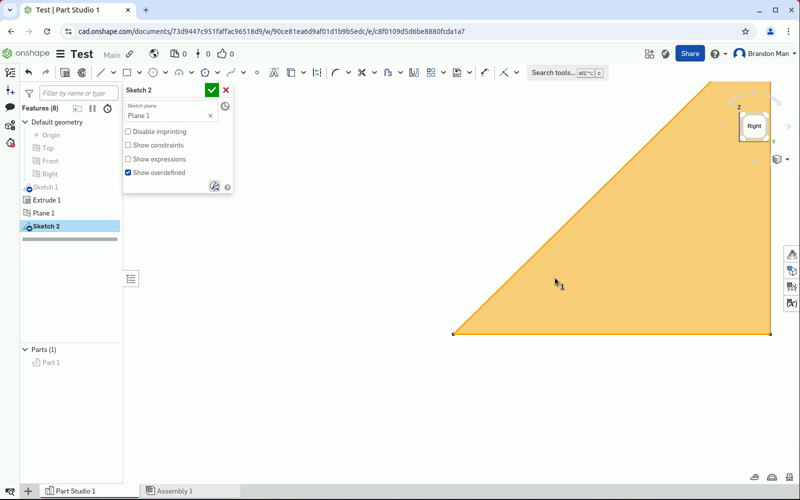
scroll(-6)
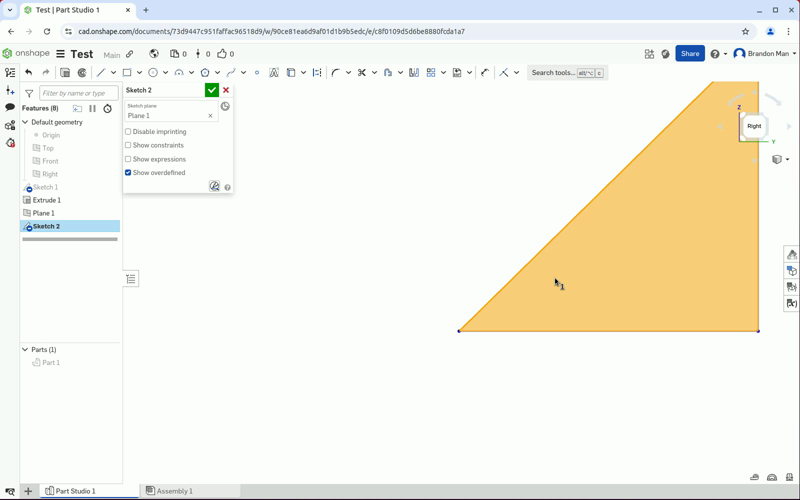
scroll(-6)
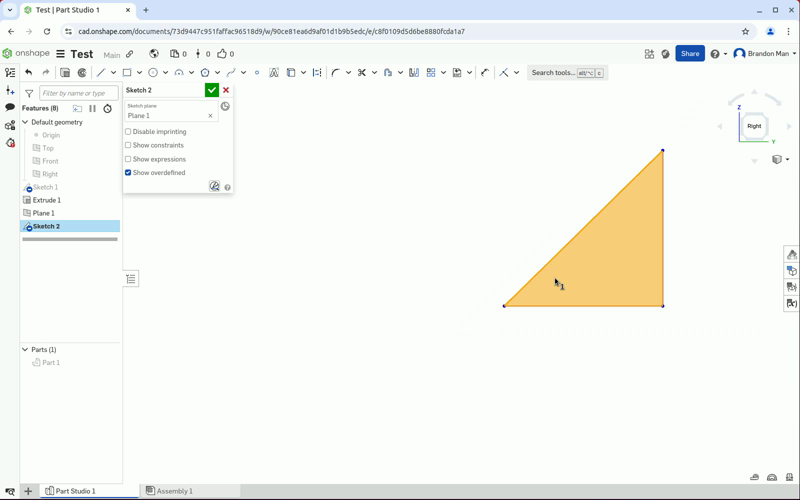
scroll(-6)
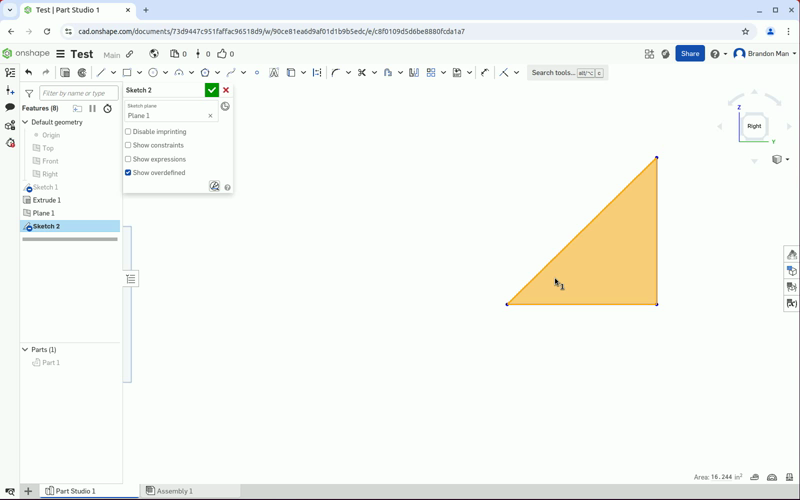
scroll(-6)
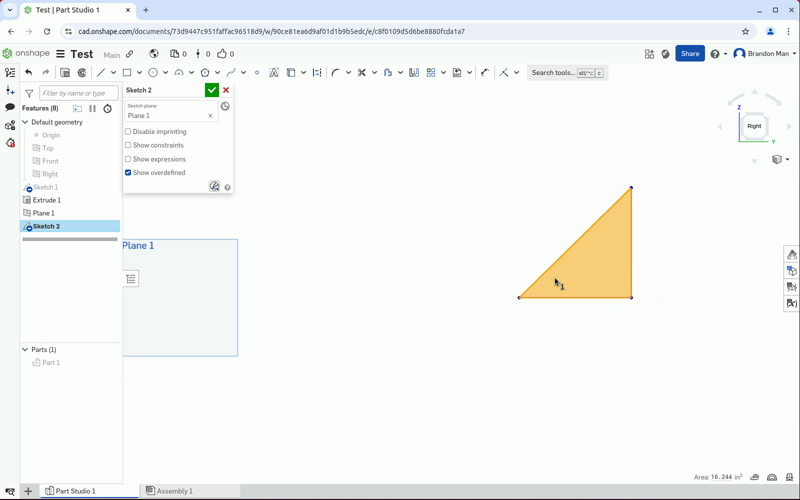
scroll(-6)
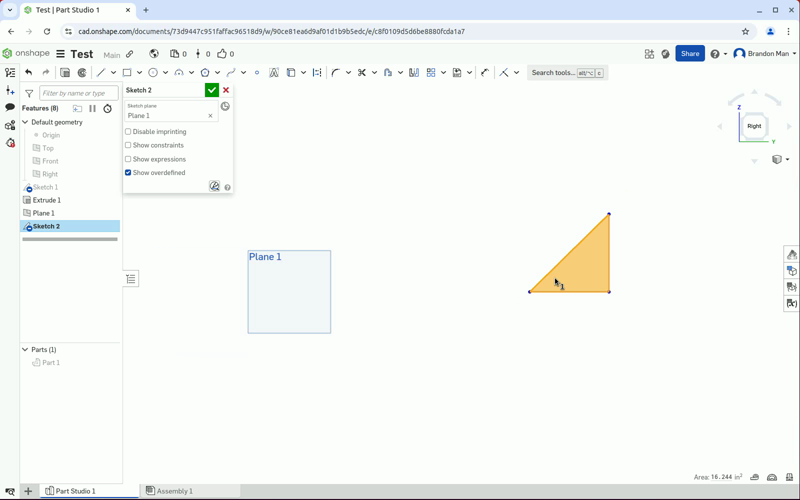
scroll(-6)
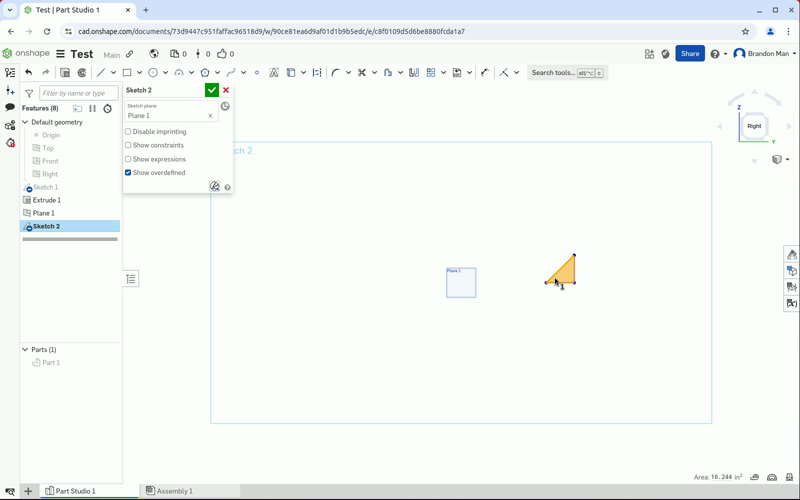
mouse_move(73, 352)
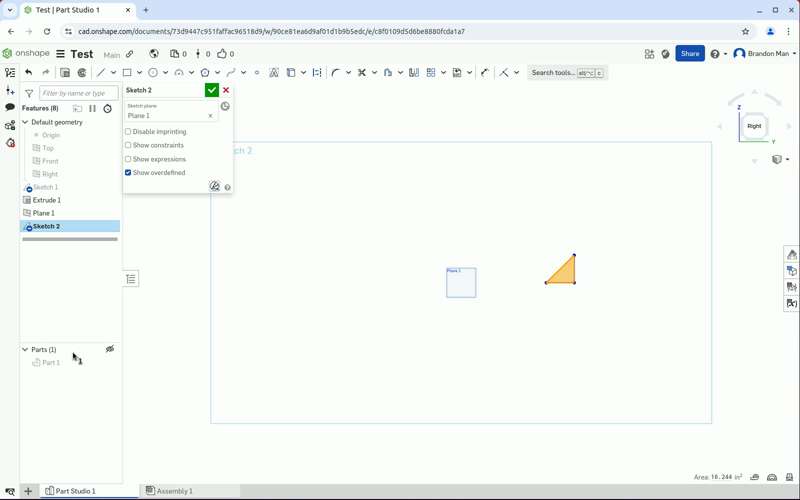
key(shift+y)
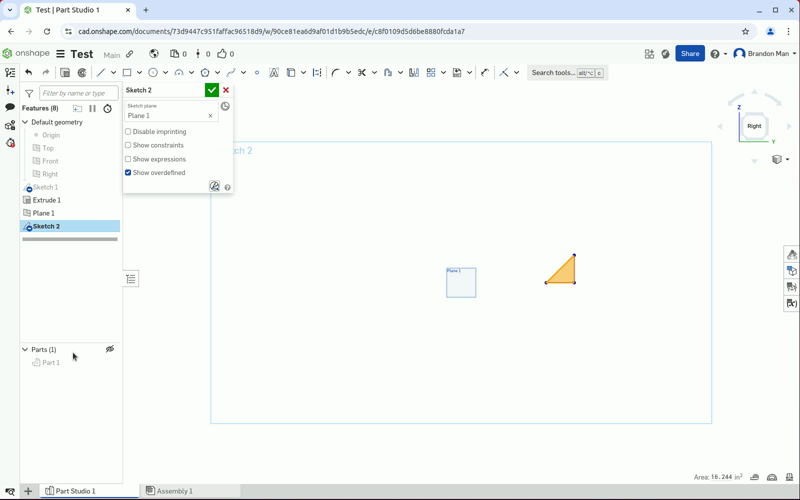
key(shift+e)
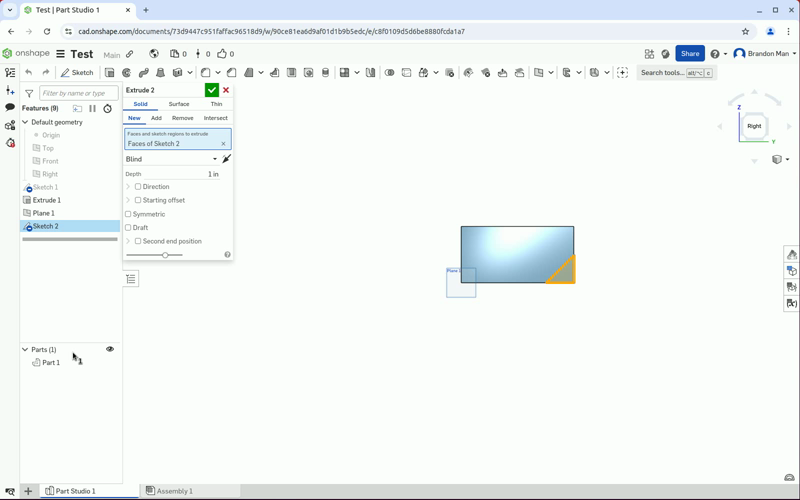
mouse_move(143, 106)
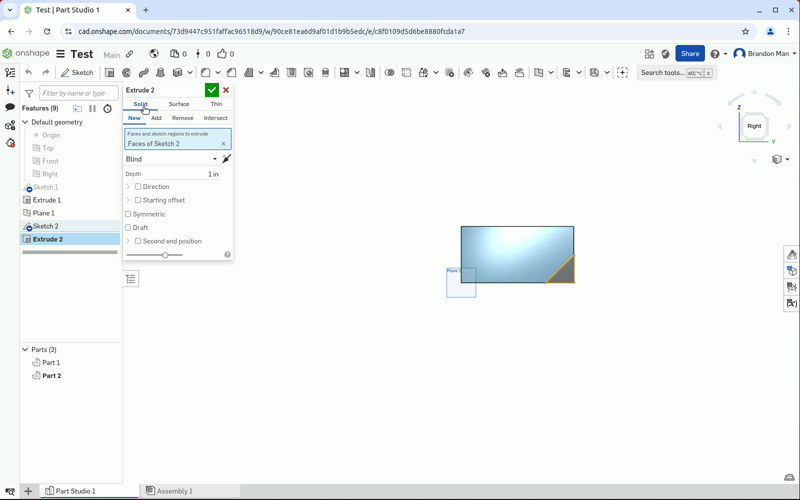
click(143, 106)
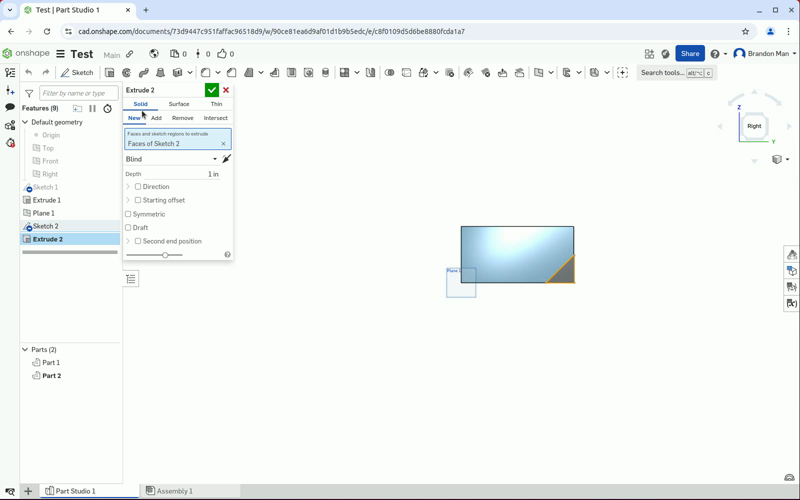
mouse_move(137, 120)
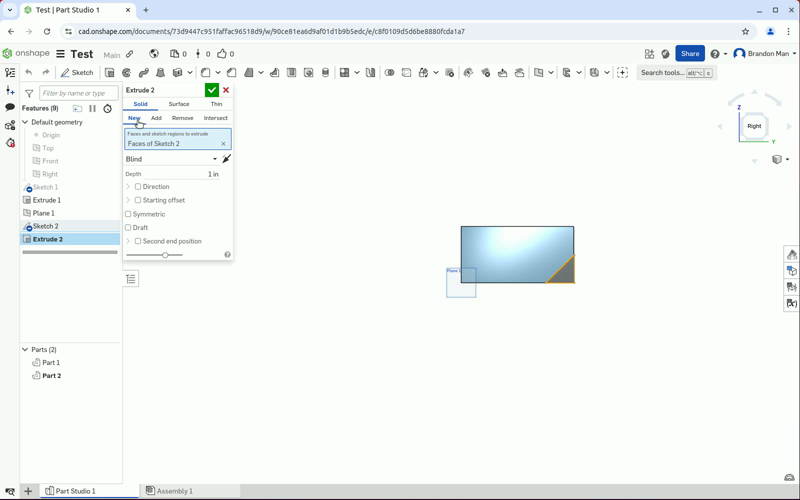
click(137, 120)
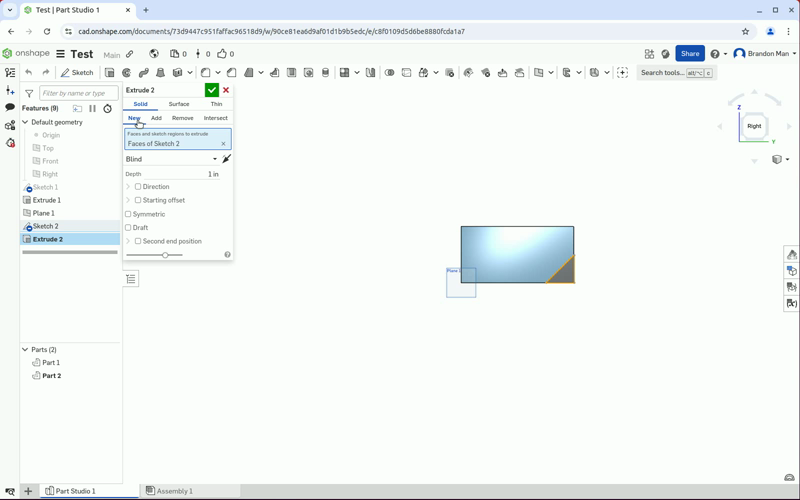
key(tab, 4)
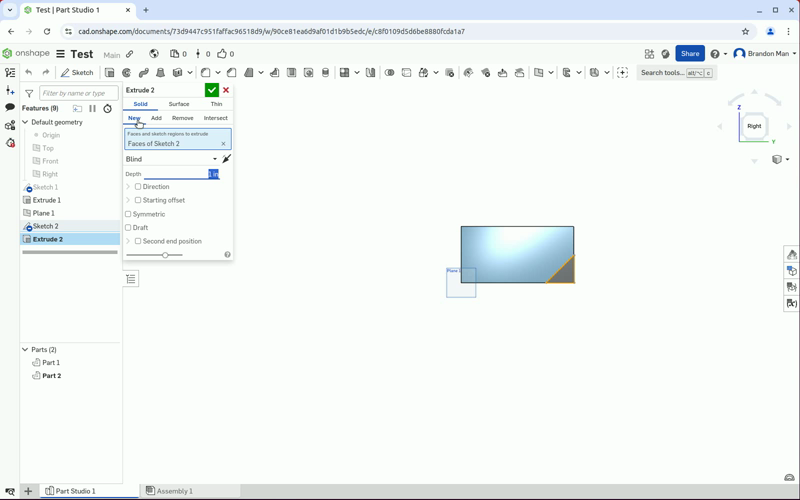
text(6.018)
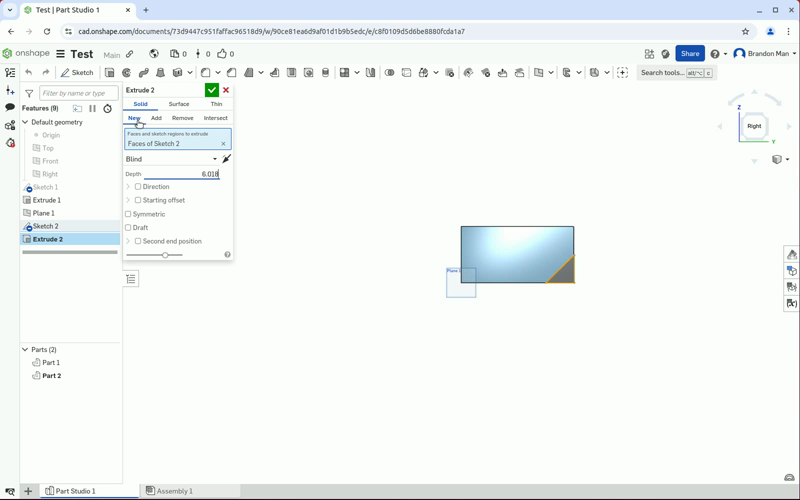
key(enter)
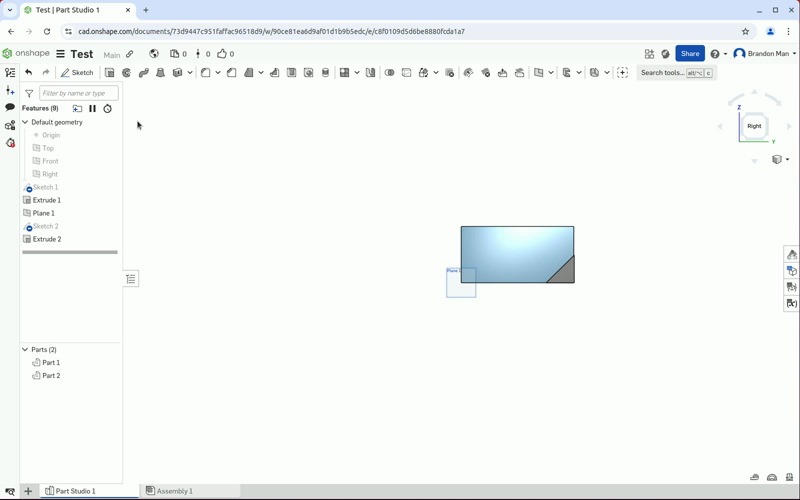
key(shift+h)
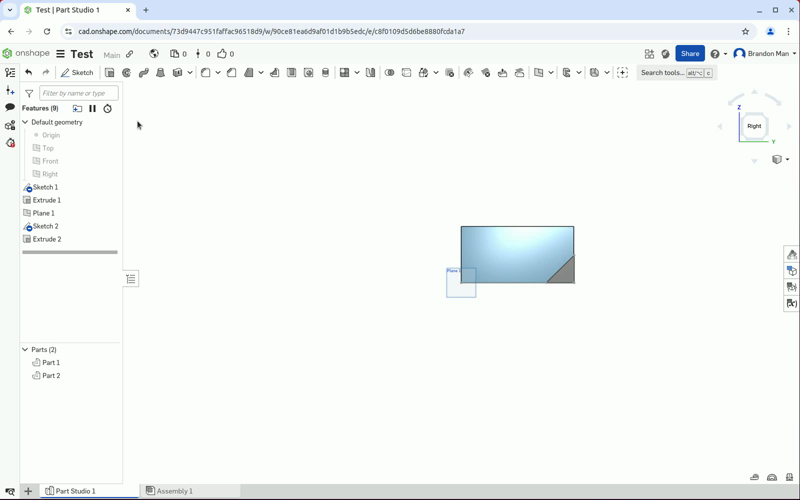
key(shift+h)
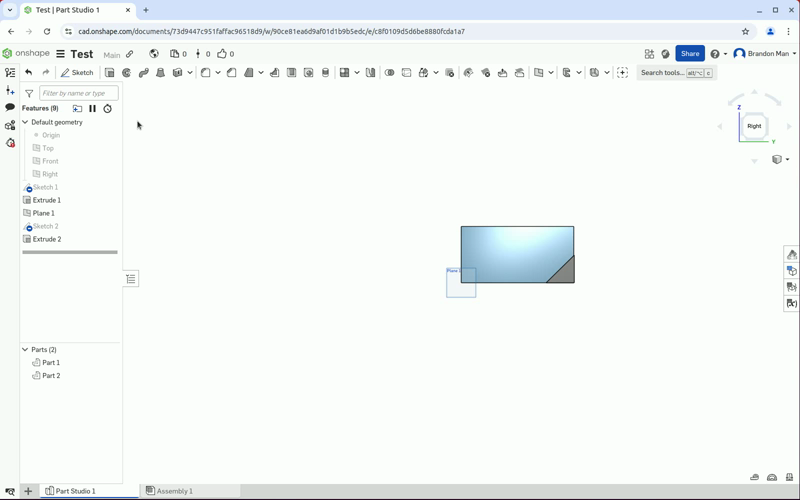
mouse_move(73, 189)
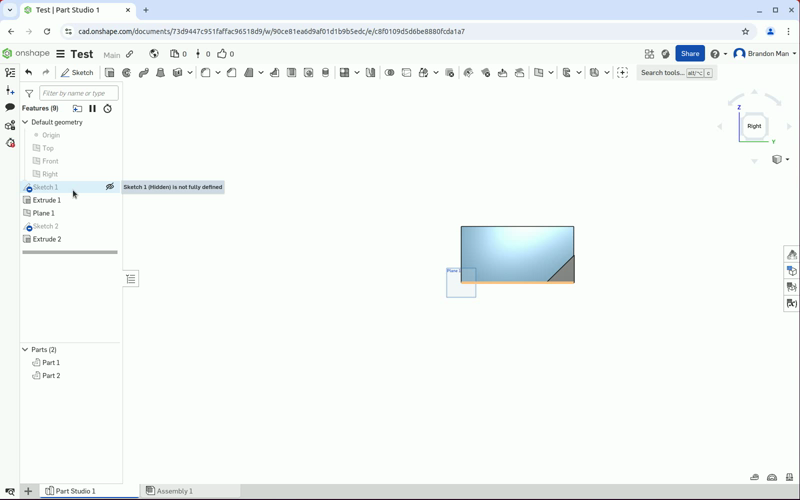
click(73, 189)
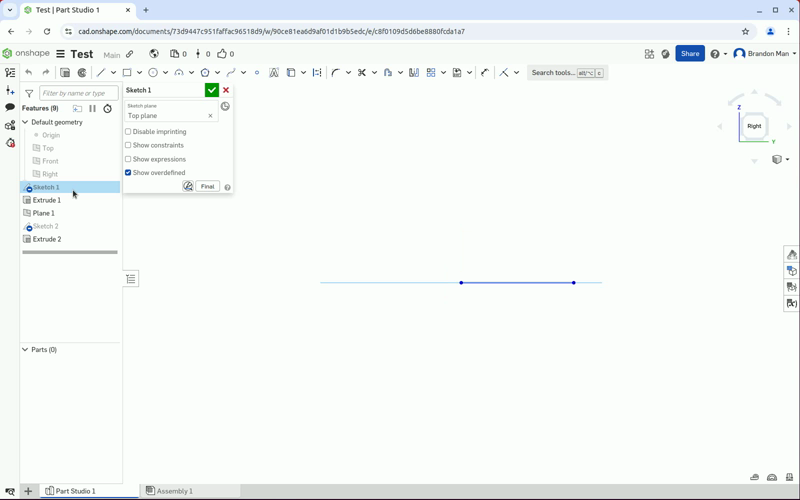
mouse_move(229, 92)
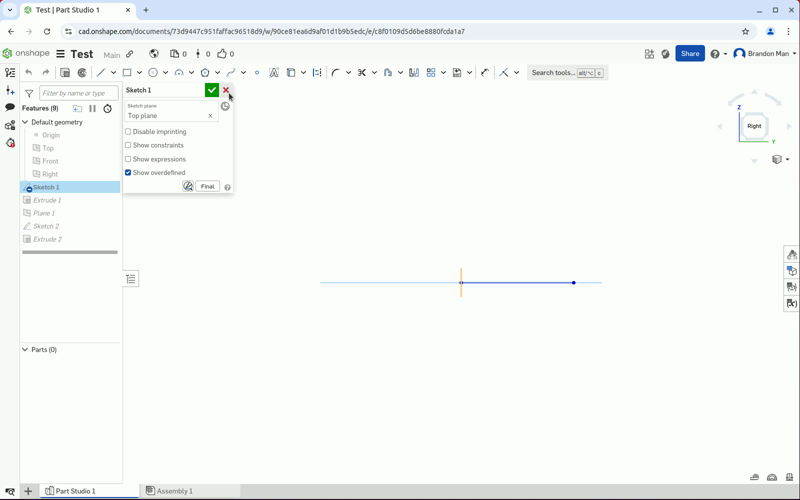
click(229, 92)
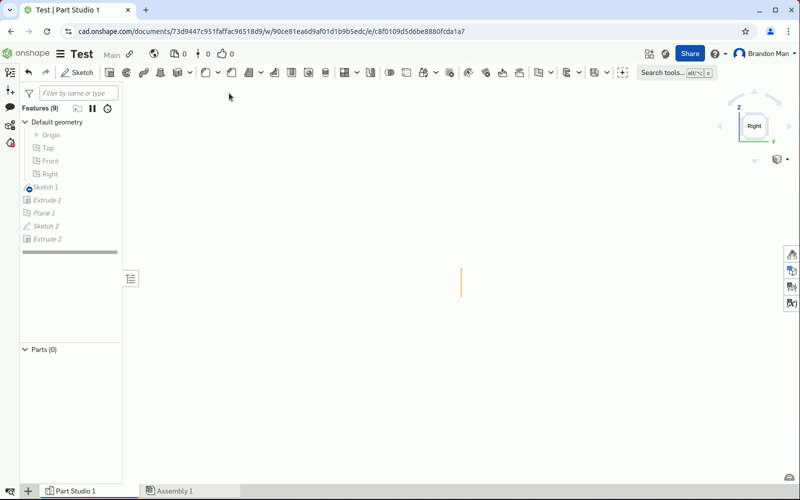
mouse_move(541, 75)
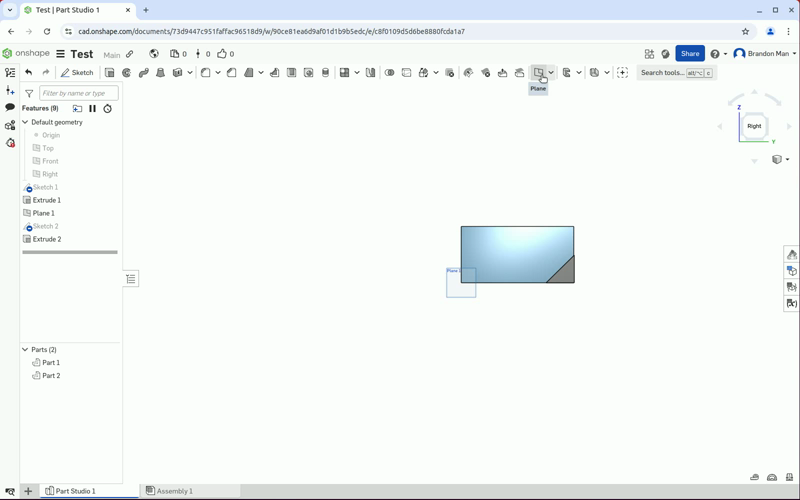
click(541, 75)
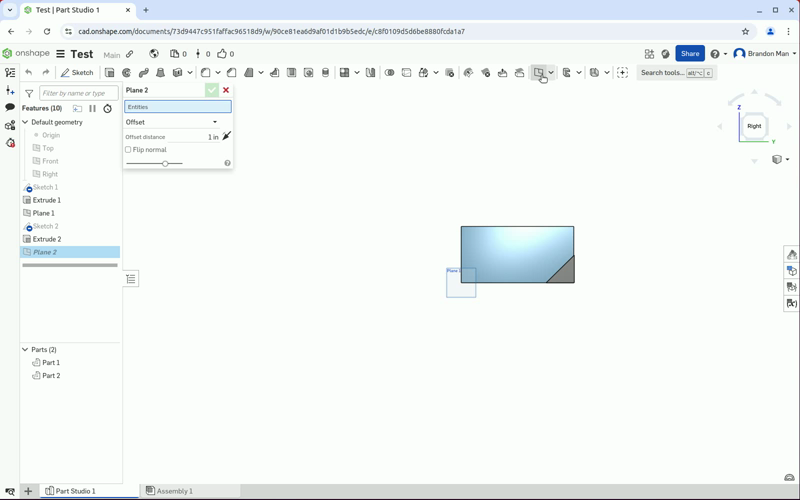
mouse_move(73, 176)
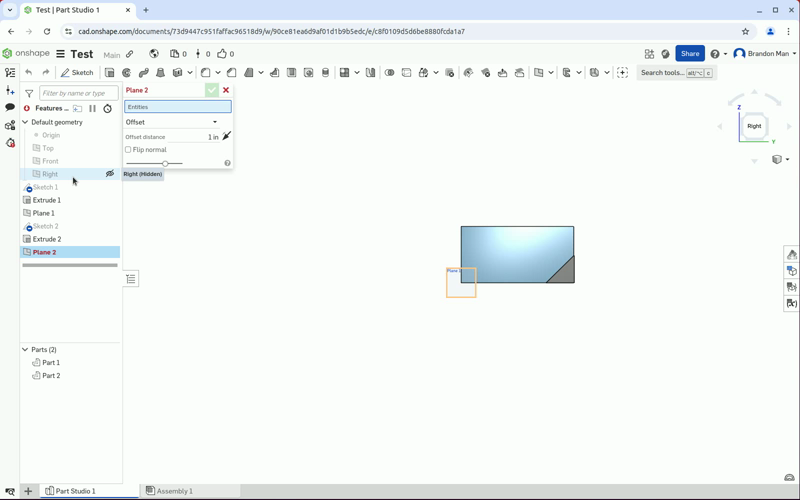
click(73, 176)
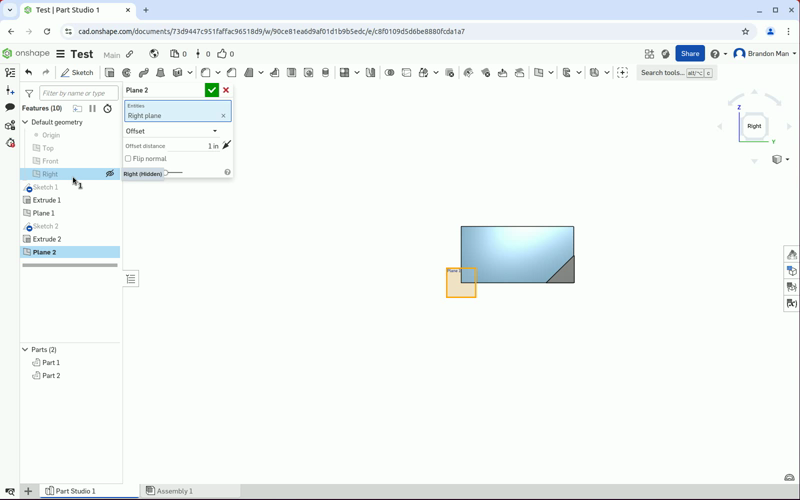
key(tab, 2)
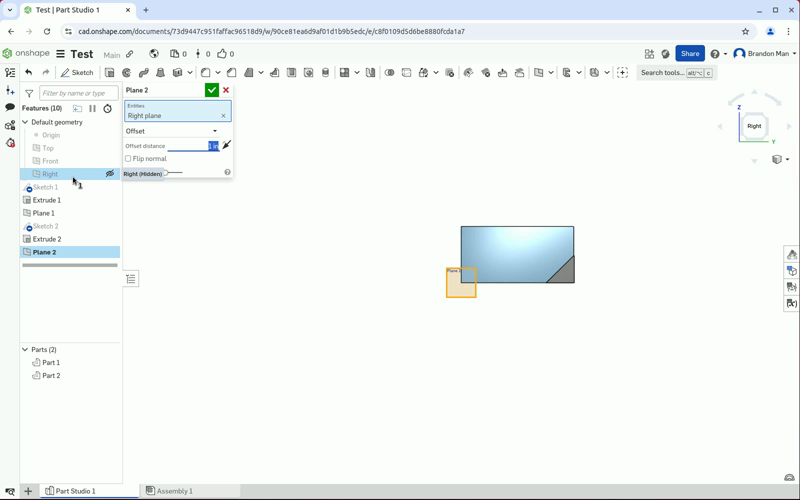
text(17.562)
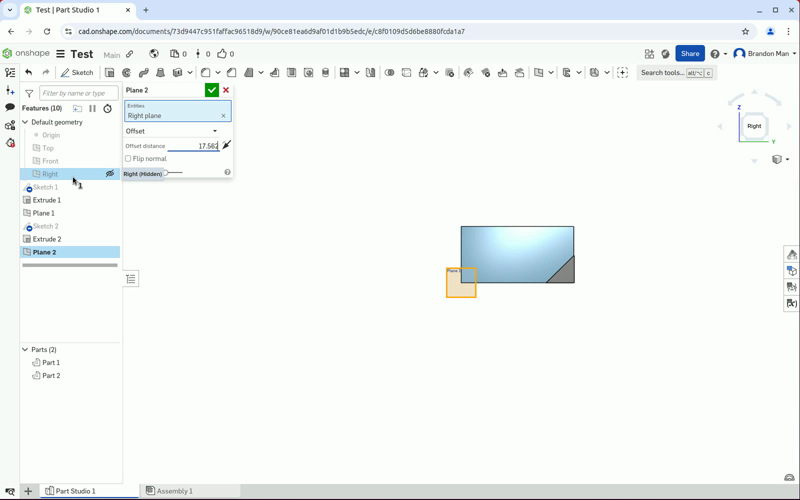
key(enter, 2)
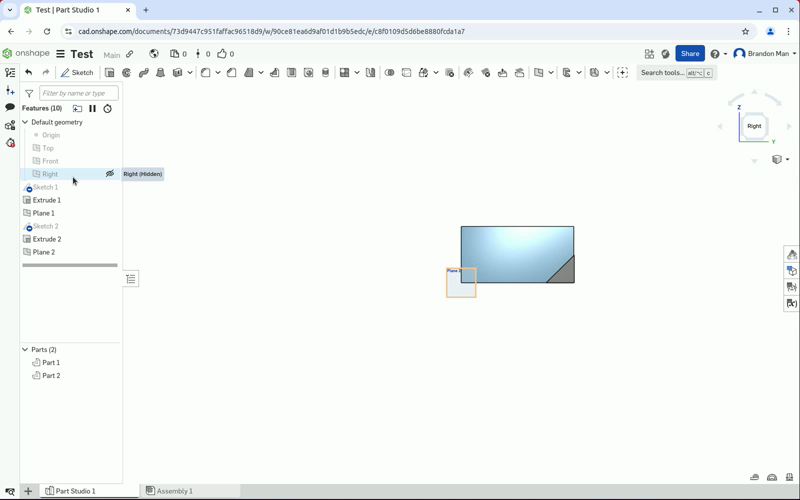
key(shift+s)
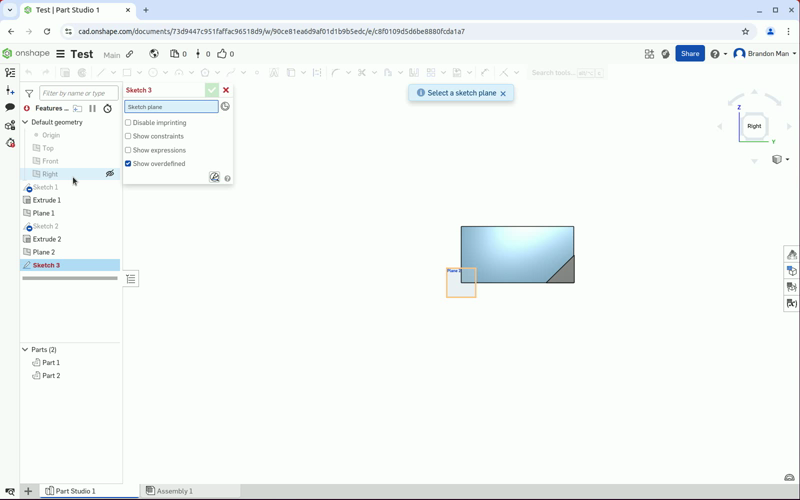
mouse_move(73, 254)
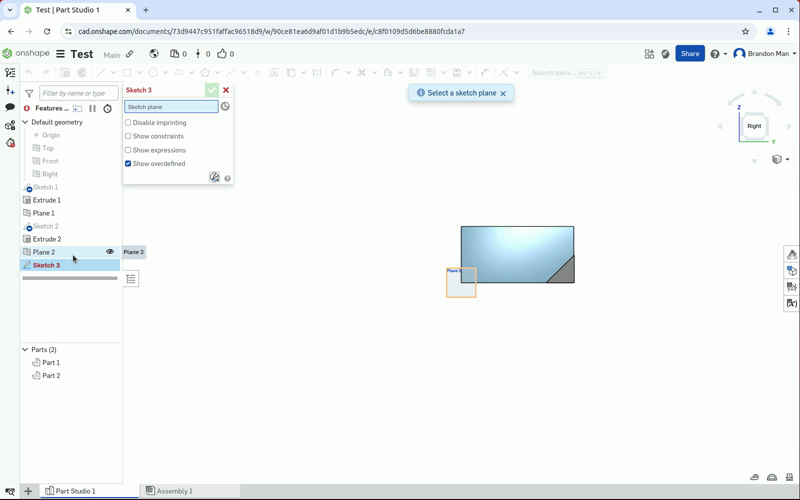
click(73, 254)
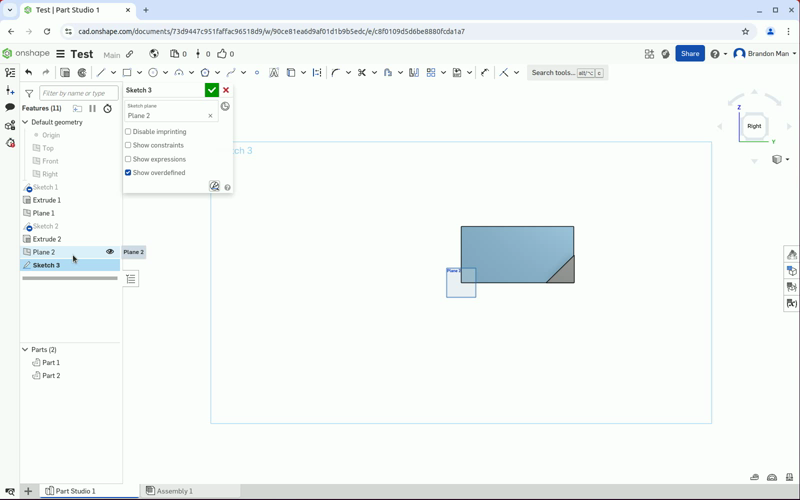
mouse_move(73, 352)
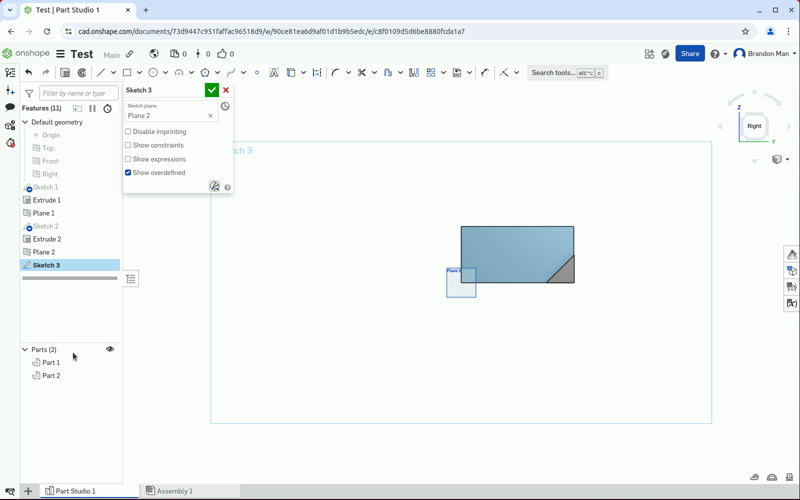
key(y)
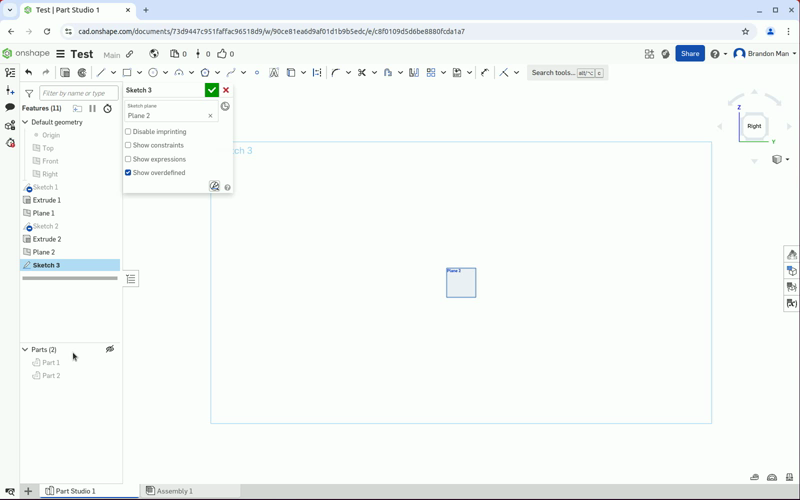
key(l)
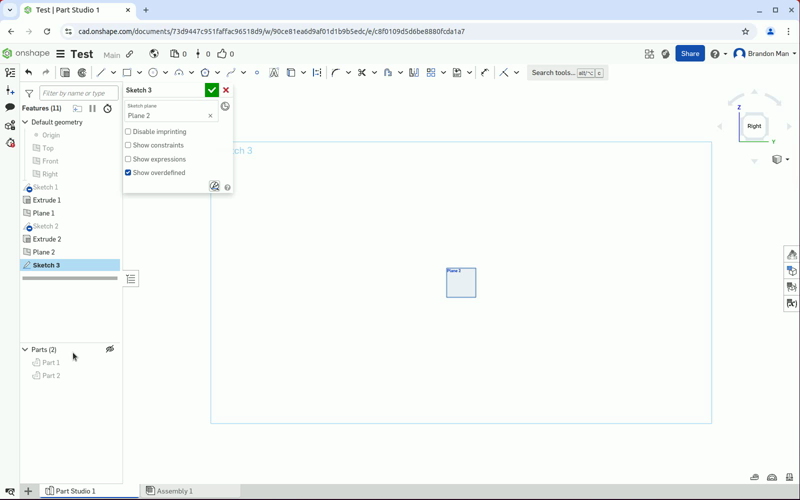
key_down(shift)
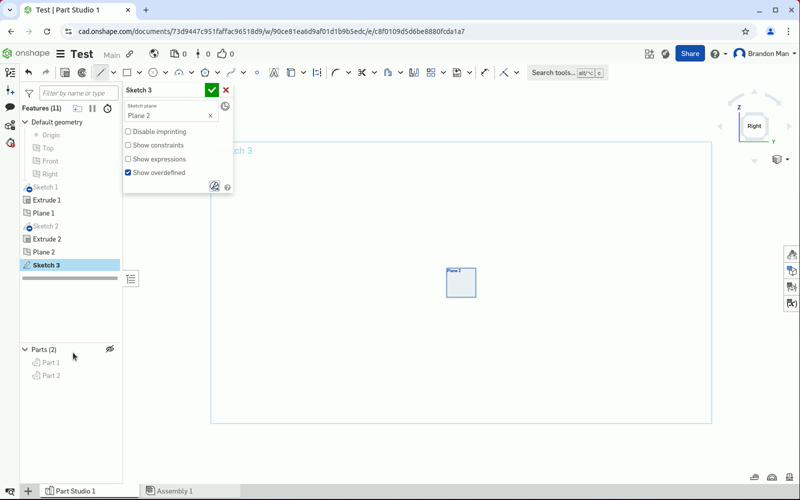
mouse_move(546, 282)
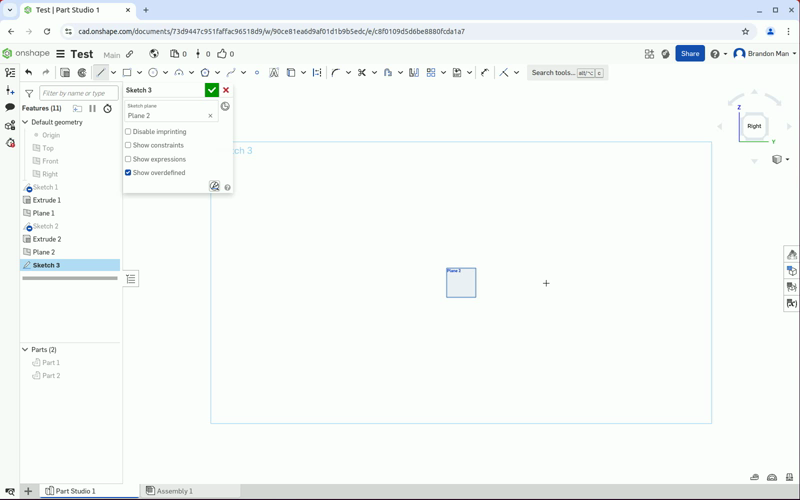
click(546, 282)
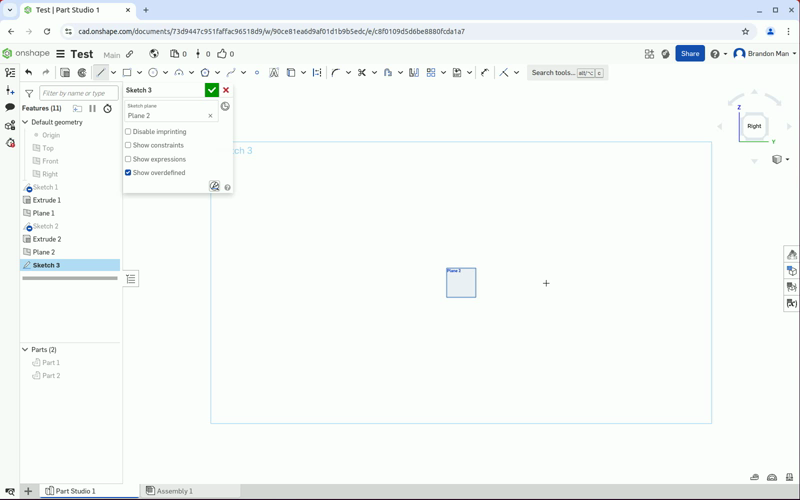
key_up(shift)
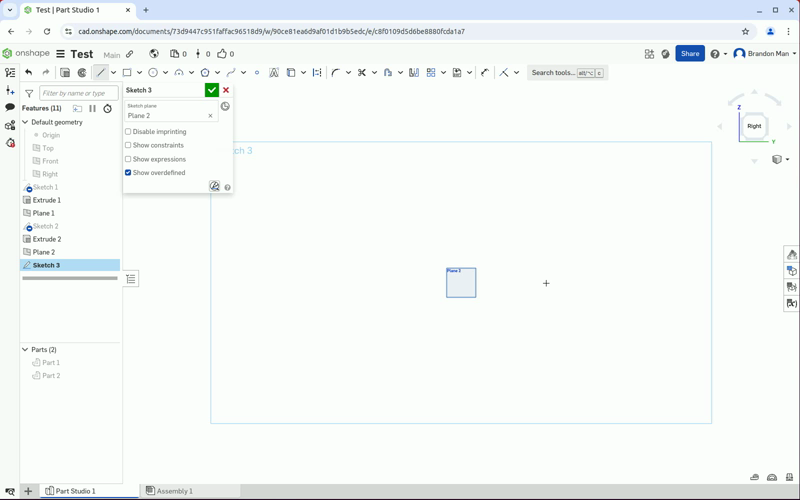
key_down(shift)
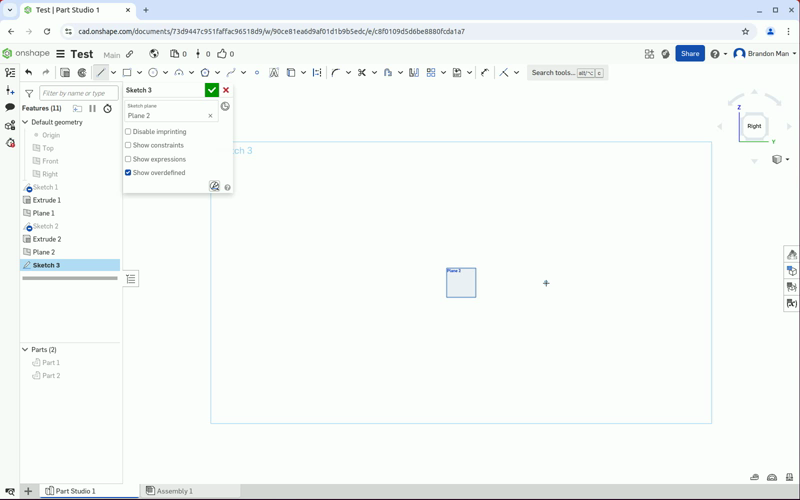
mouse_move(576, 282)
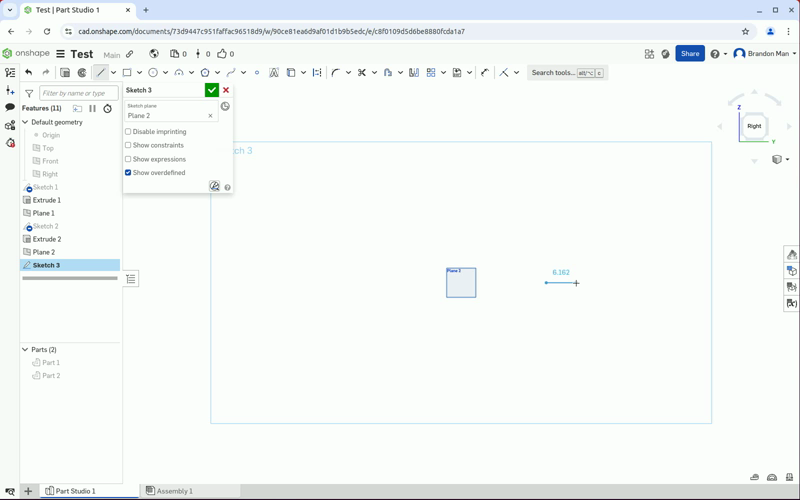
mouse_move(573, 255)
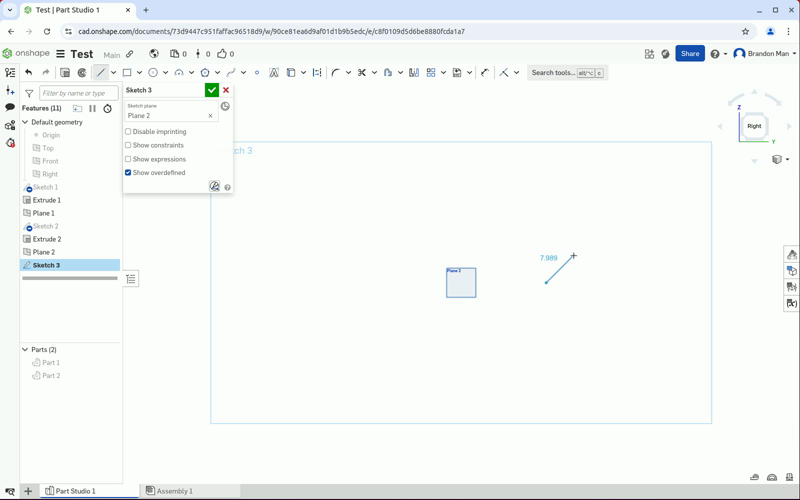
click(573, 255)
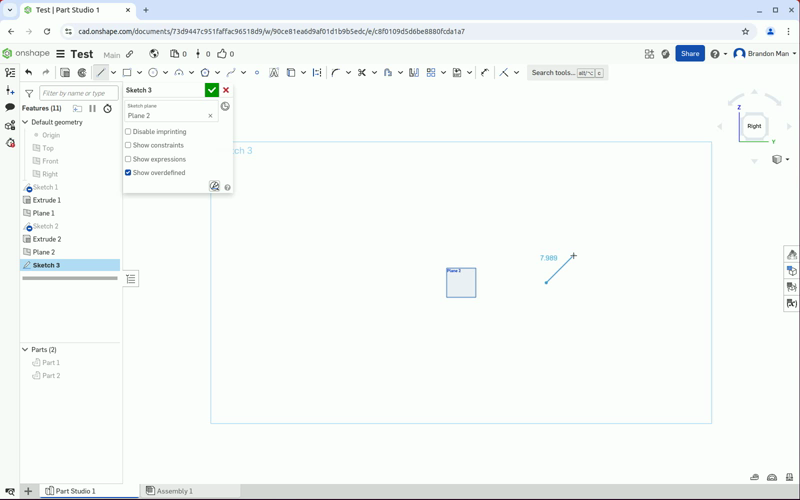
key_up(shift)
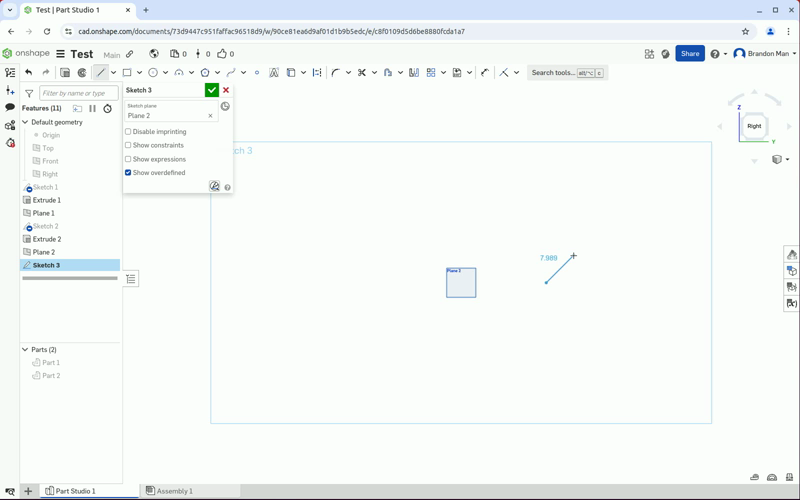
key_down(shift)
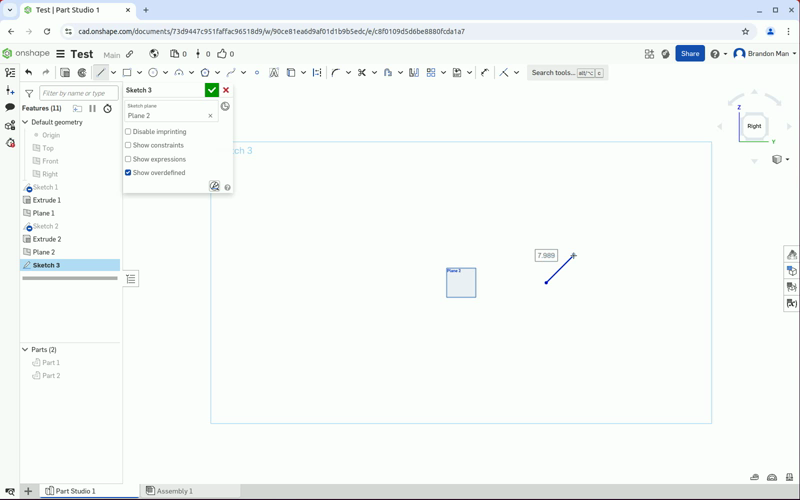
mouse_move(589, 255)
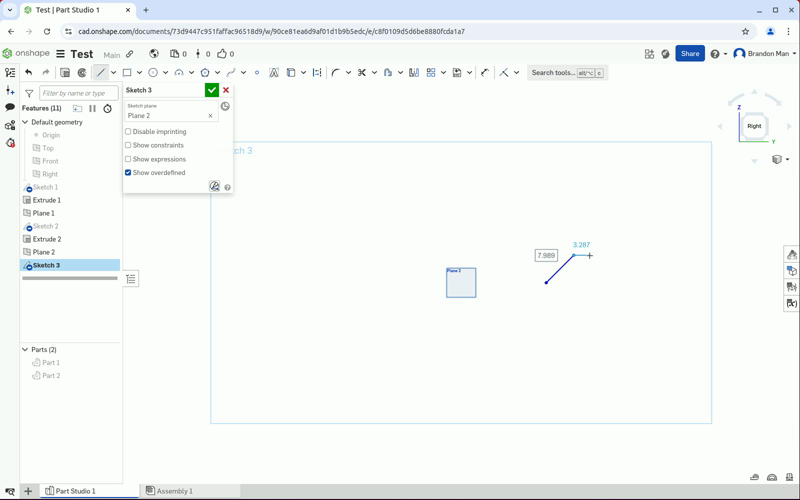
mouse_move(573, 226)
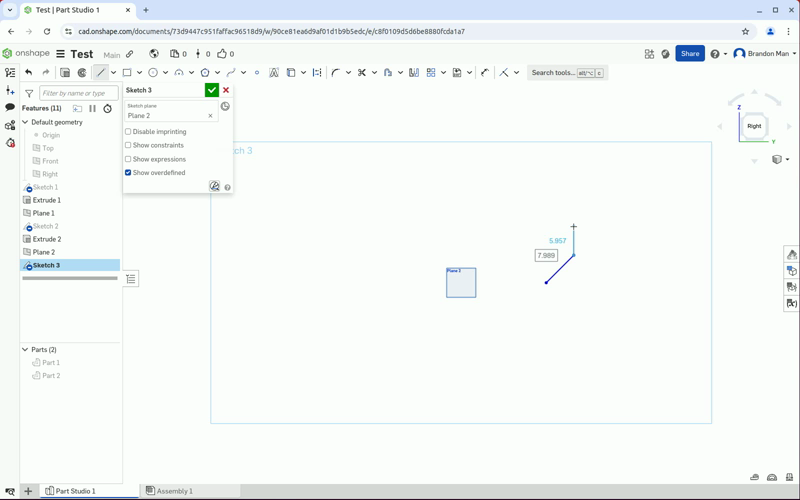
click(573, 226)
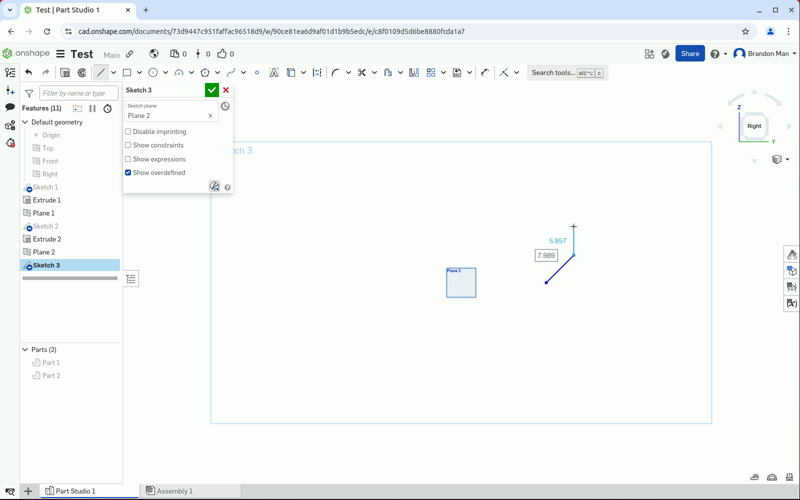
key_up(shift)
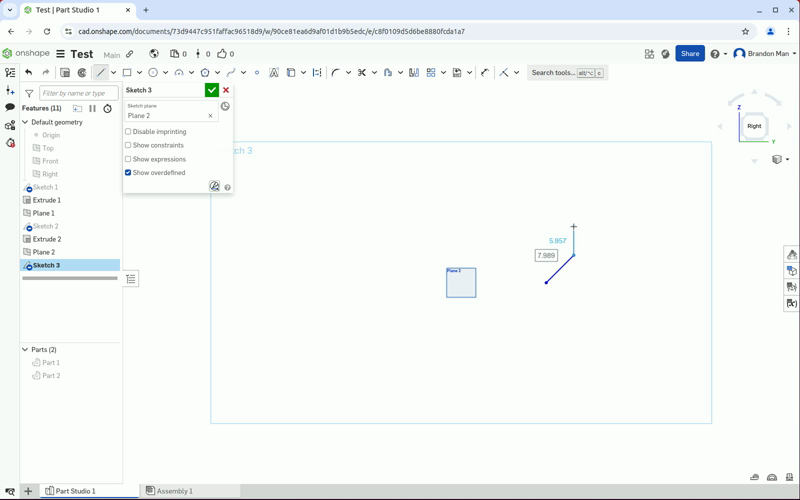
key_down(shift)
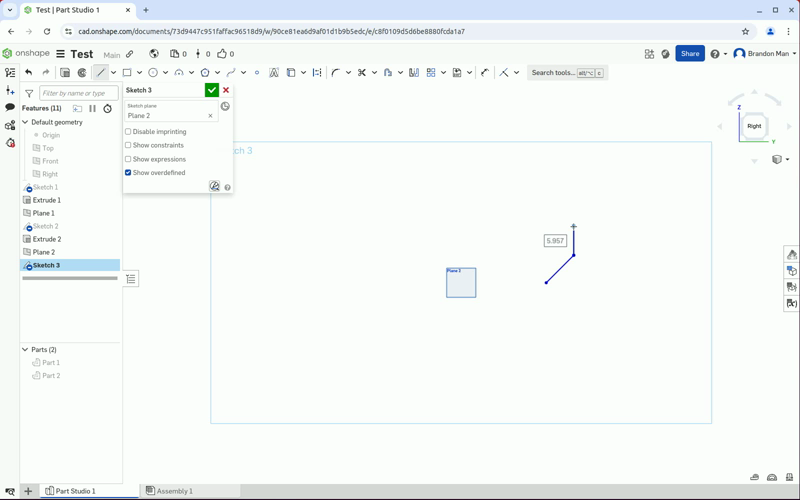
mouse_move(589, 226)
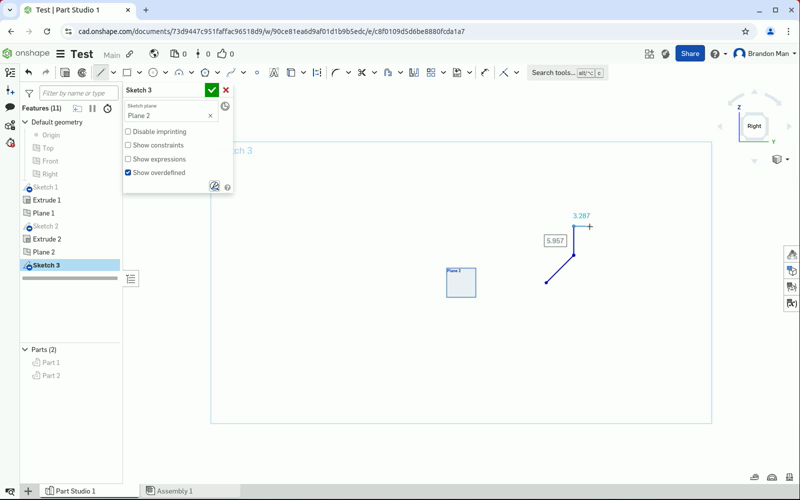
mouse_move(546, 226)
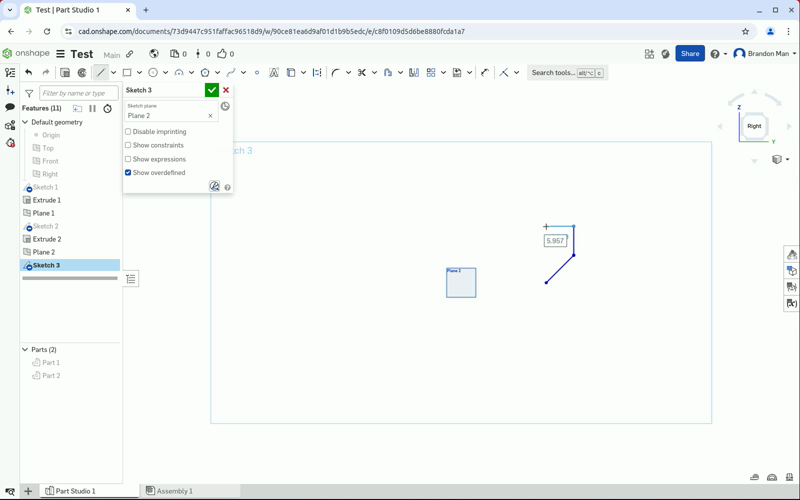
click(546, 226)
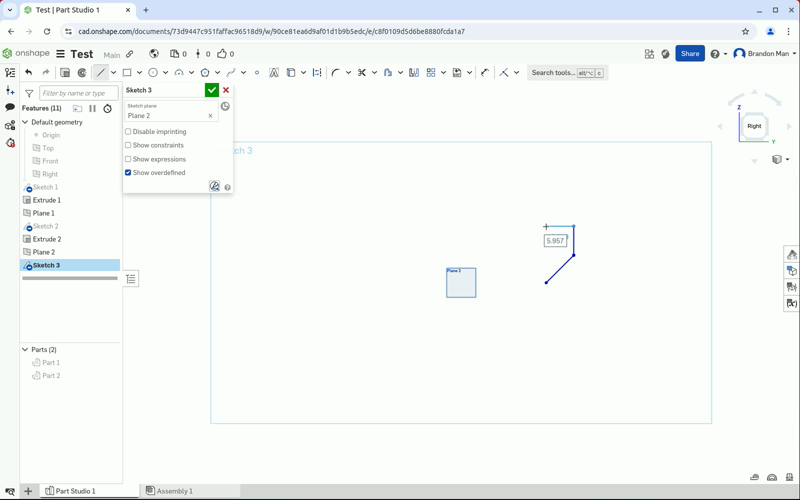
key_up(shift)
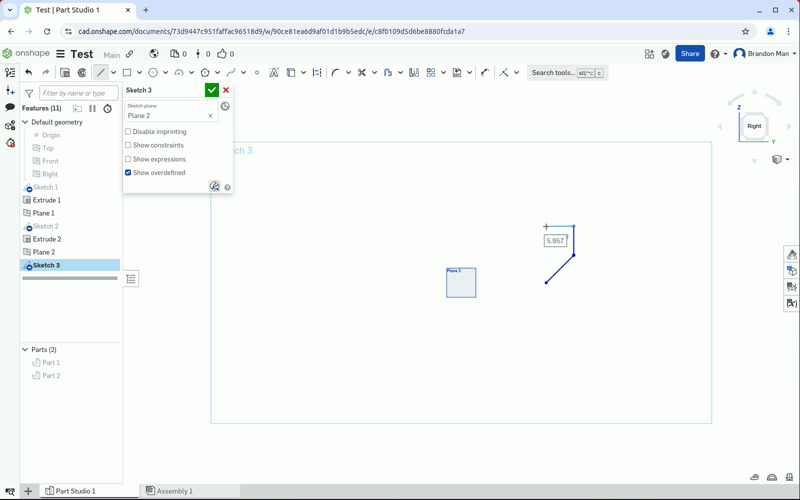
mouse_move(576, 226)
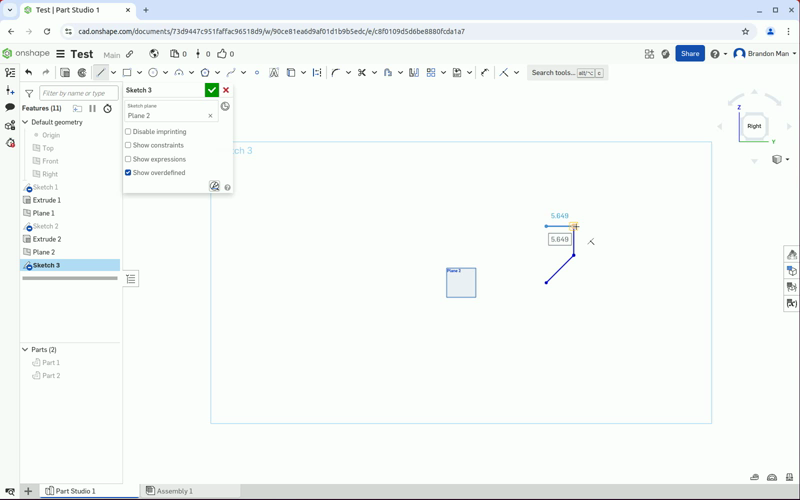
key_down(shift)
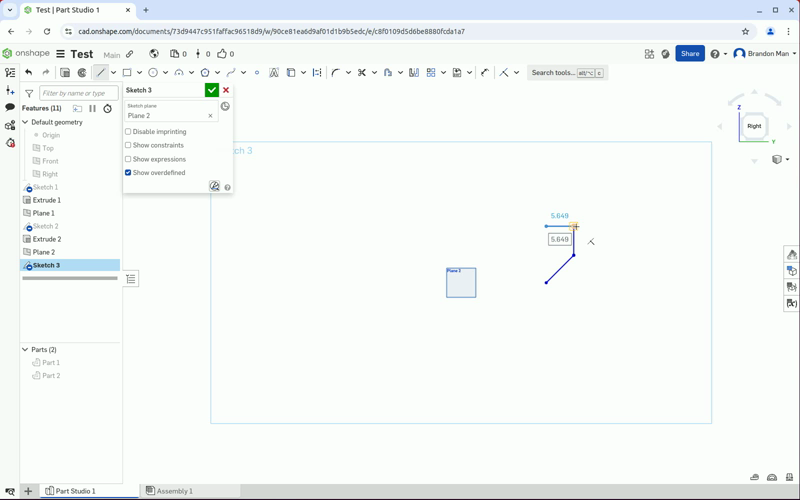
mouse_move(546, 282)
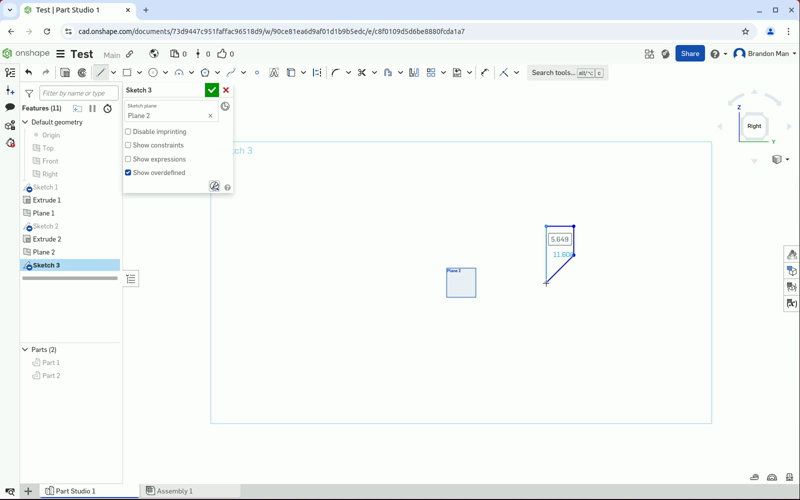
key_up(shift)
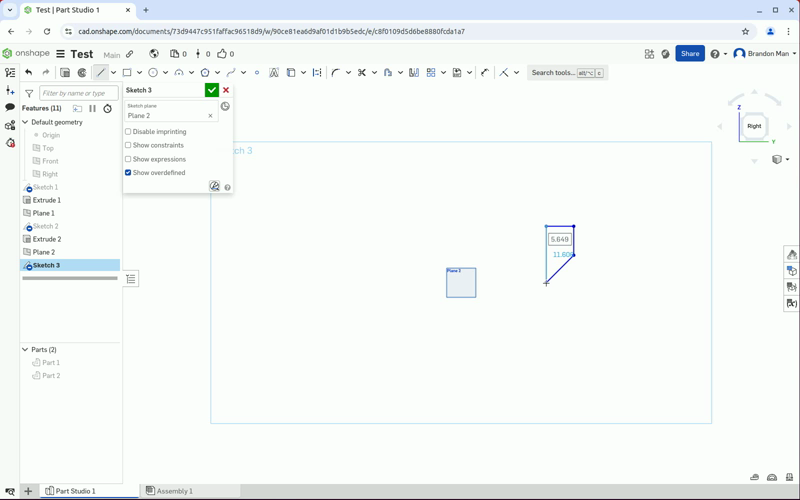
click(546, 282)
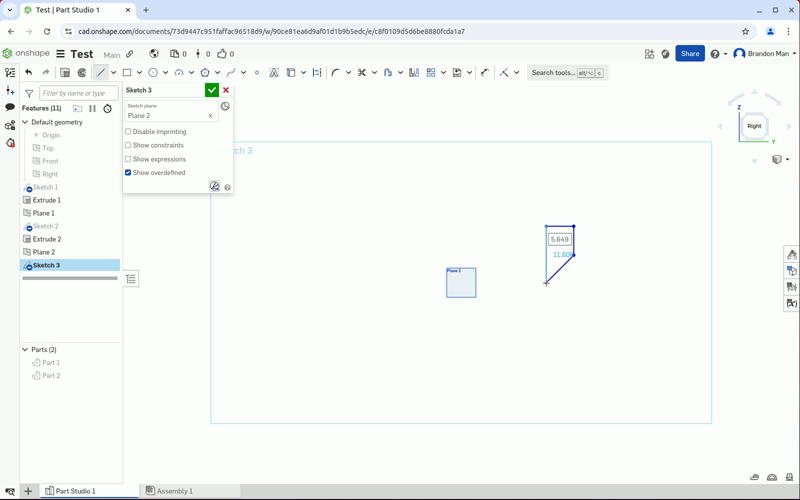
key(esc)
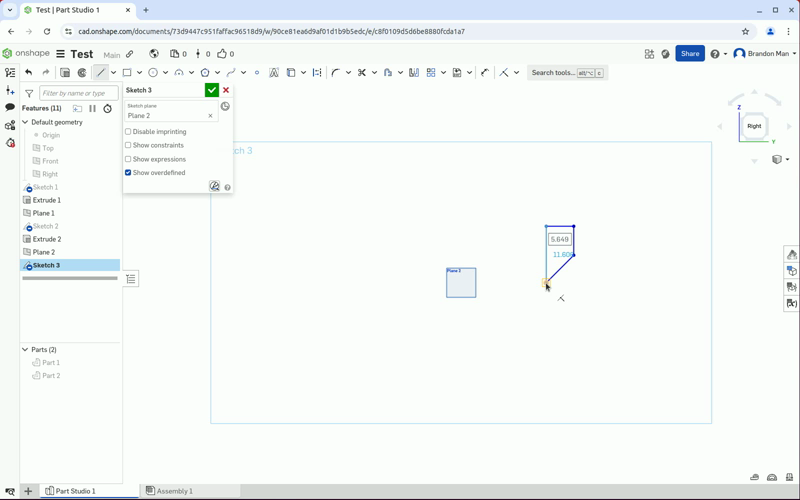
mouse_move(548, 233)
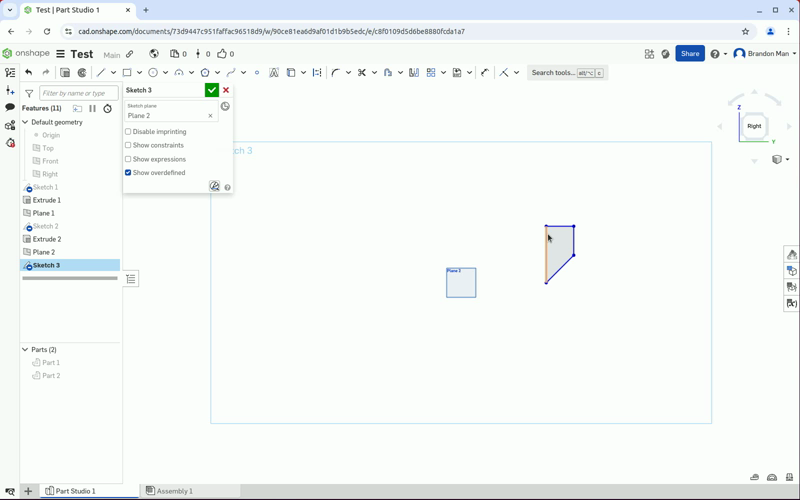
scroll(6)
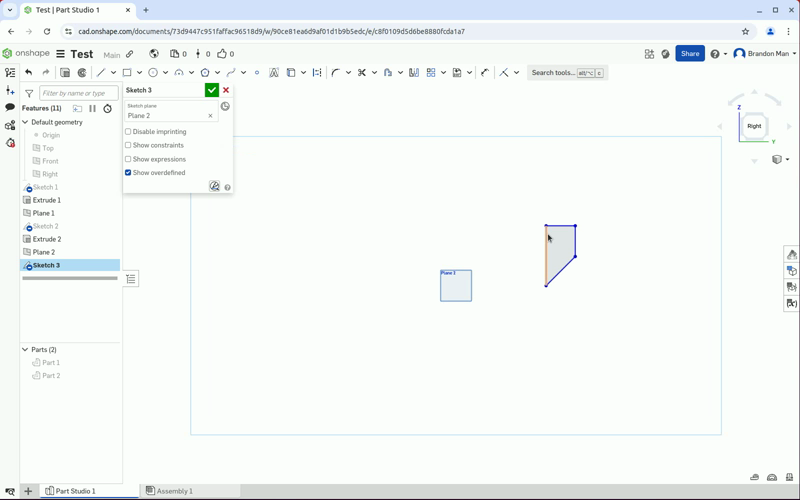
scroll(6)
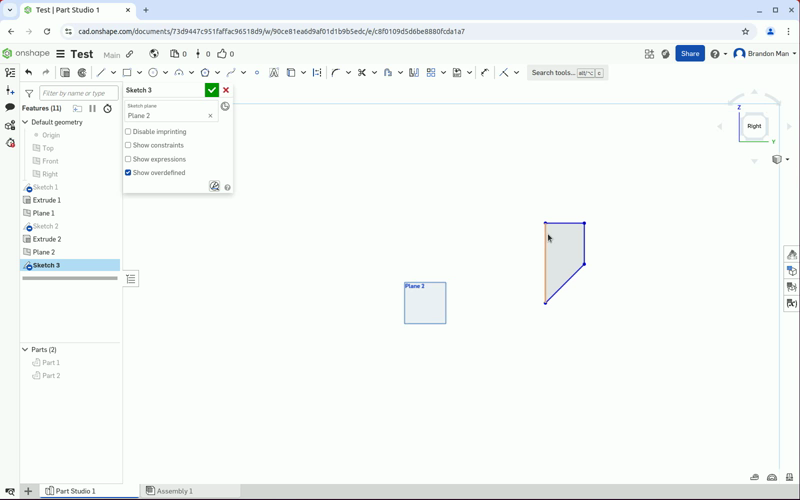
scroll(6)
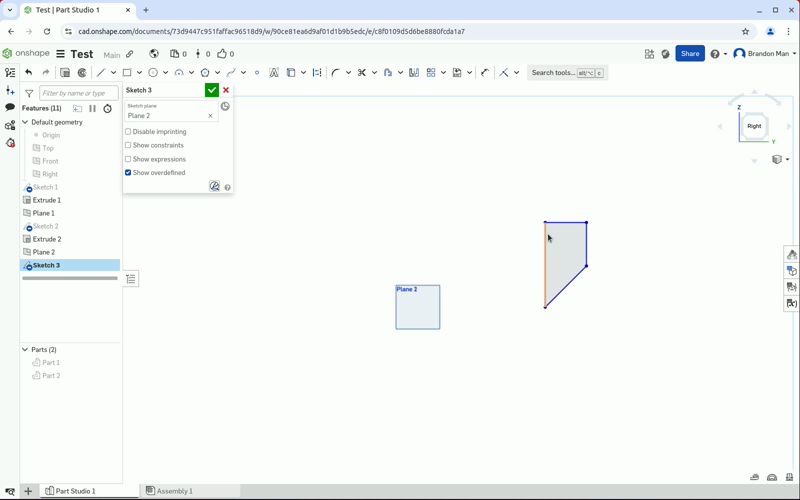
scroll(6)
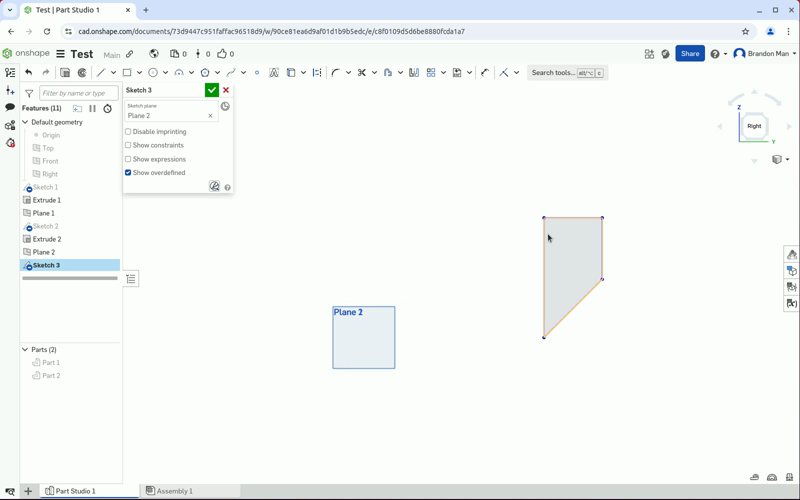
scroll(6)
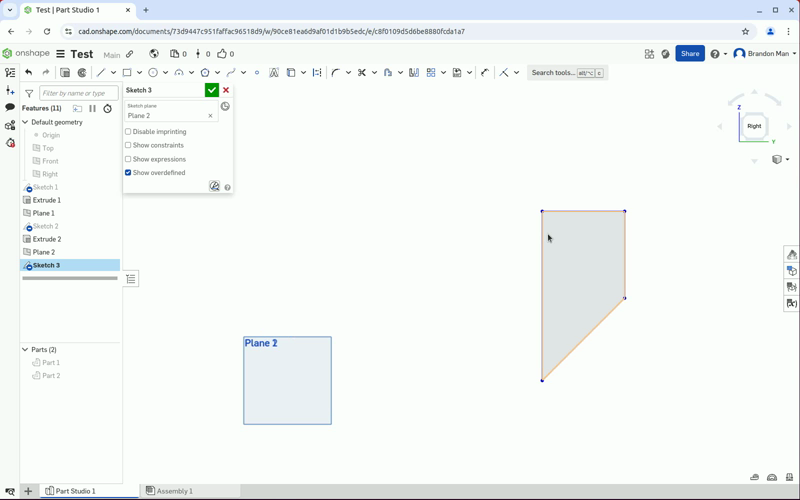
scroll(6)
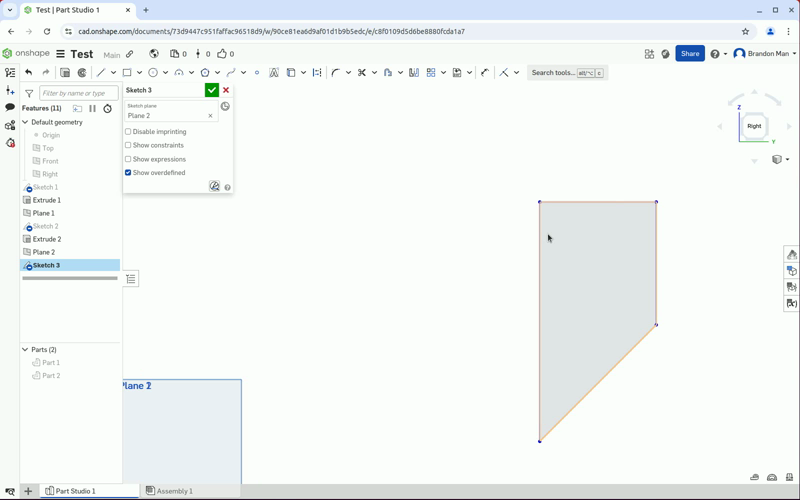
scroll(6)
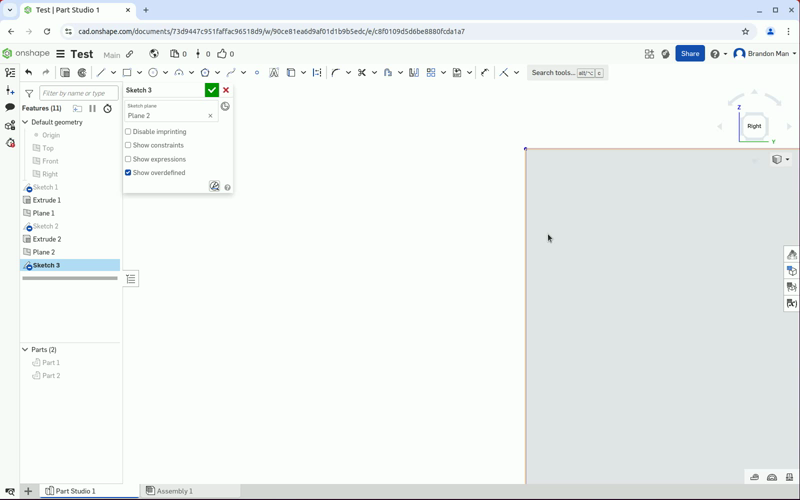
click(548, 233)
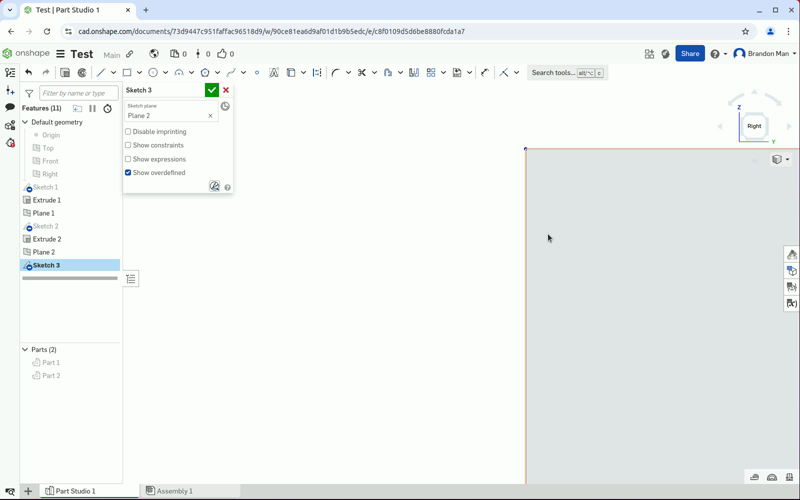
scroll(-6)
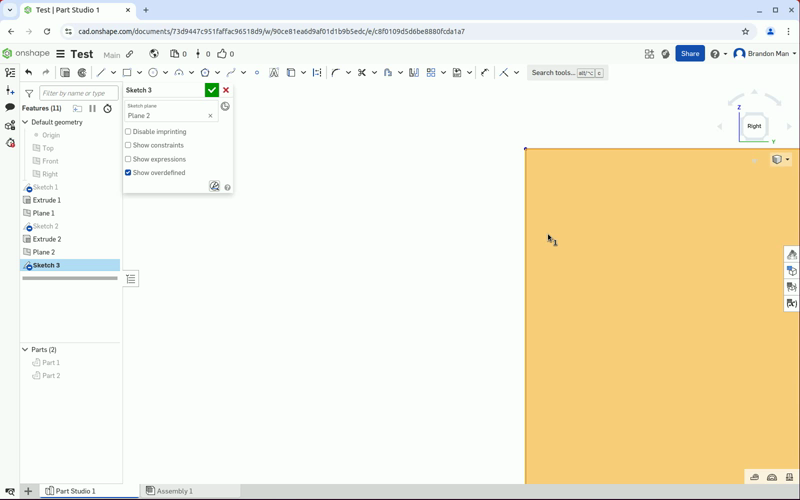
scroll(-6)
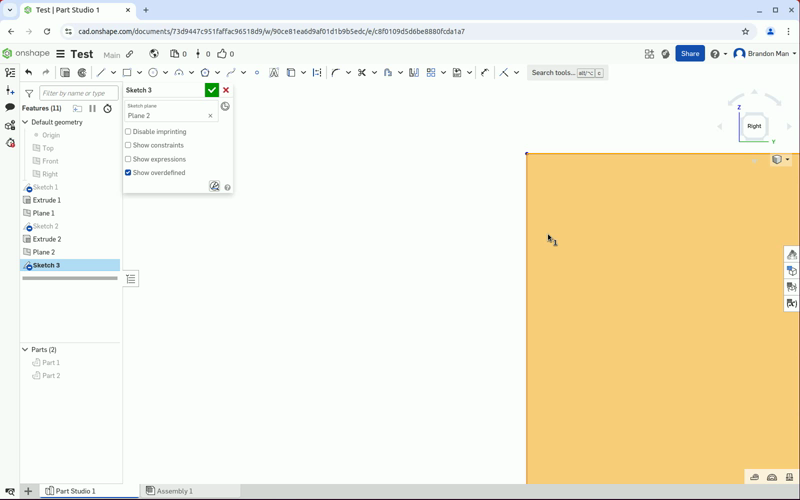
scroll(-6)
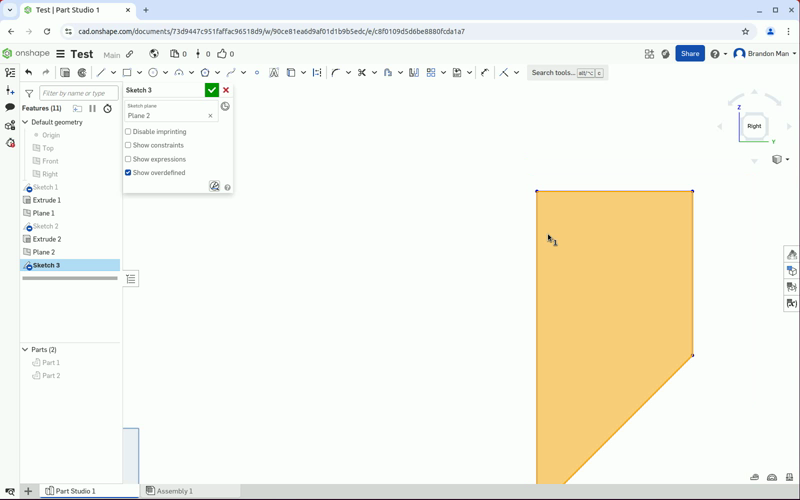
scroll(-6)
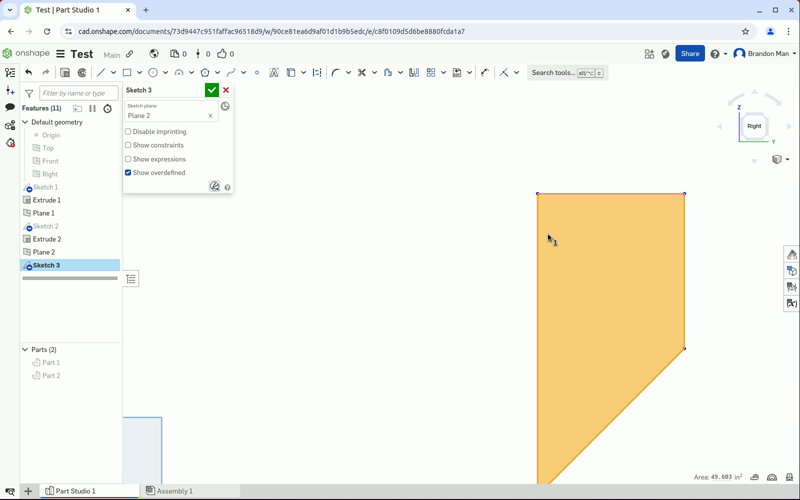
scroll(-6)
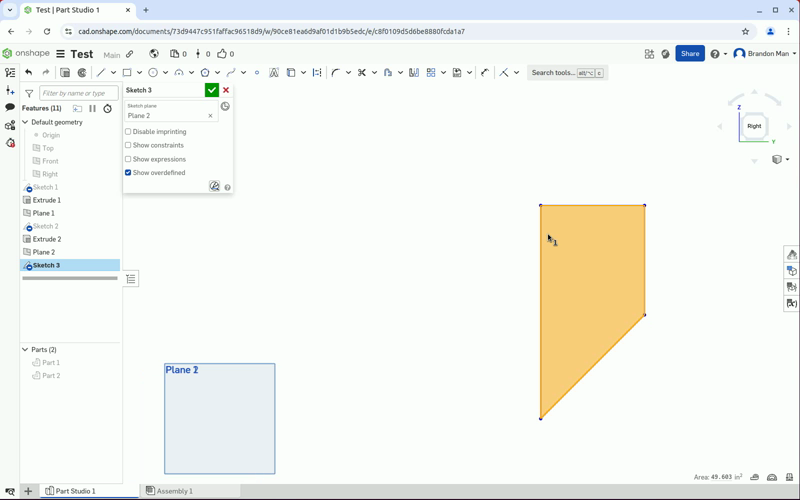
scroll(-6)
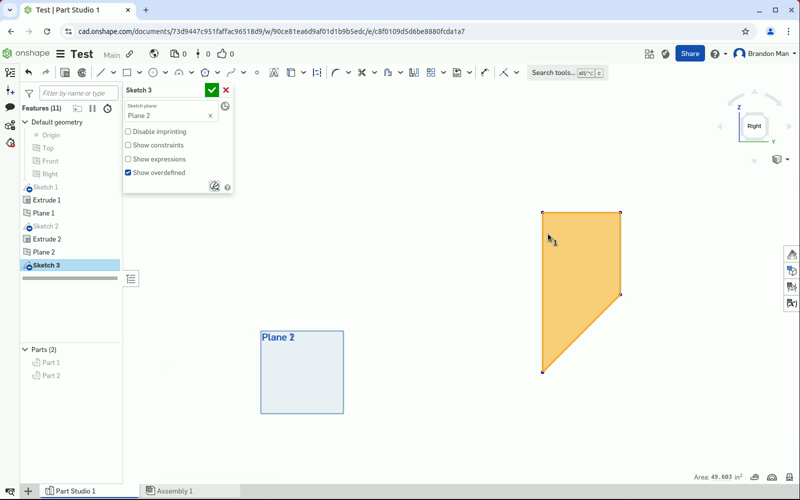
scroll(-6)
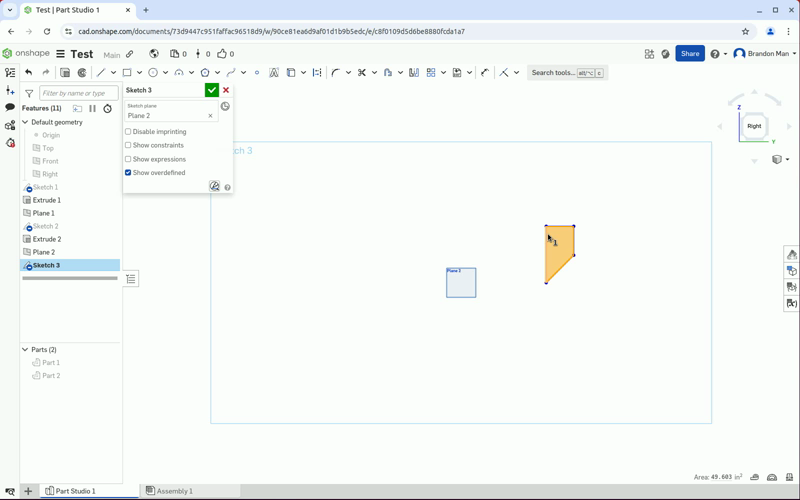
mouse_move(73, 352)
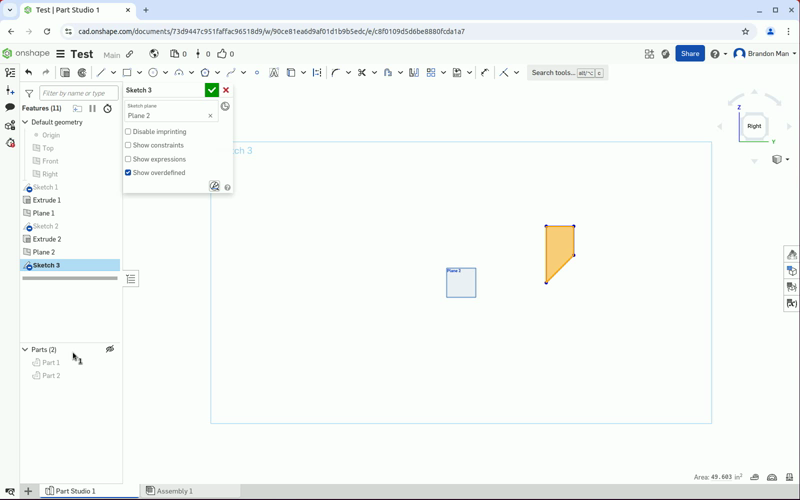
key(shift+y)
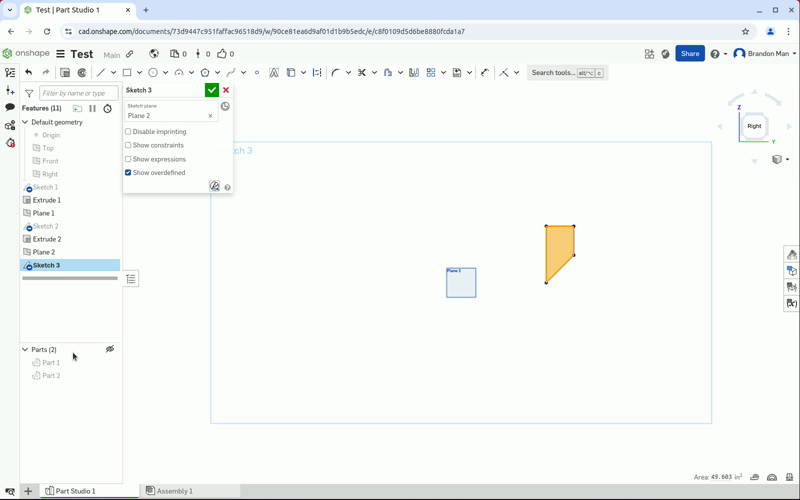
key(shift+e)
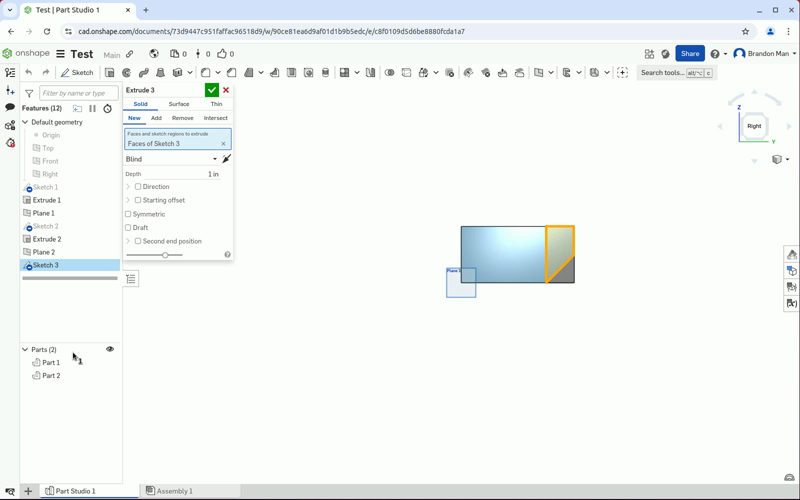
mouse_move(143, 106)
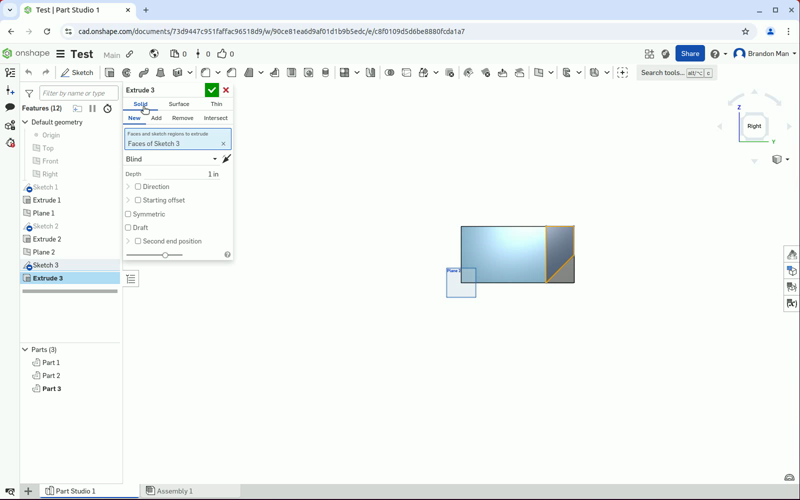
click(143, 106)
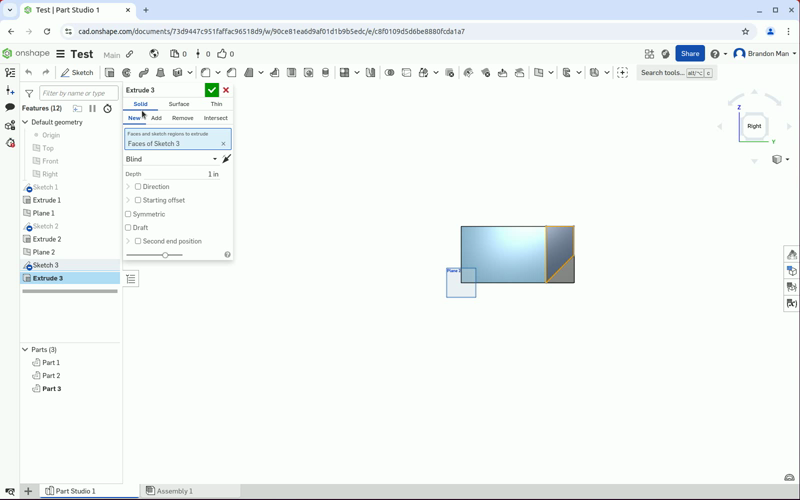
mouse_move(137, 120)
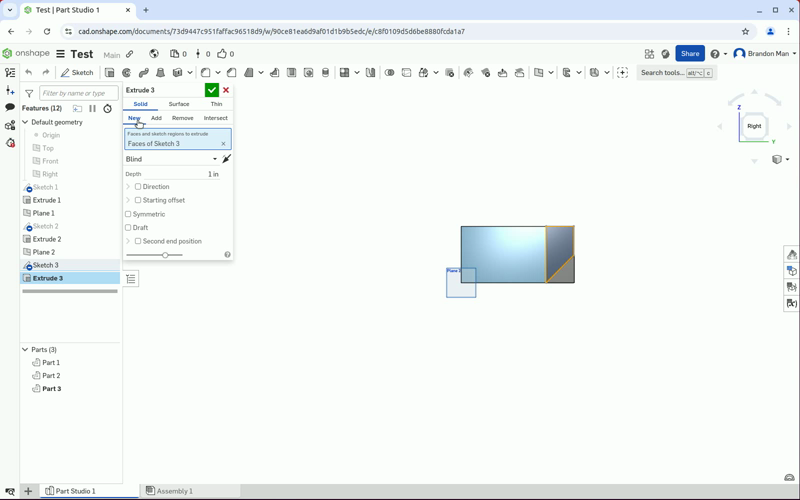
click(137, 120)
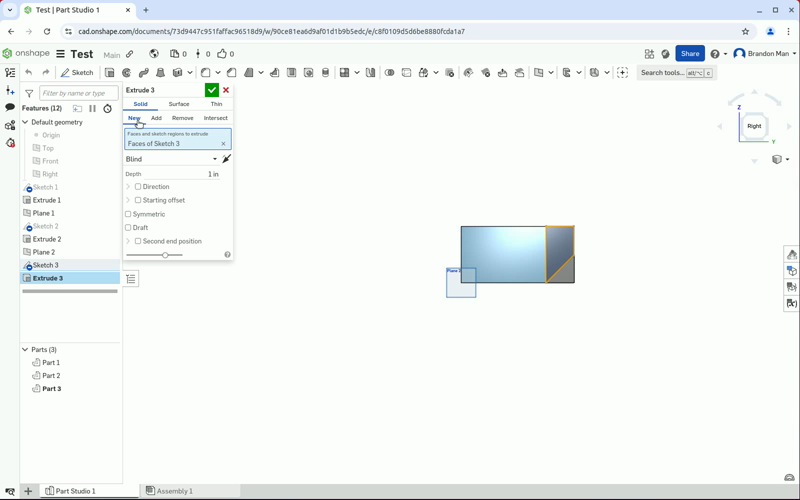
key(tab, 4)
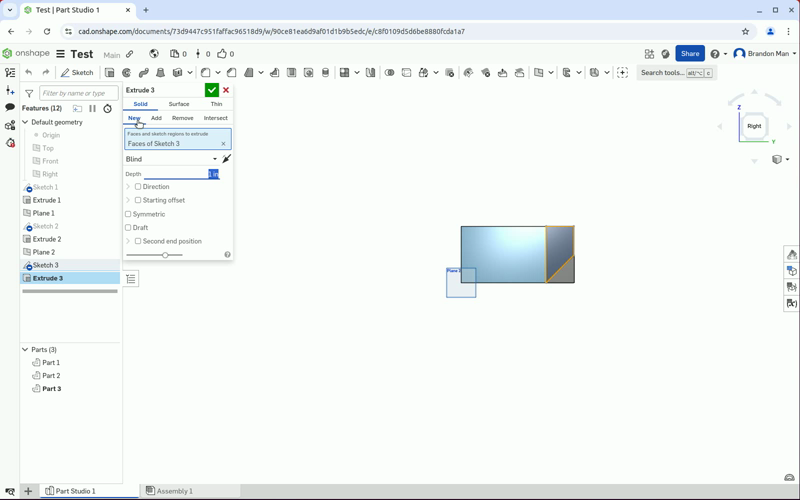
text(5.536)
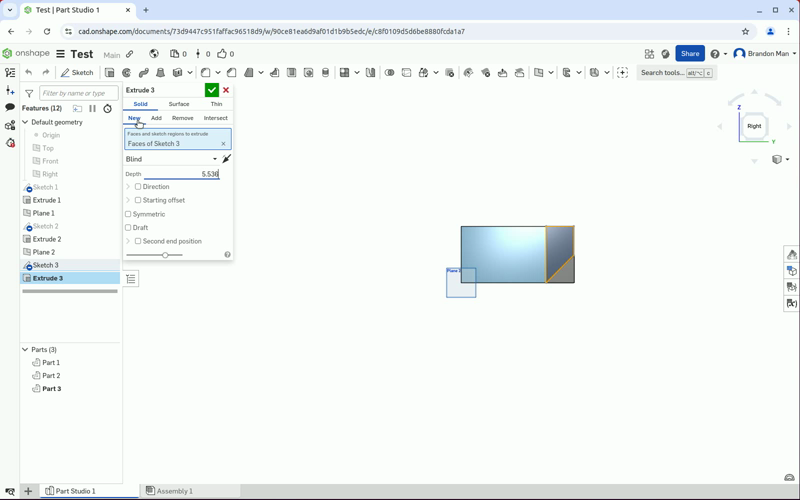
key(enter)
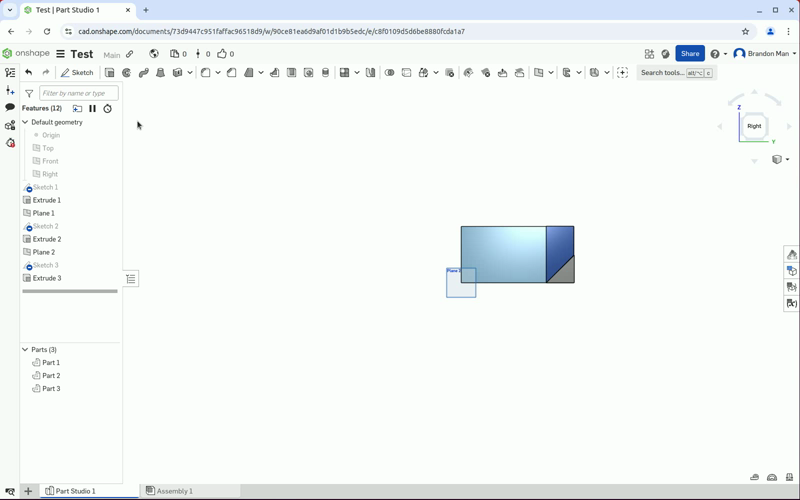
key(shift+h)
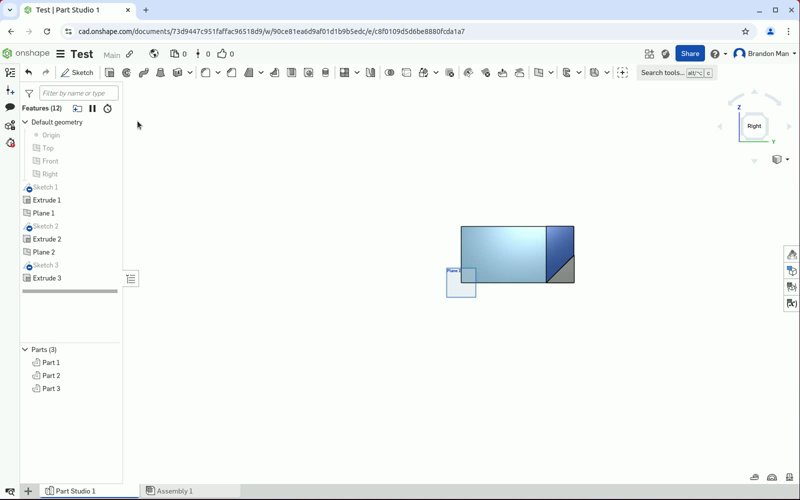
key(shift+h)
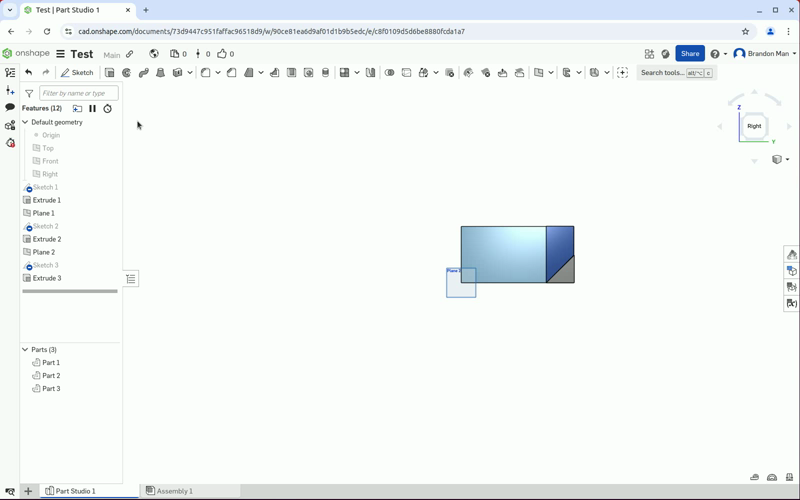
mouse_move(73, 189)
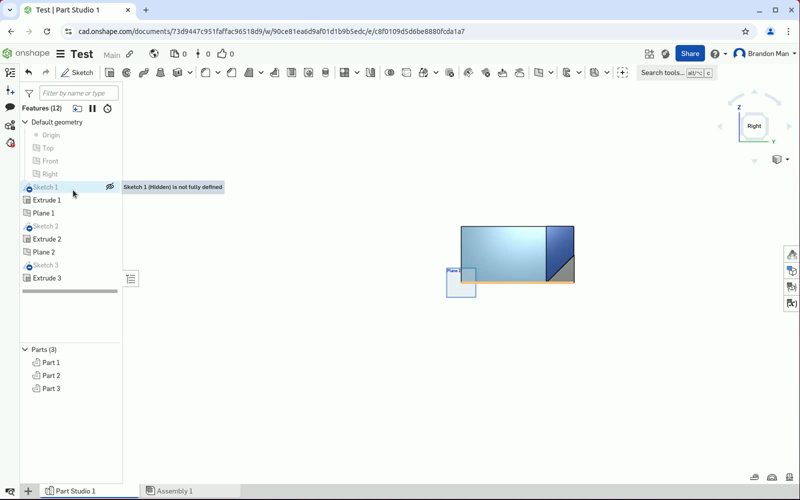
click(73, 189)
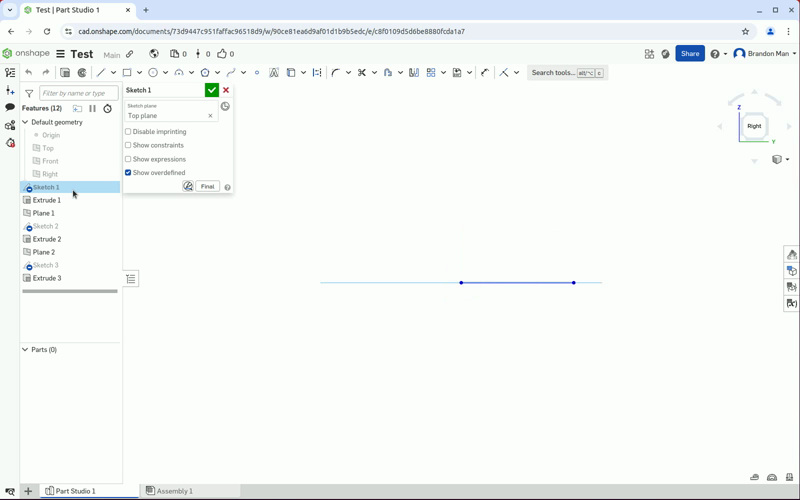
mouse_move(229, 92)
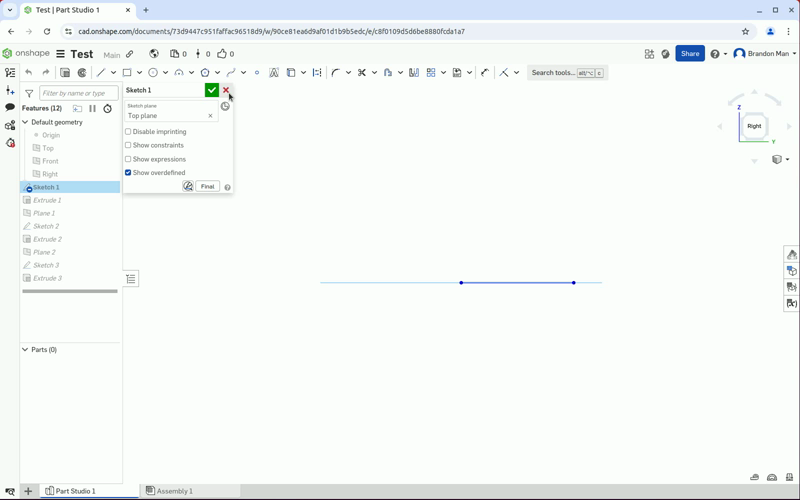
click(229, 92)
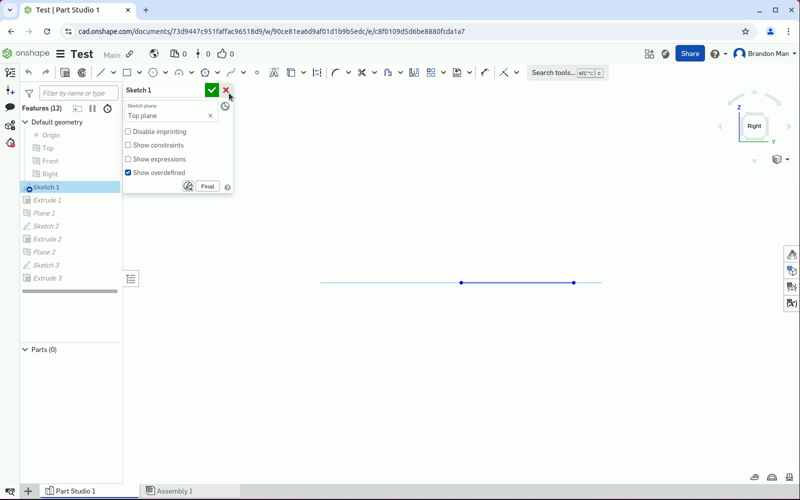
key(shift+s)
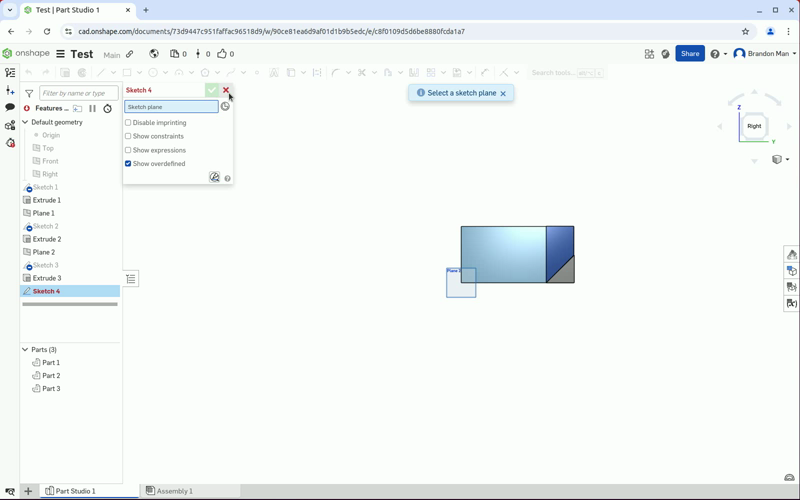
mouse_move(73, 254)
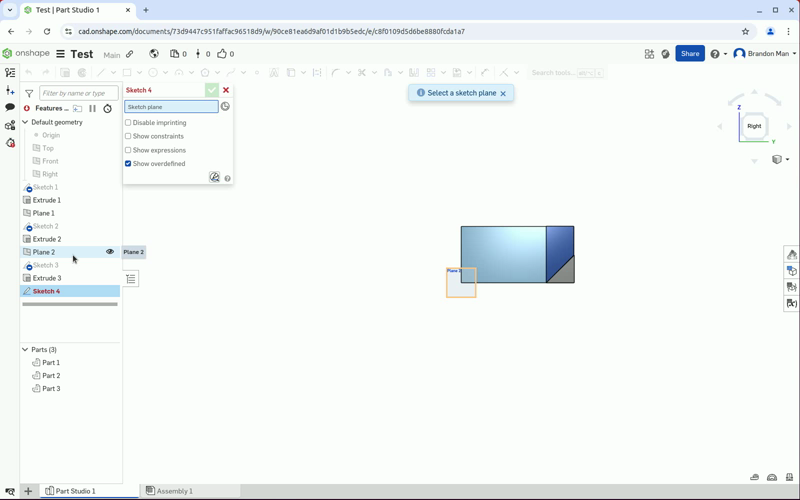
click(73, 254)
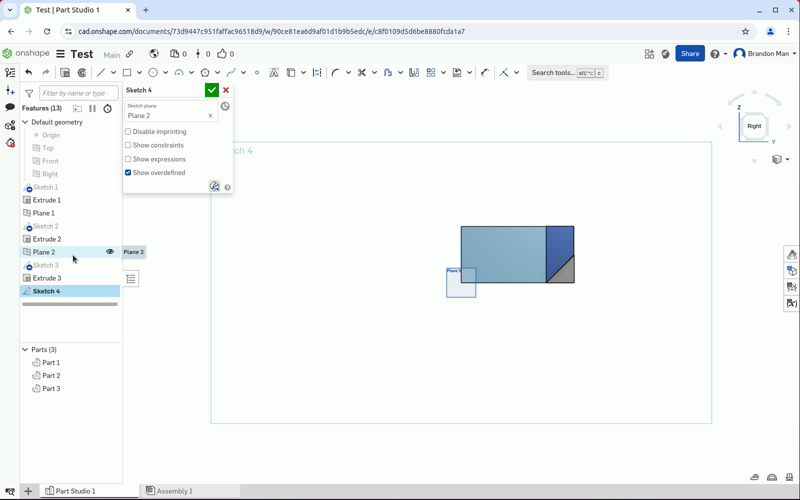
mouse_move(73, 352)
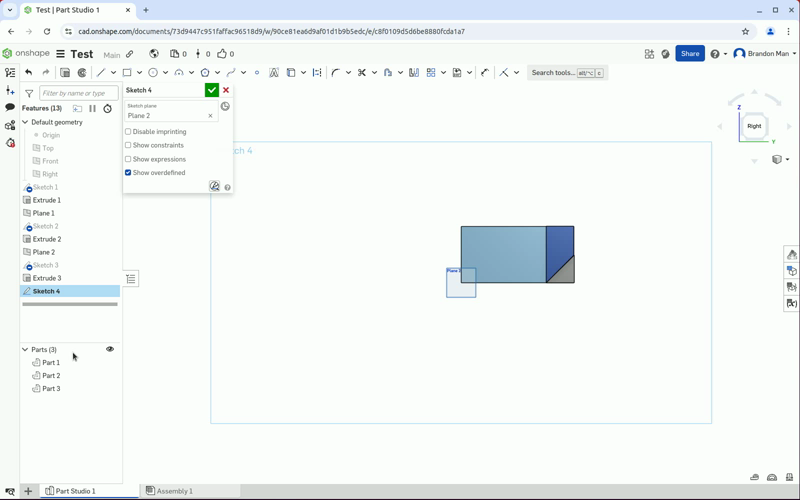
key(y)
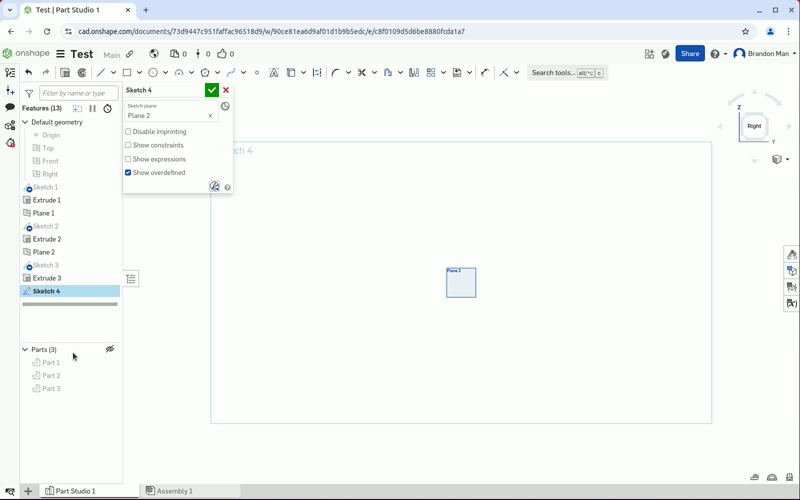
key(l)
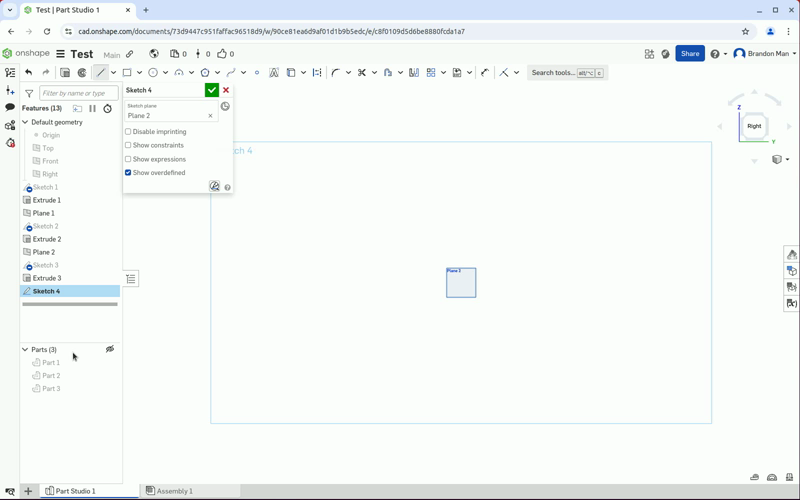
key_down(shift)
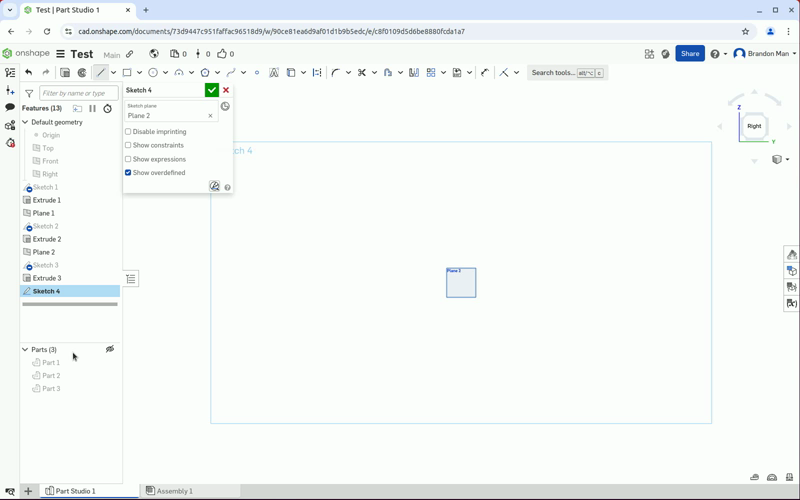
mouse_move(546, 282)
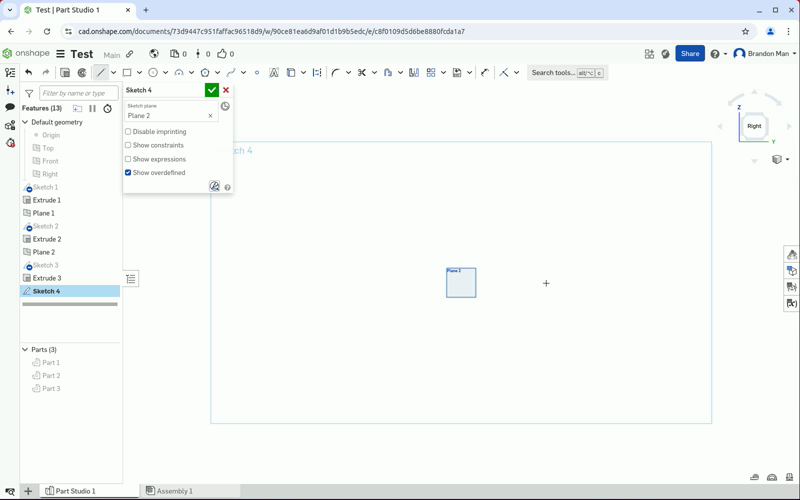
click(546, 282)
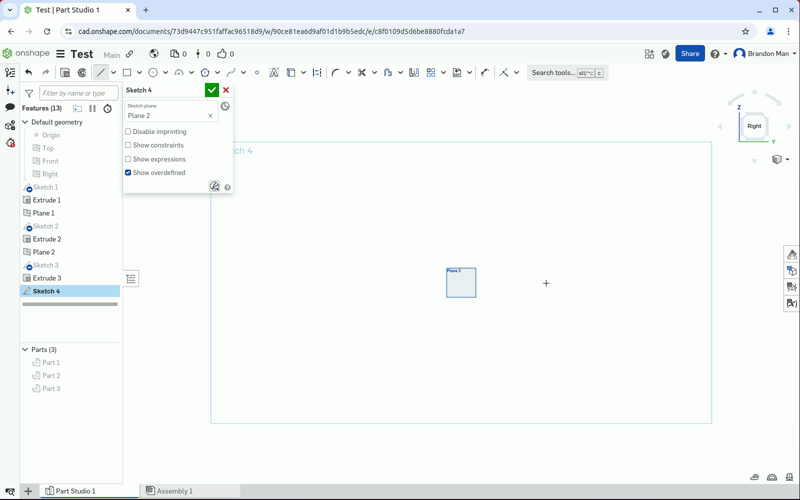
key_up(shift)
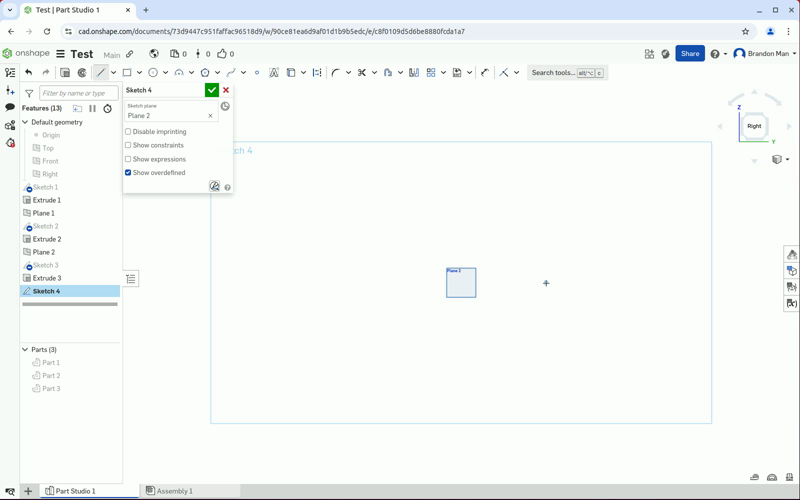
key_down(shift)
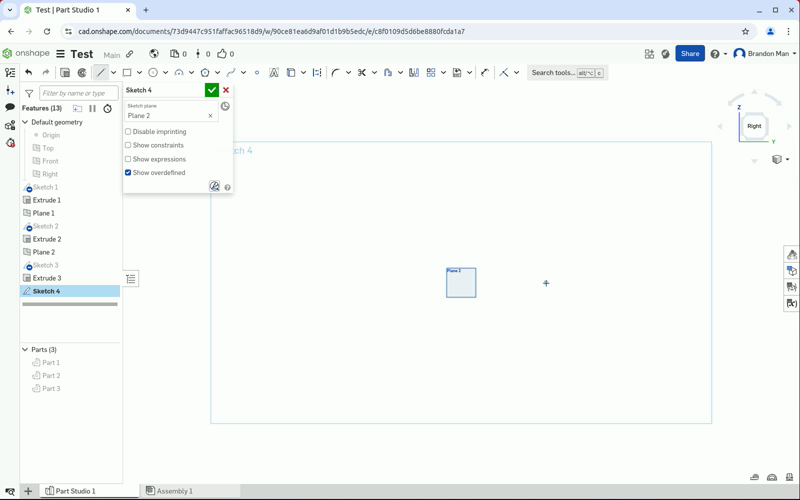
mouse_move(576, 282)
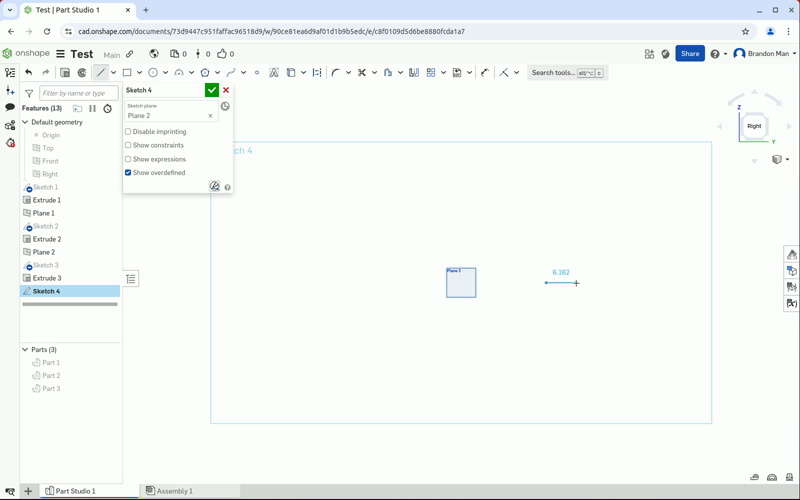
mouse_move(574, 282)
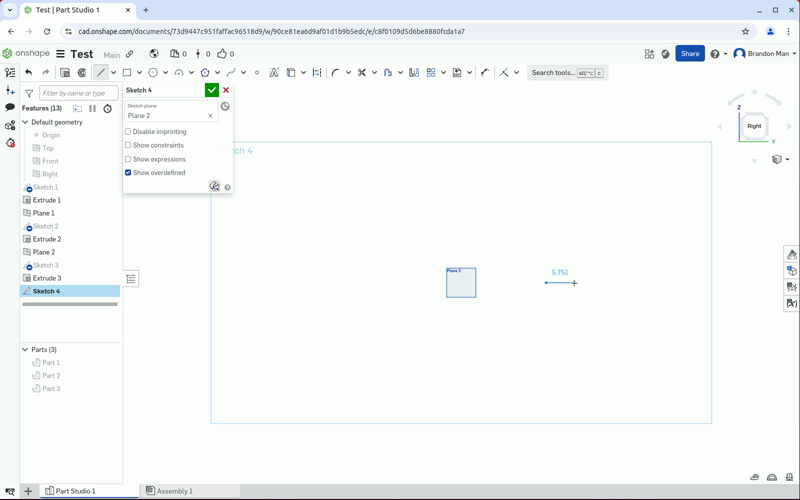
click(574, 282)
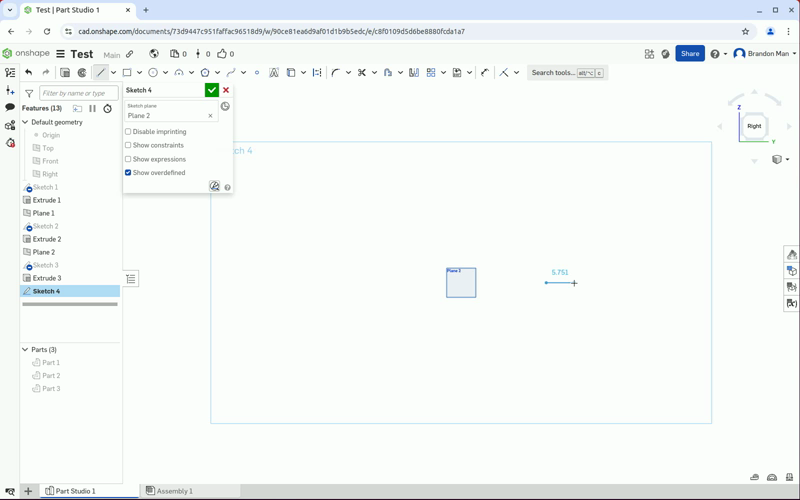
key_up(shift)
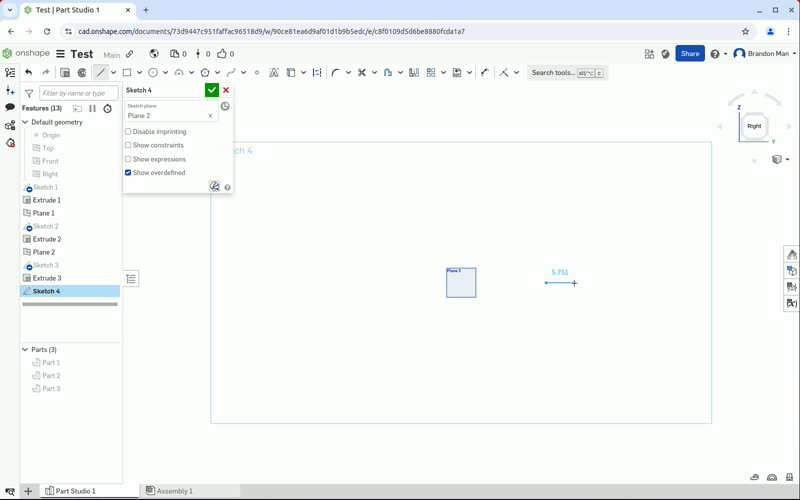
key_down(shift)
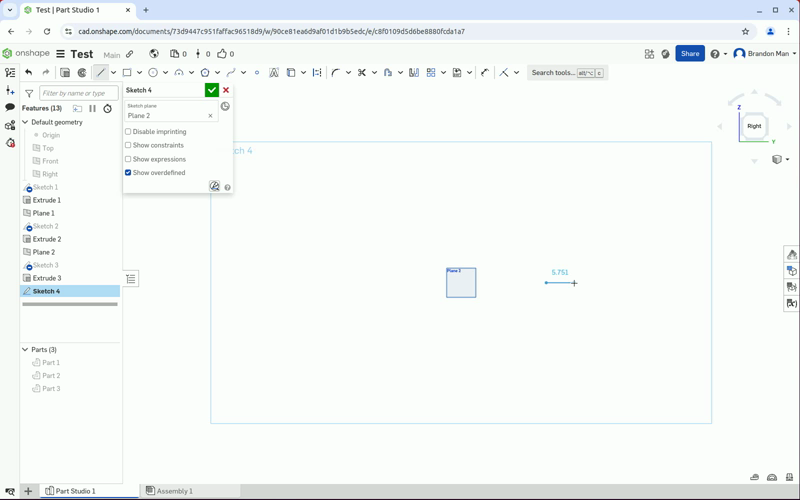
mouse_move(589, 282)
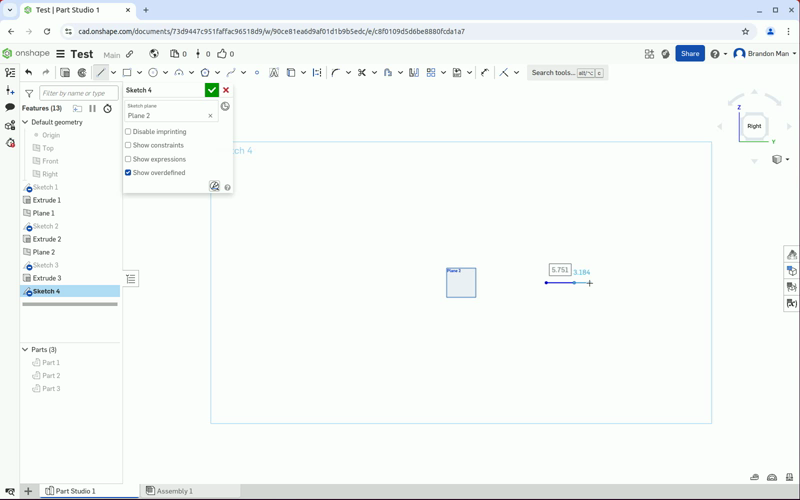
mouse_move(574, 255)
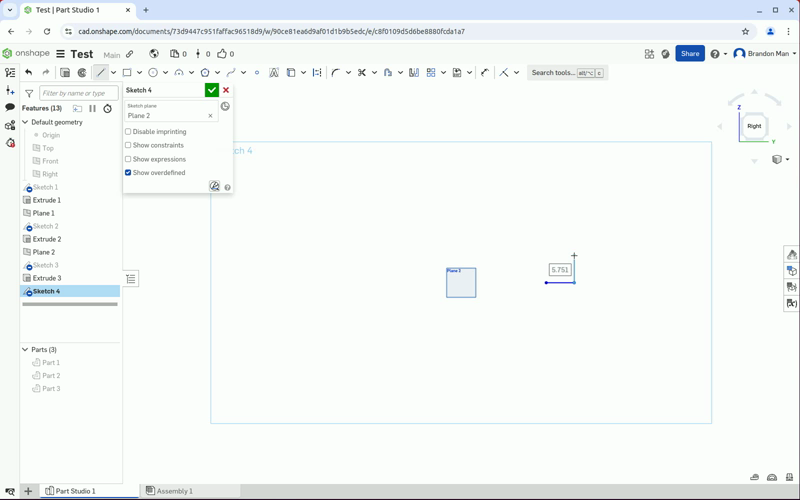
click(574, 255)
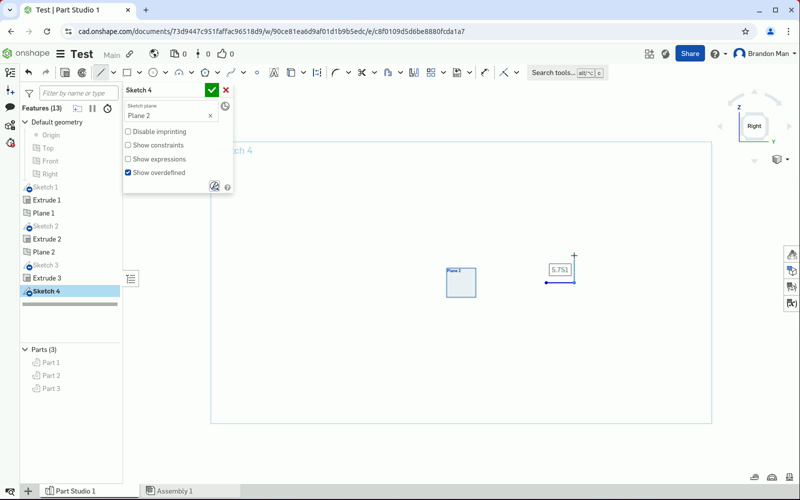
key_up(shift)
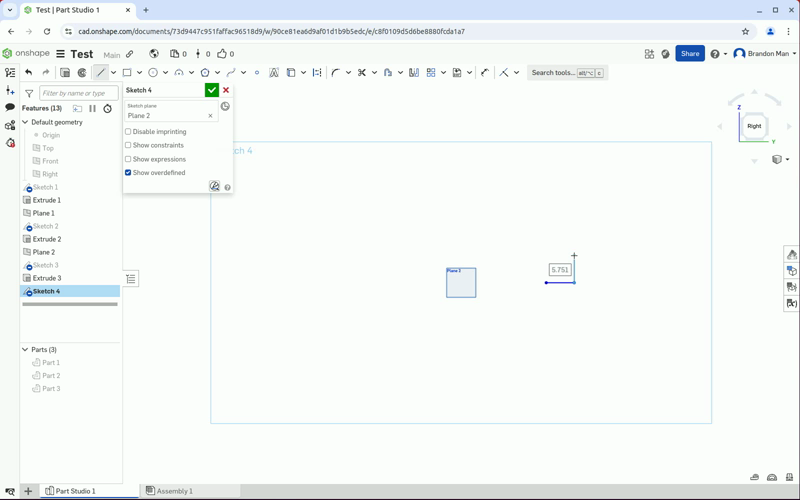
mouse_move(589, 255)
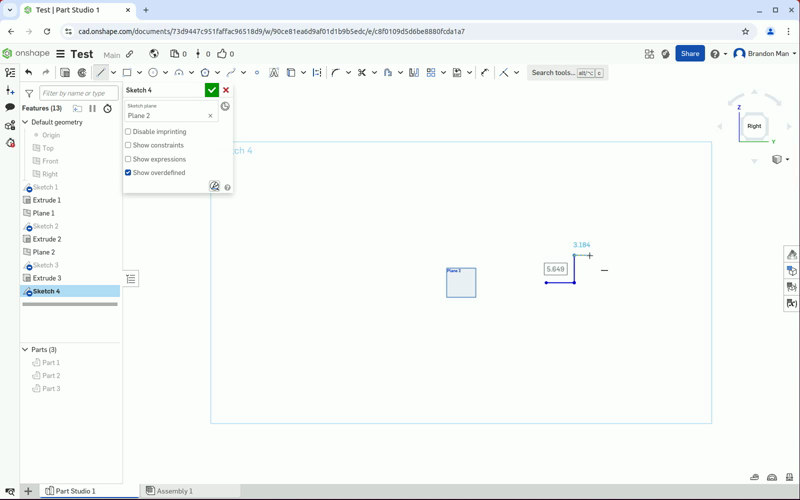
key_down(shift)
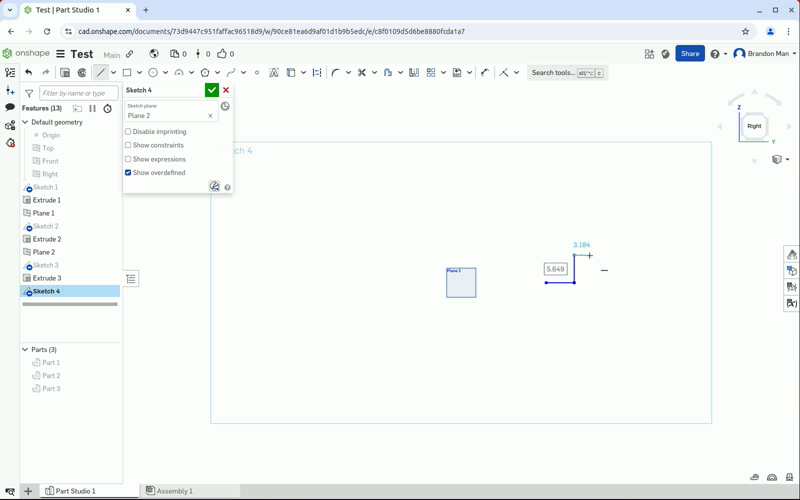
mouse_move(546, 282)
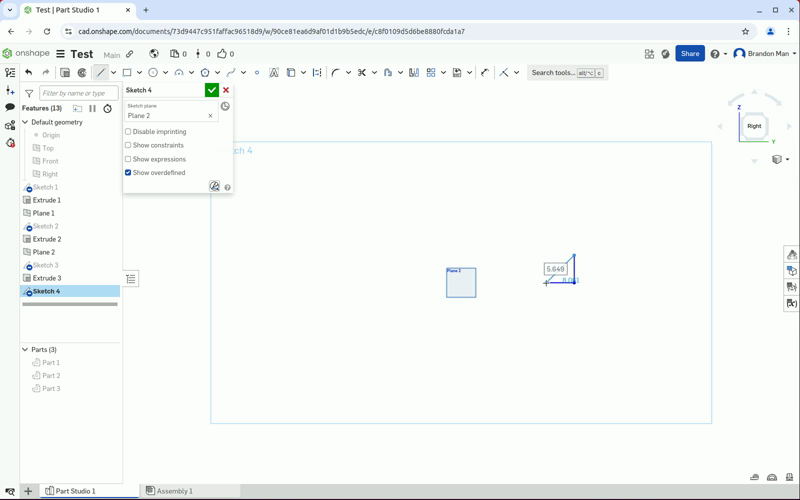
key_up(shift)
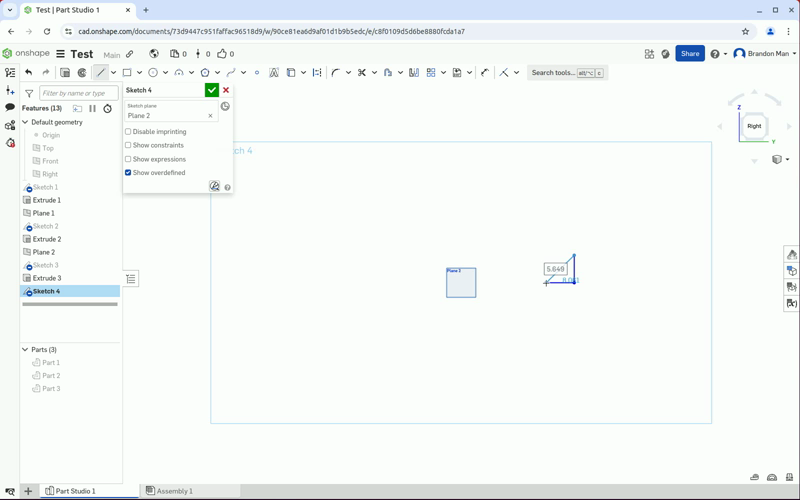
click(546, 282)
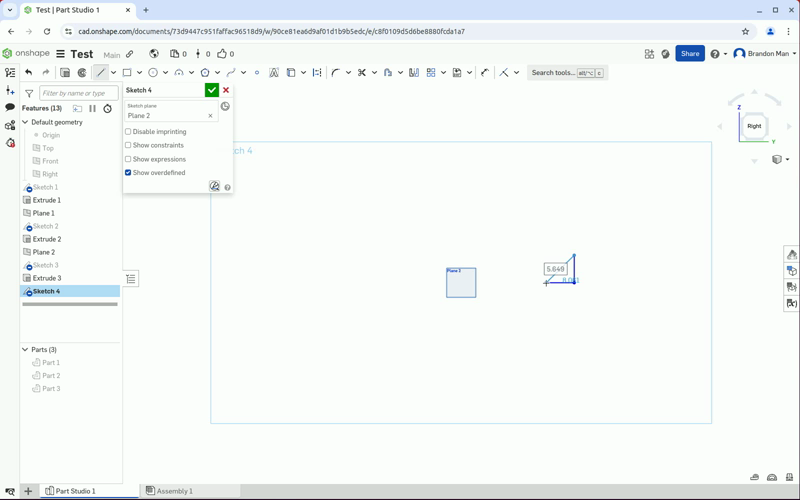
key(esc)
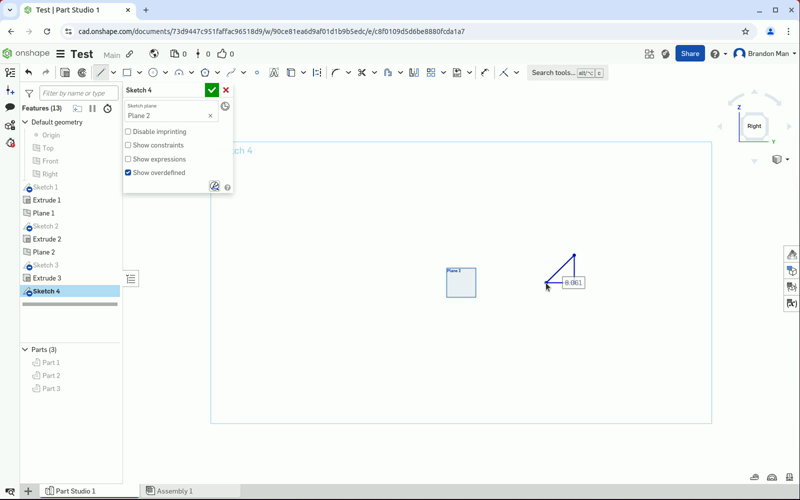
mouse_move(573, 267)
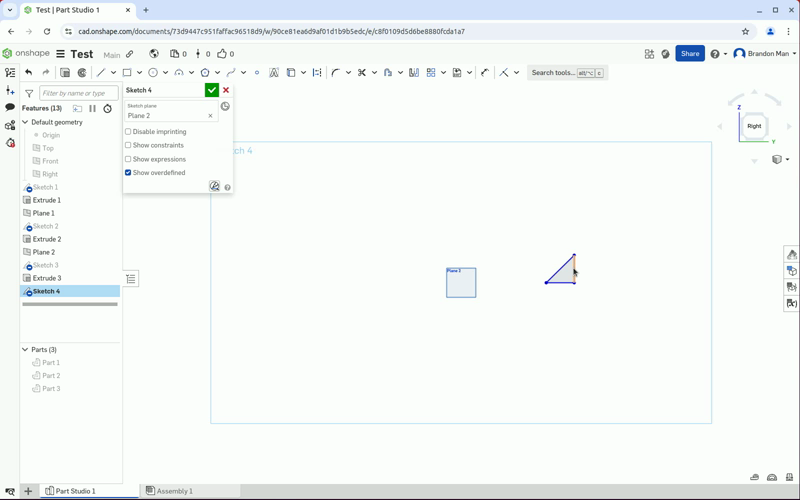
scroll(6)
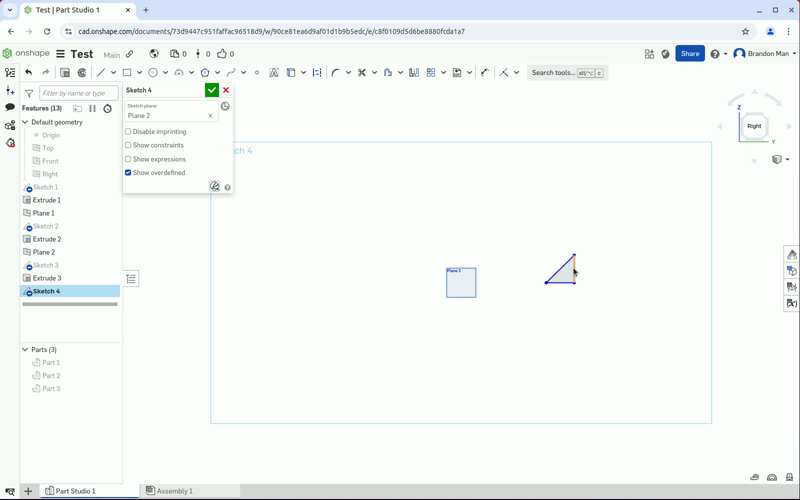
scroll(6)
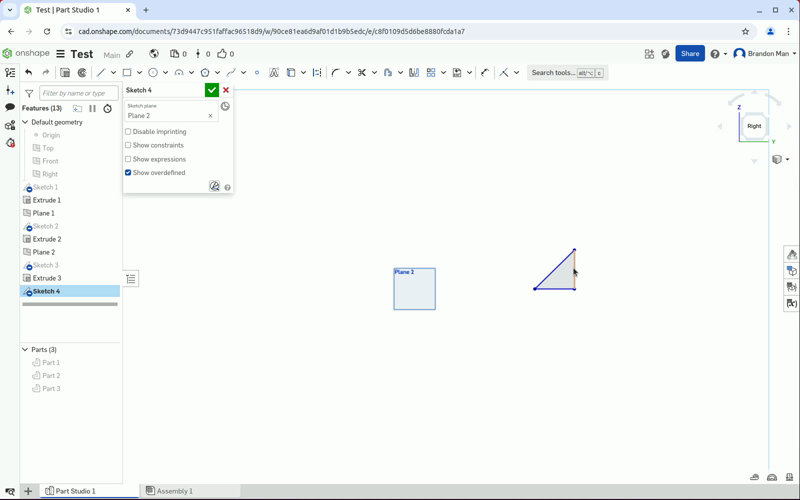
scroll(6)
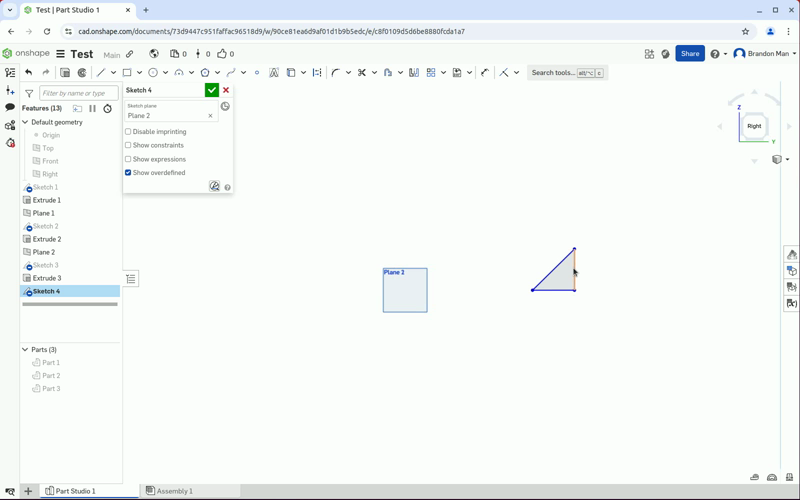
scroll(6)
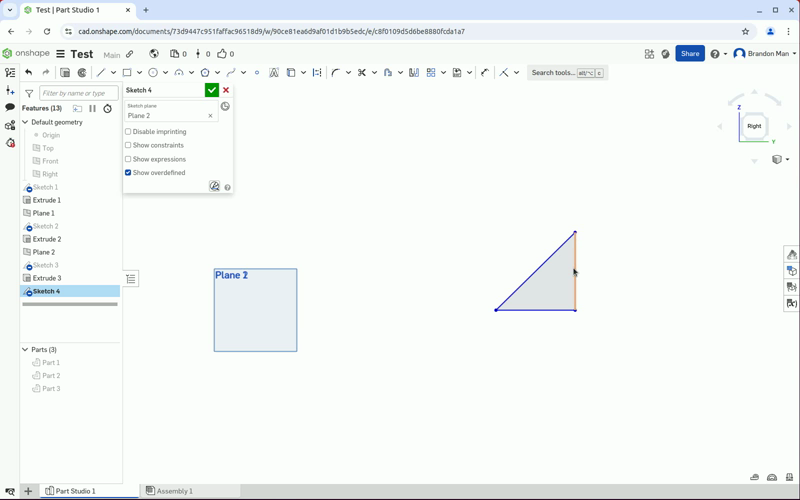
scroll(6)
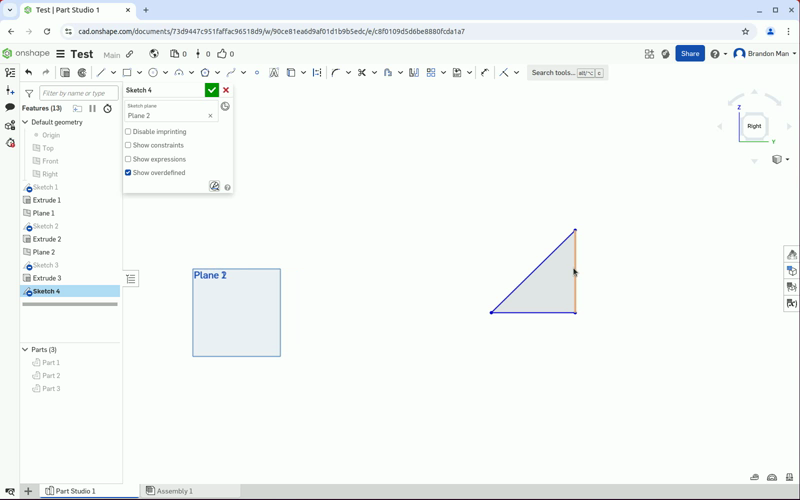
scroll(6)
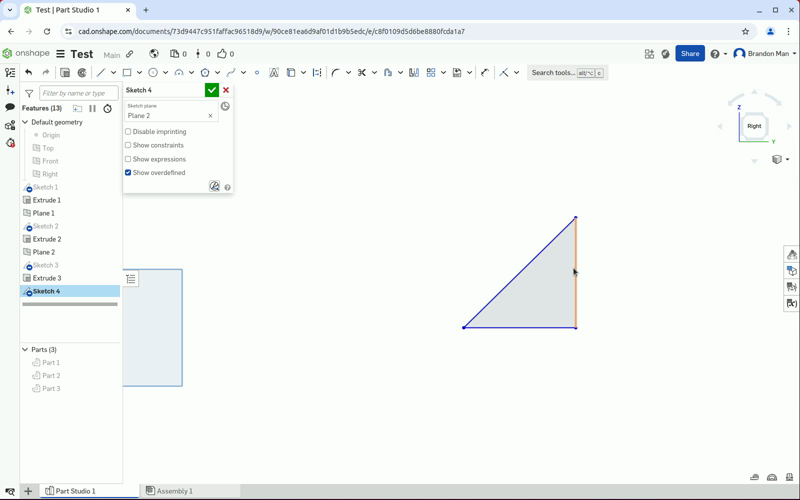
scroll(6)
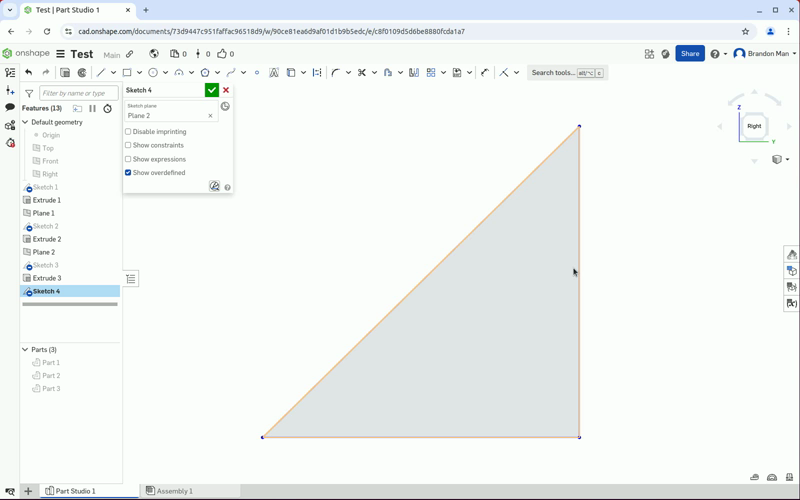
click(573, 267)
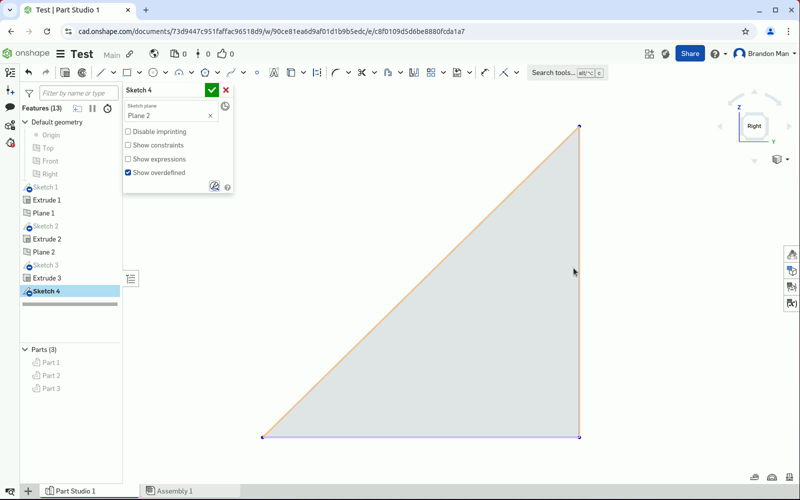
scroll(-6)
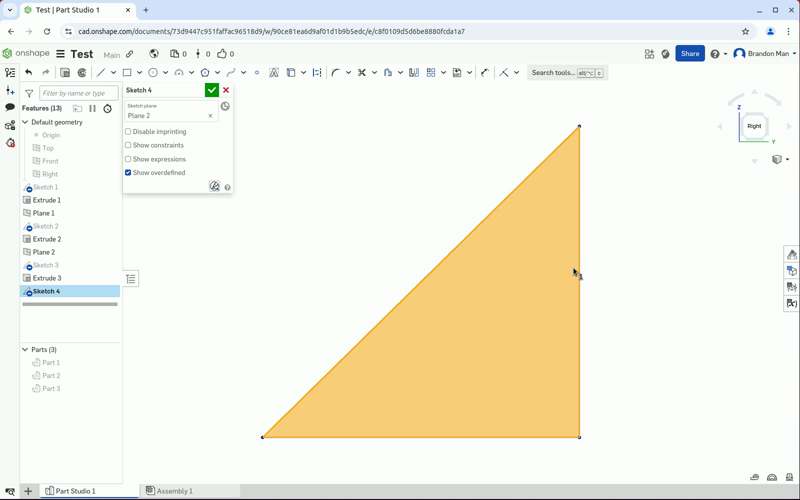
scroll(-6)
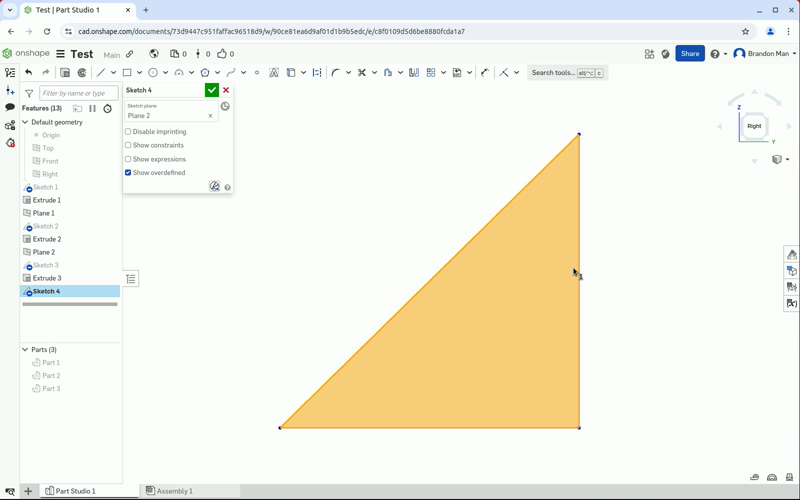
scroll(-6)
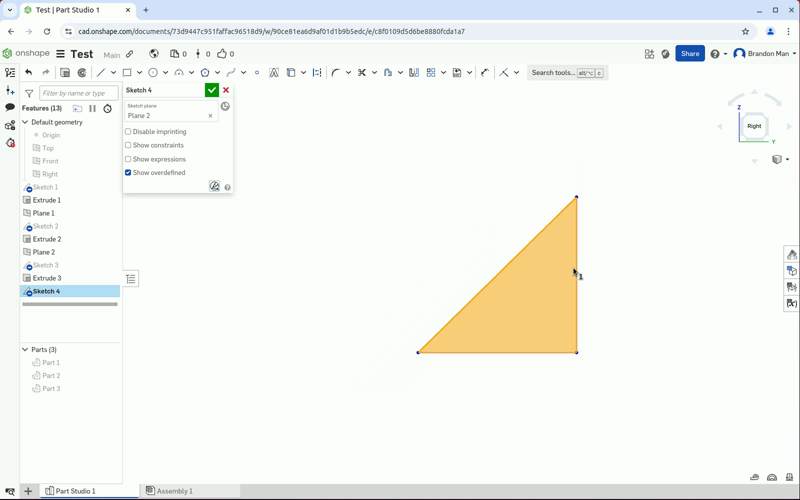
scroll(-6)
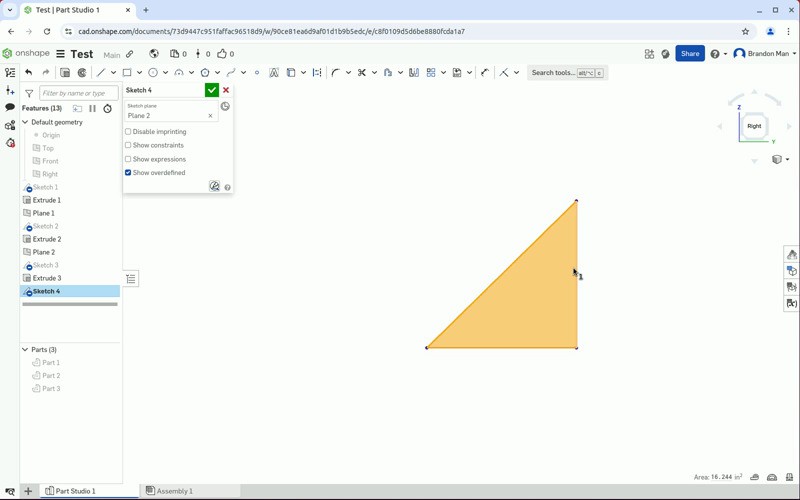
scroll(-6)
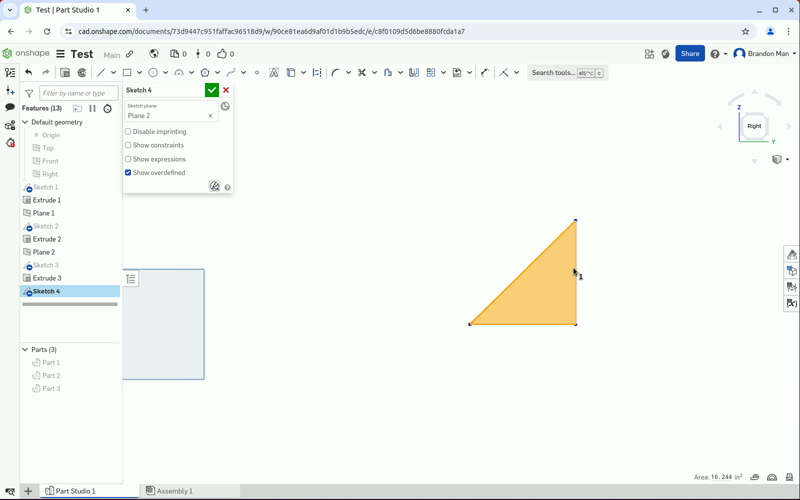
scroll(-6)
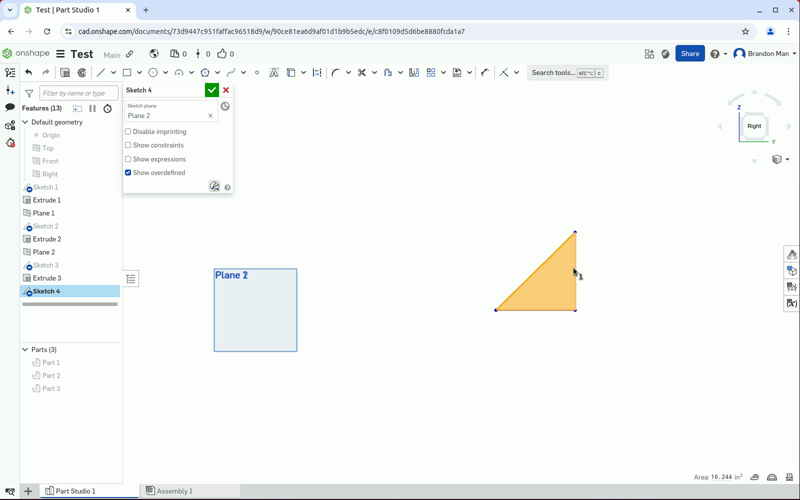
scroll(-6)
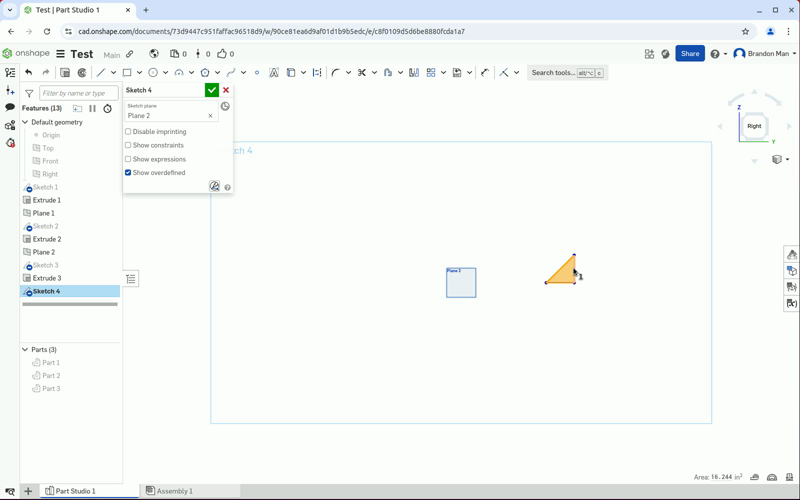
mouse_move(73, 352)
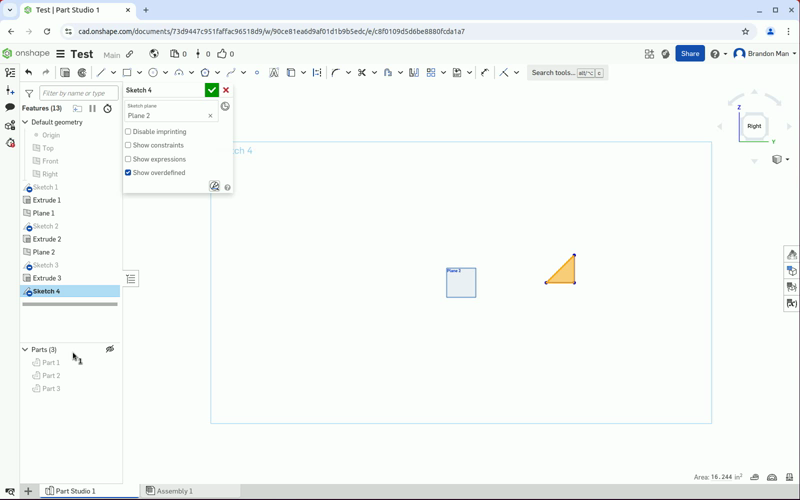
key(shift+y)
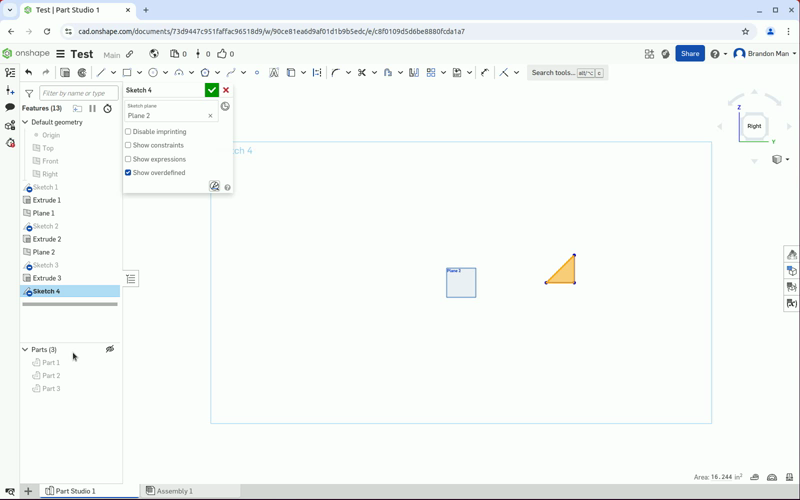
key(shift+e)
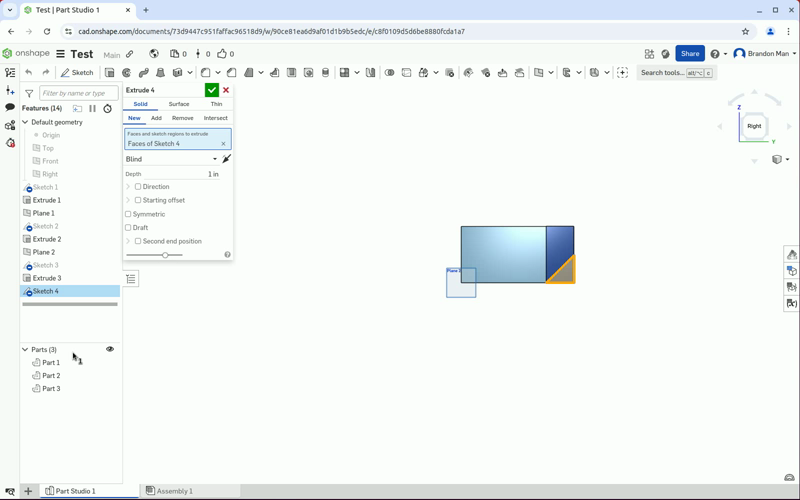
mouse_move(143, 106)
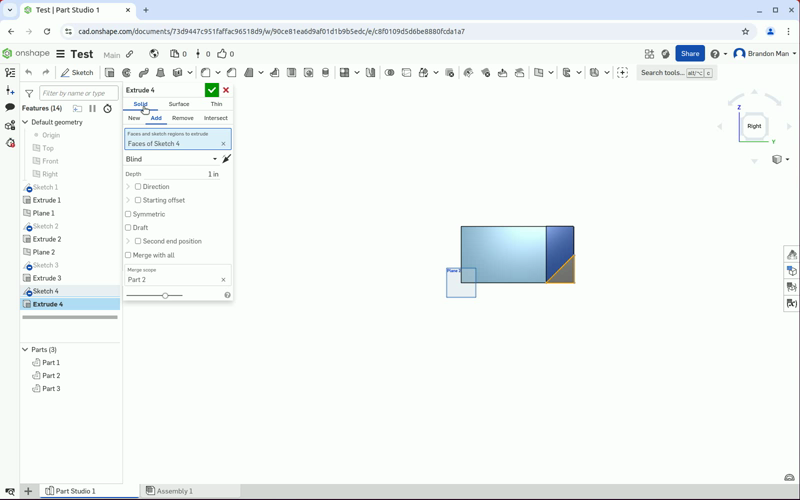
click(143, 106)
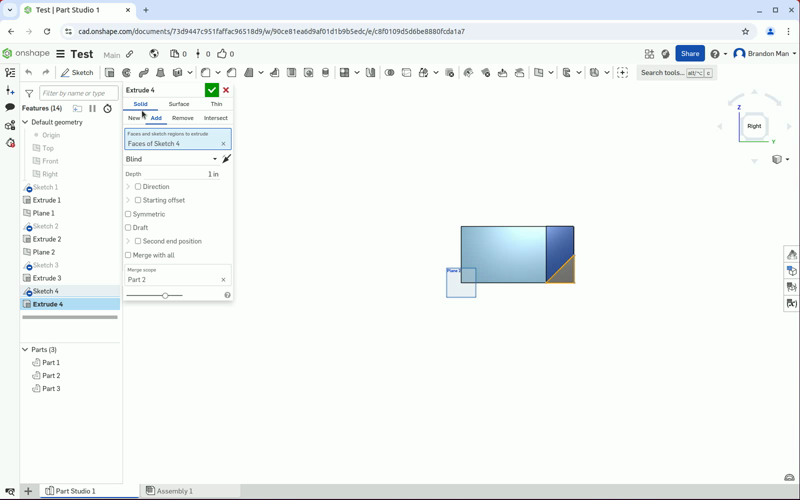
mouse_move(137, 120)
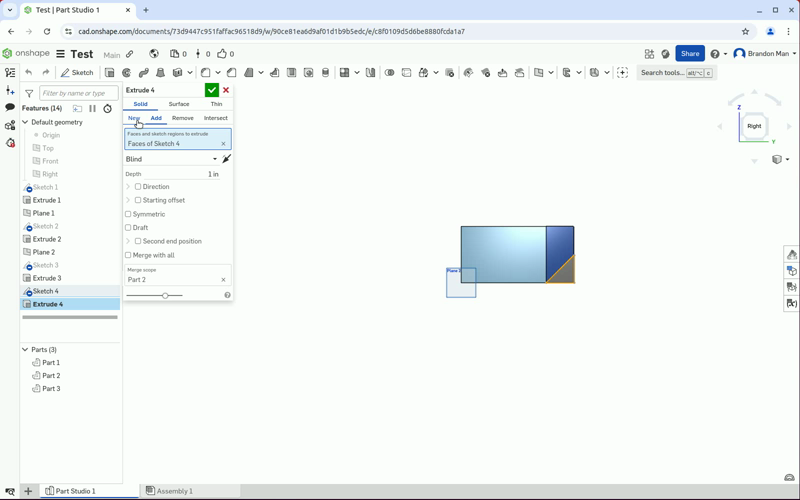
click(137, 120)
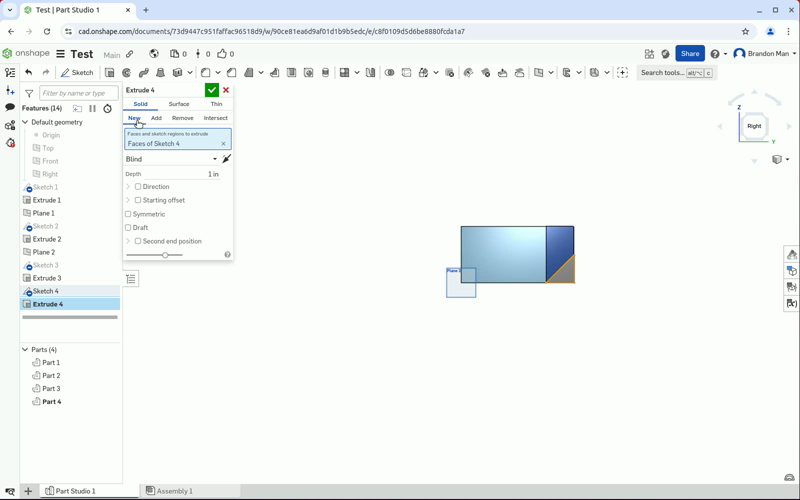
key(tab, 4)
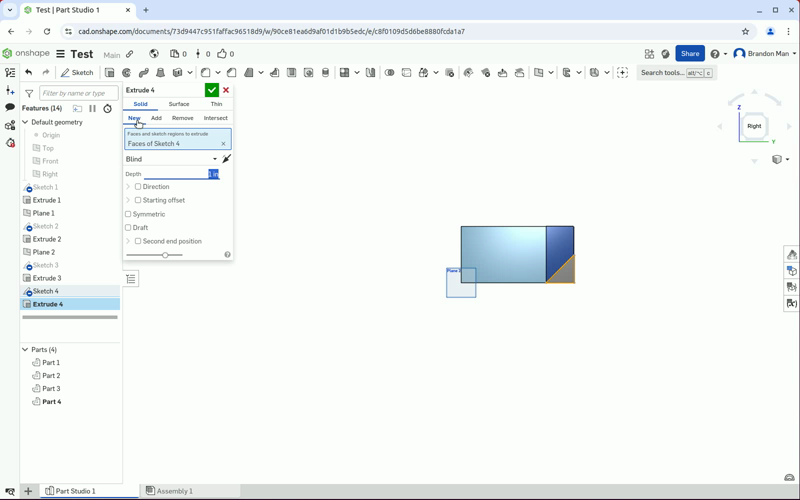
text(5.536)
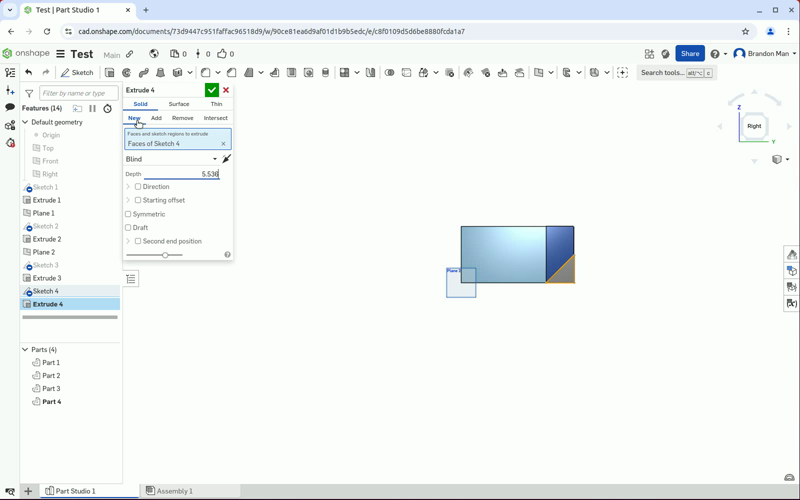
key(enter)
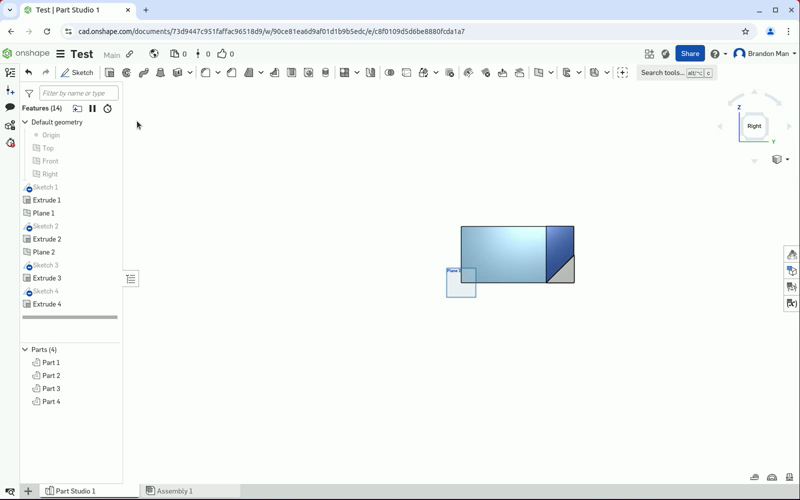
key(shift+h)
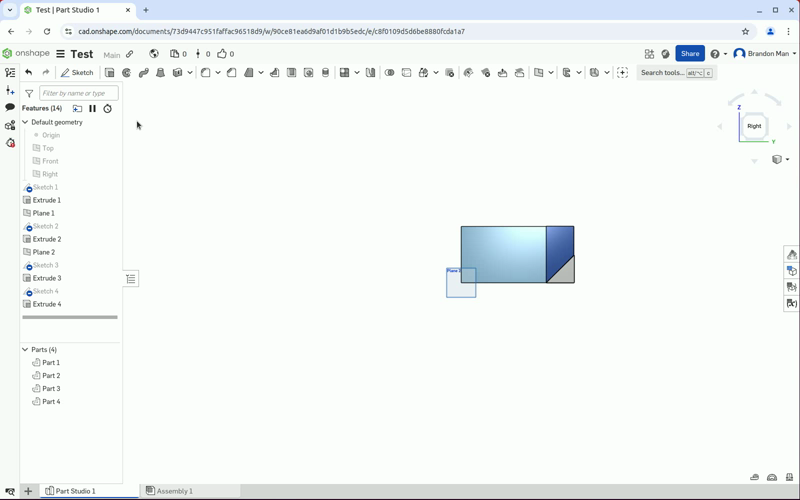
key(shift+h)
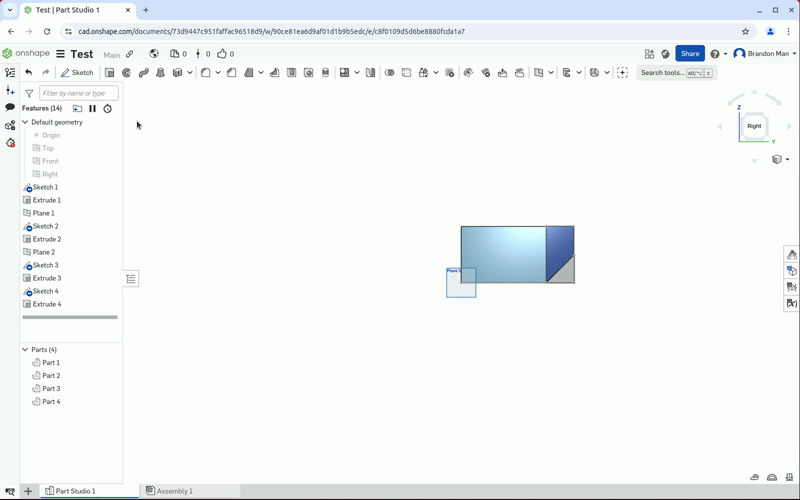
key(shift+7)
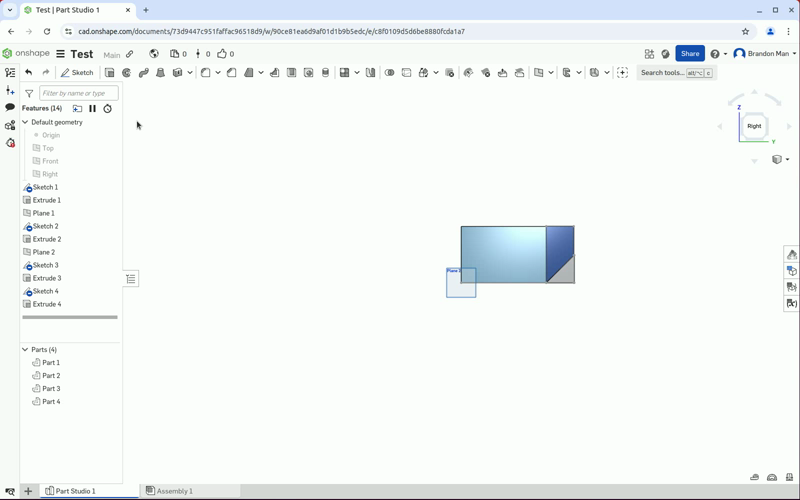
key(right, 2)
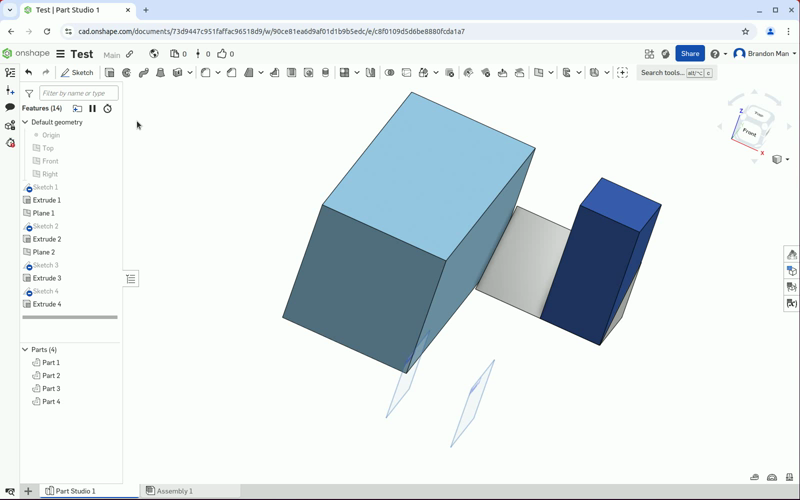
key(down, 2)
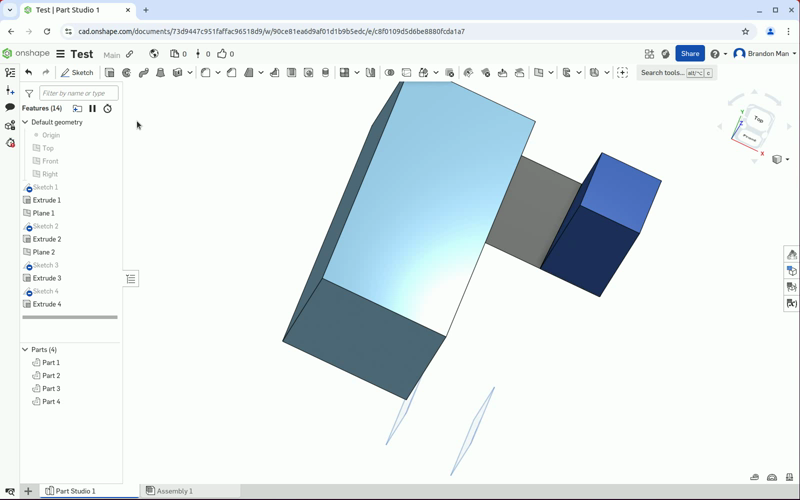
key(up, 2)
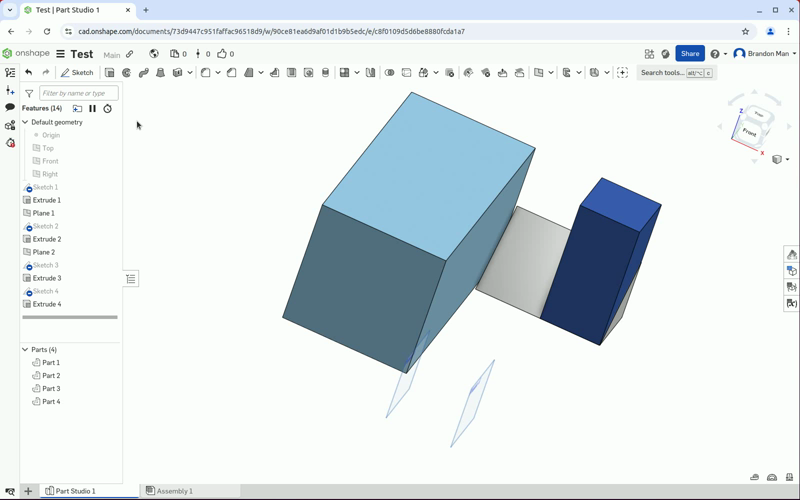
key(left, 2)
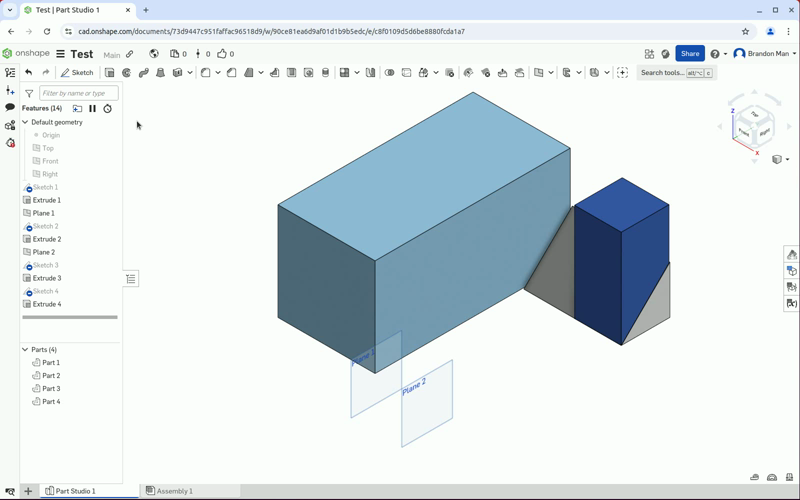
mouse_move(73, 189)
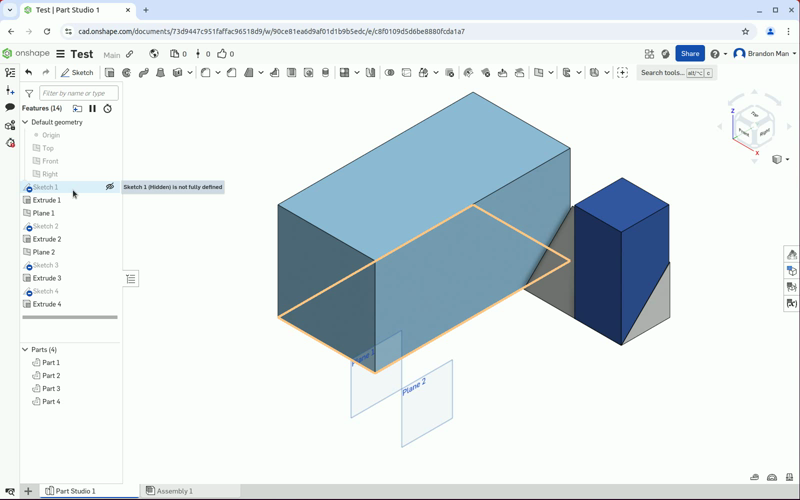
click(73, 189)